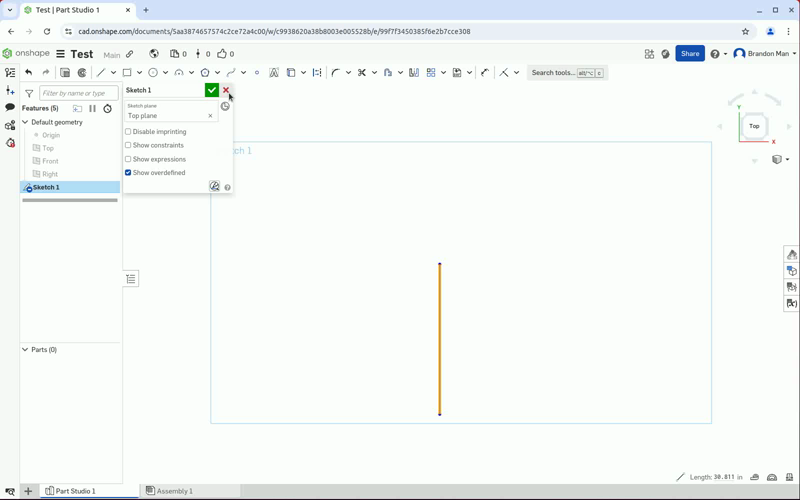
key(shift+h)
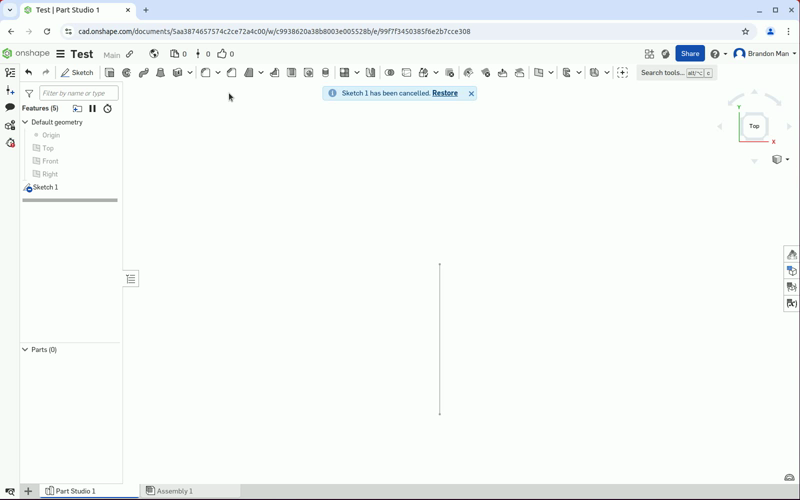
mouse_move(73, 352)
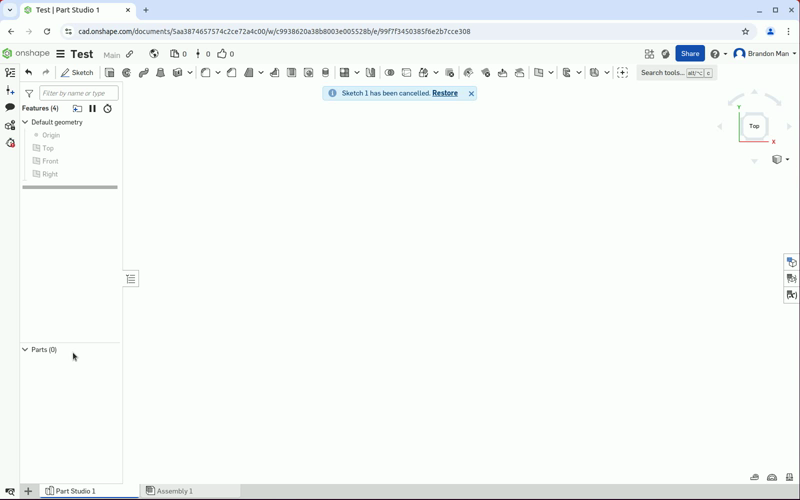
key(y)
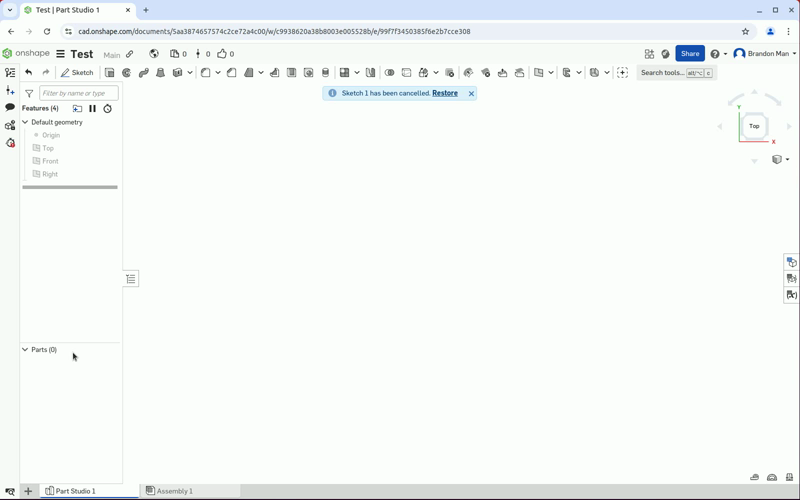
key(shift+p)
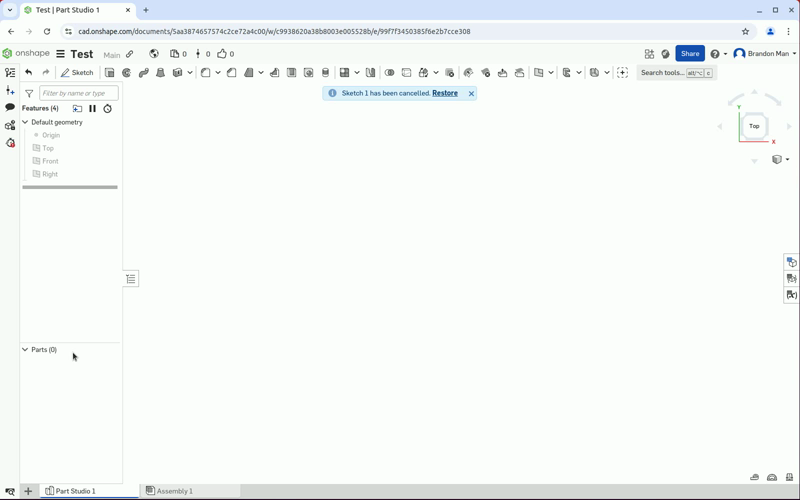
key(space)
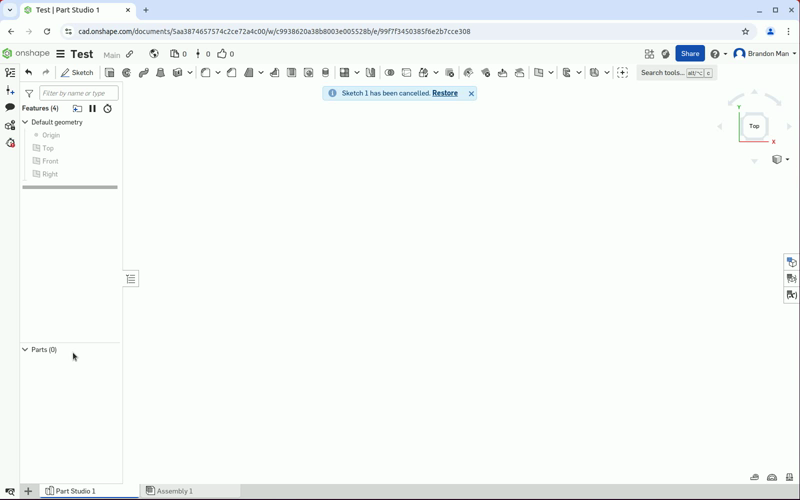
key_down(shift)
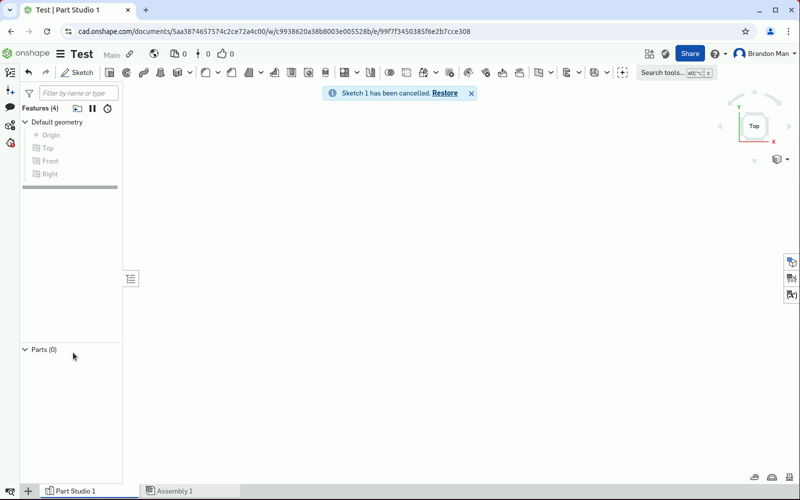
key(up)
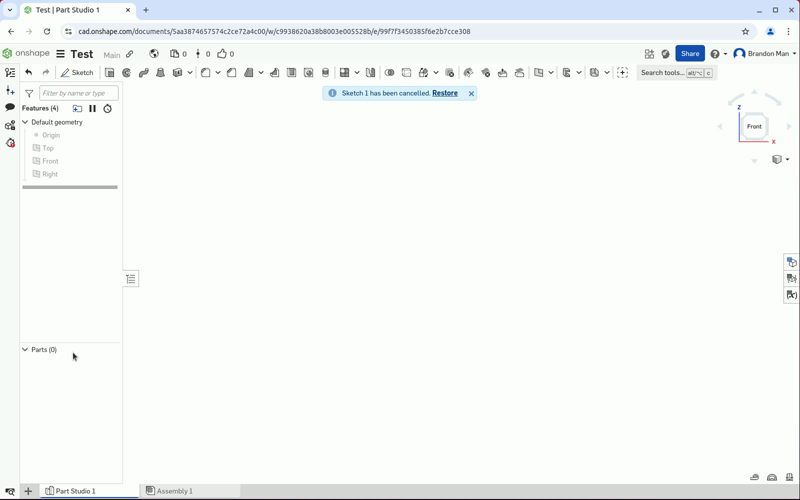
key_up(shift)
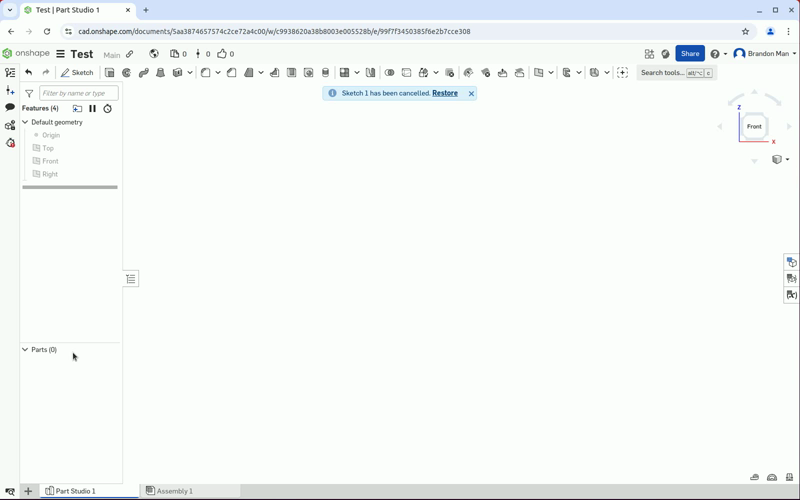
key(space)
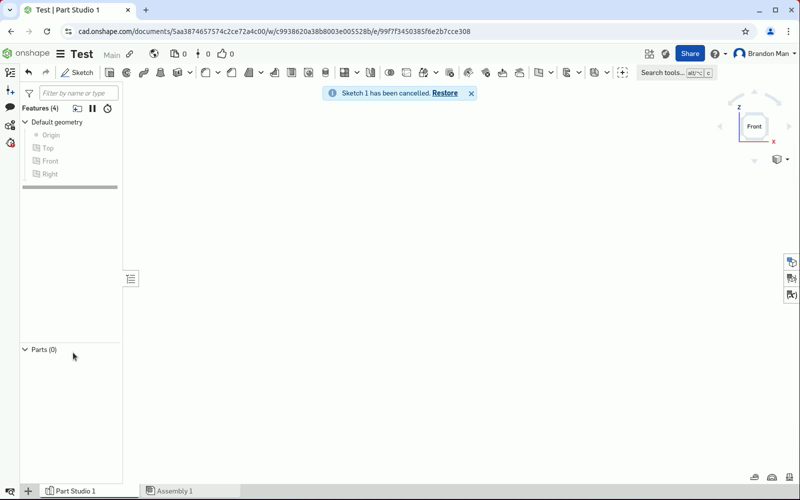
key_down(shift)
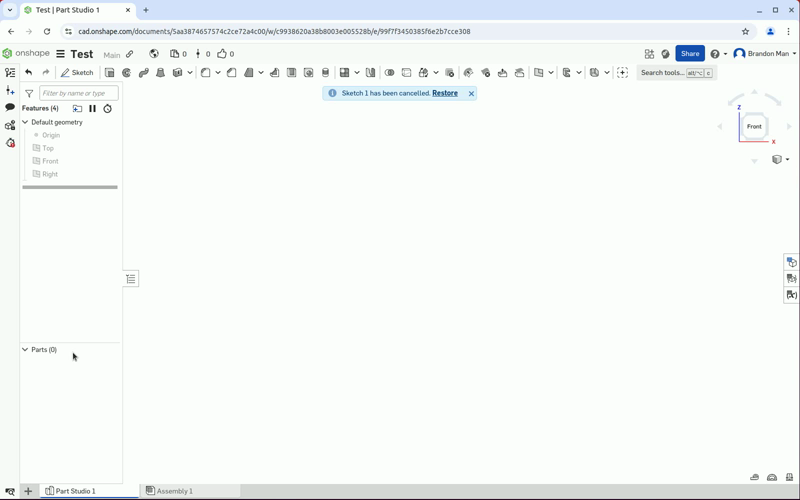
key(left)
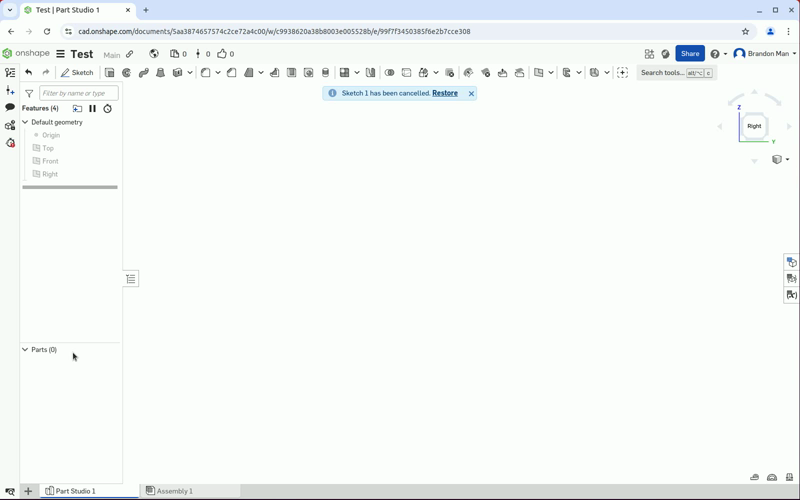
key_up(shift)
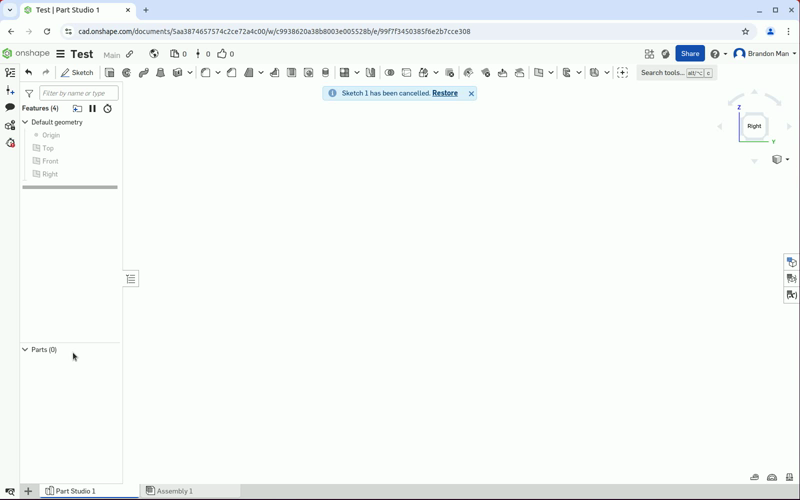
mouse_move(73, 352)
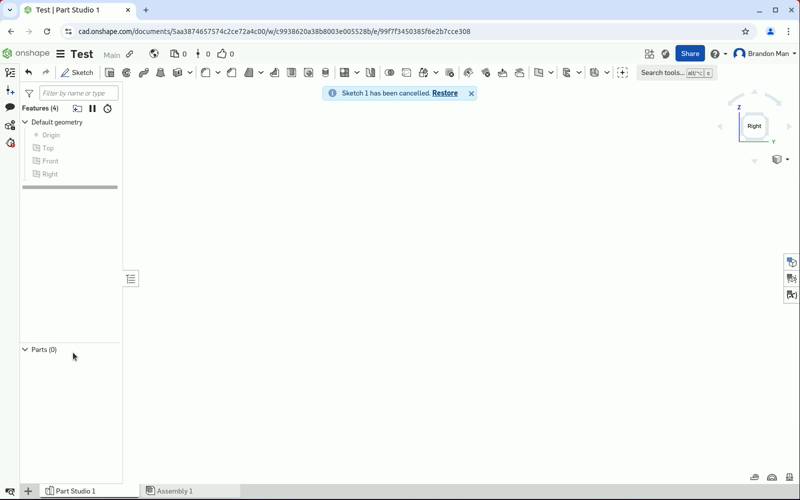
key(shift+y)
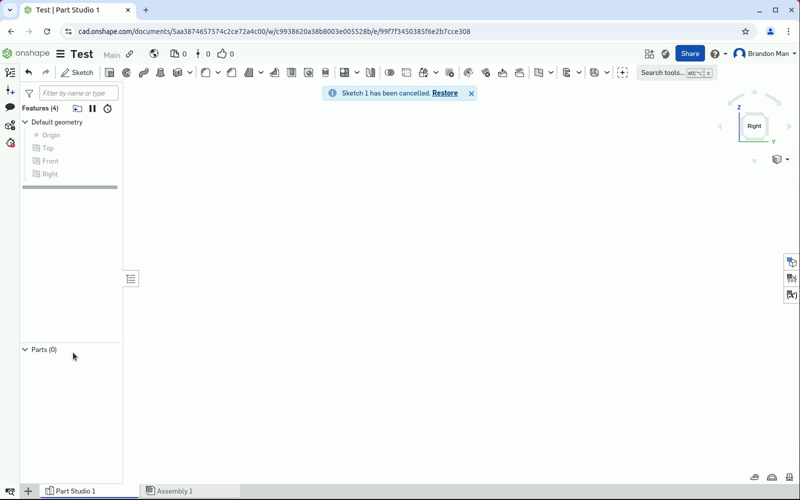
key(shift+s)
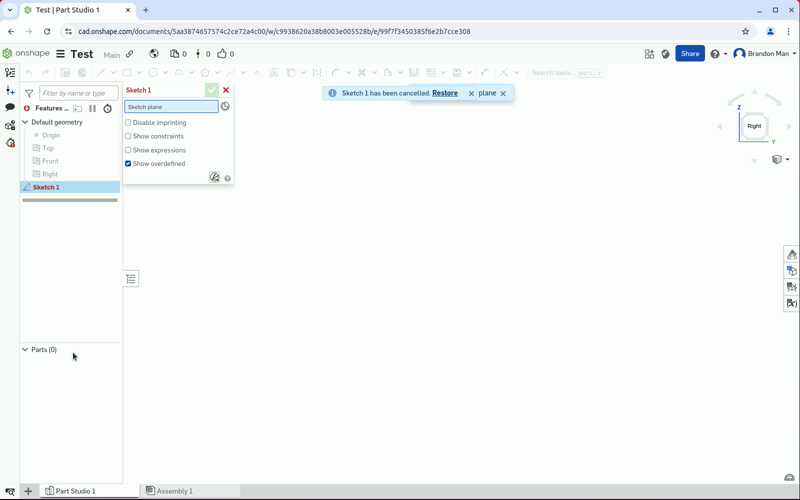
mouse_move(73, 176)
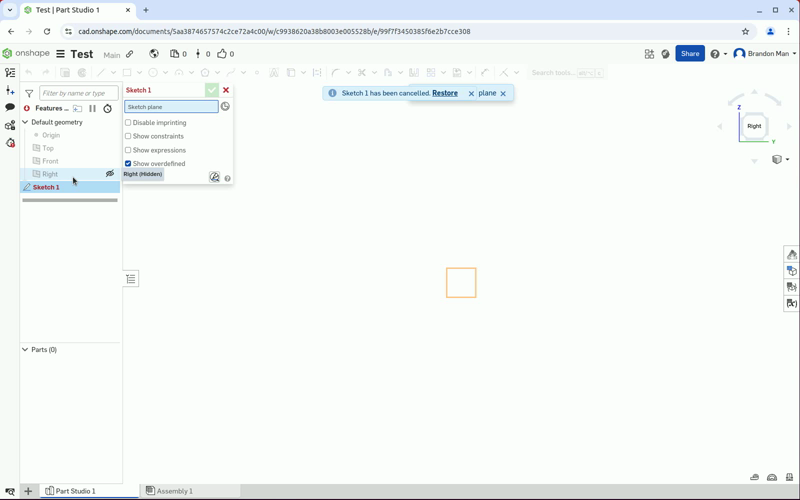
click(73, 176)
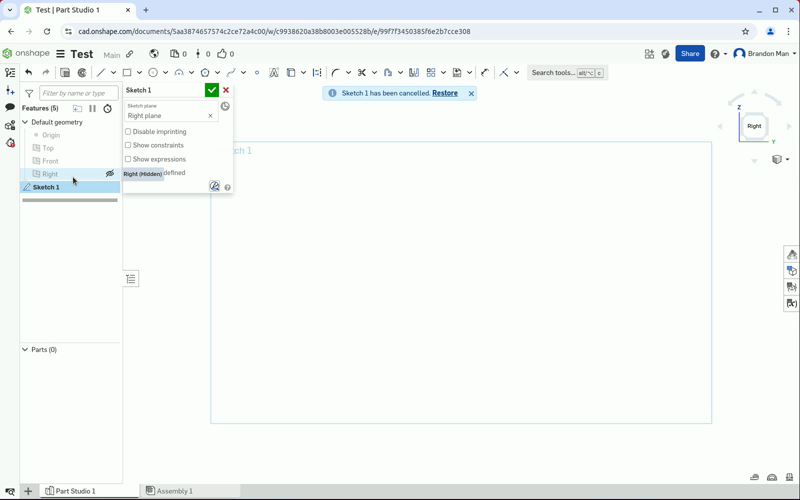
mouse_move(73, 352)
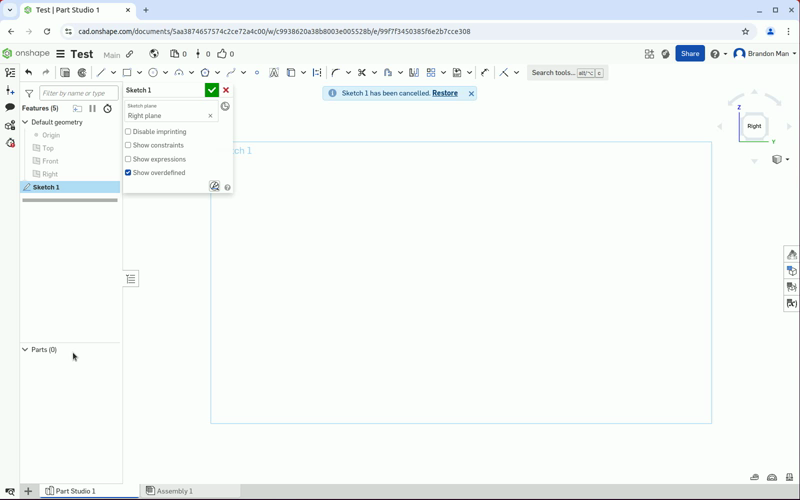
key(y)
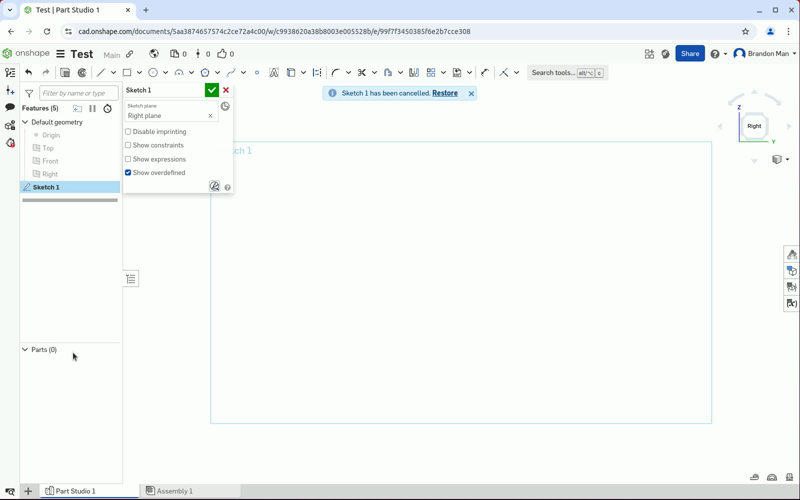
key(l)
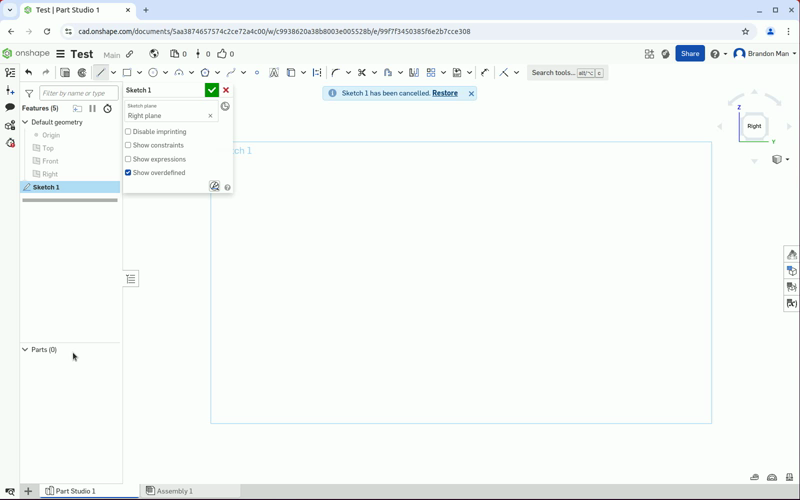
key_down(shift)
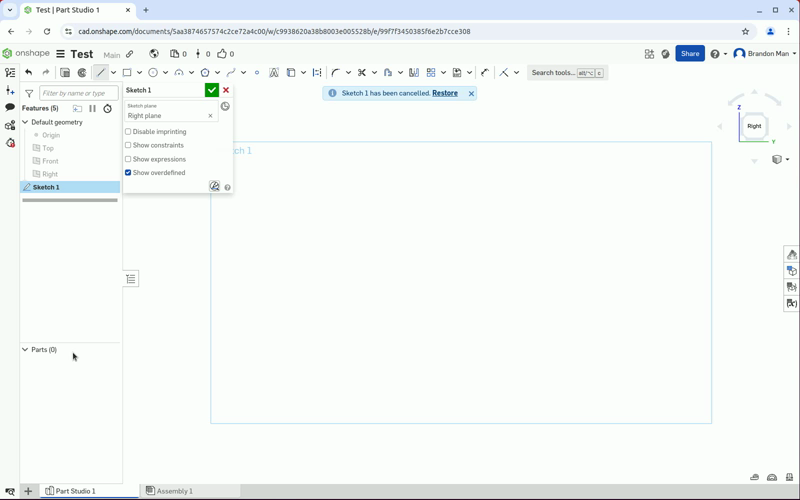
mouse_move(349, 278)
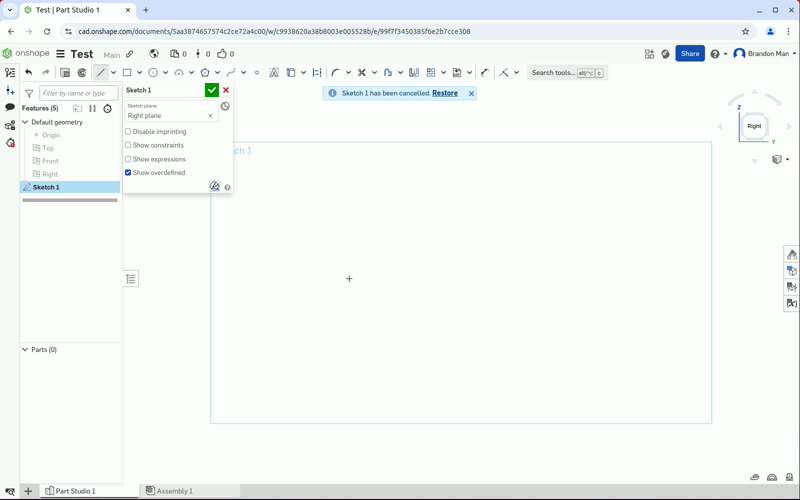
click(349, 278)
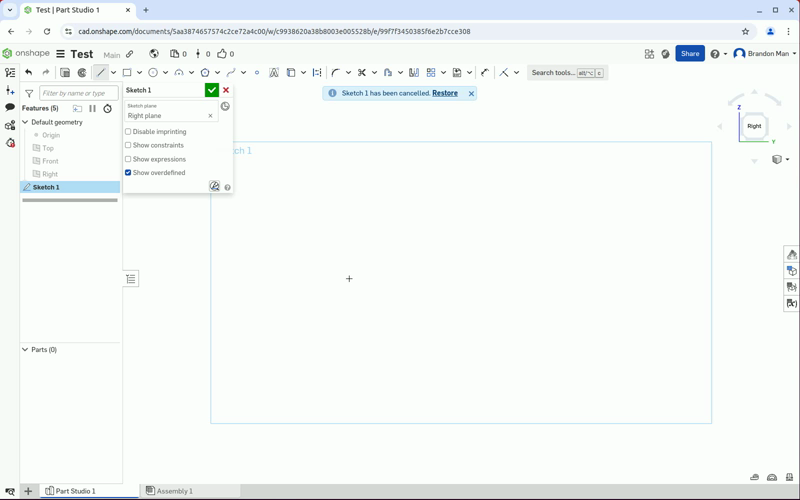
key_up(shift)
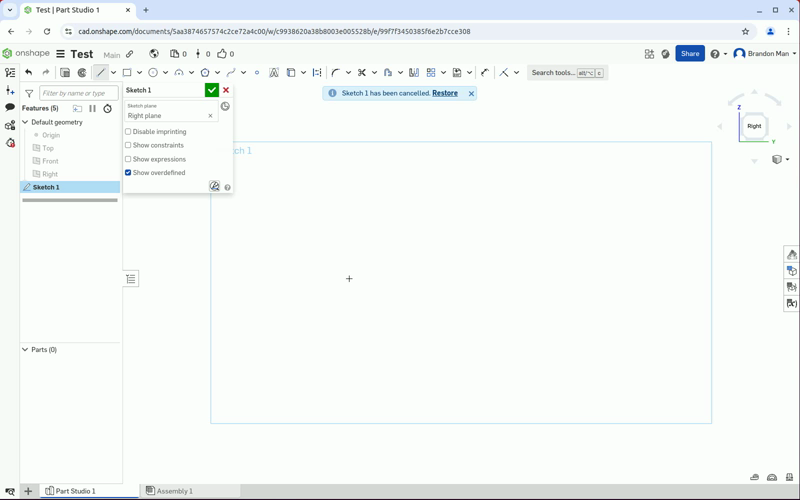
key_down(shift)
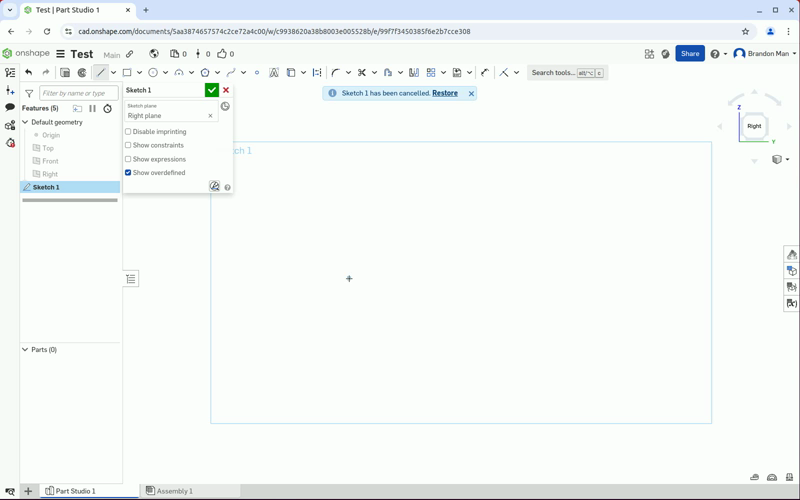
mouse_move(379, 278)
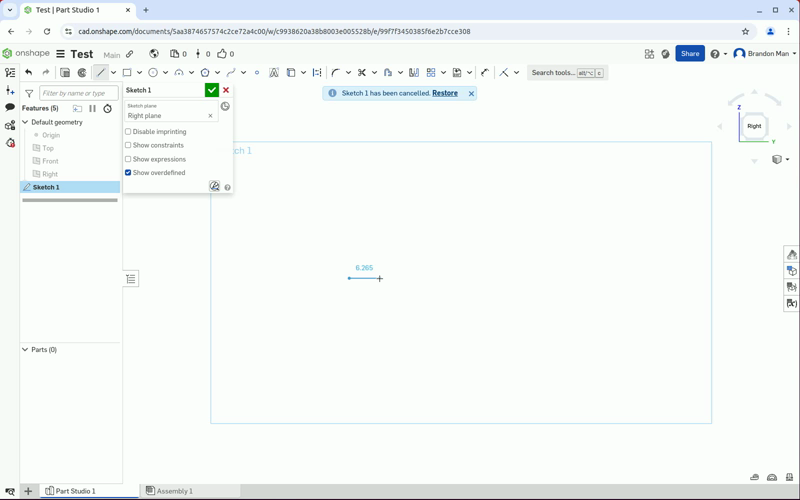
mouse_move(359, 285)
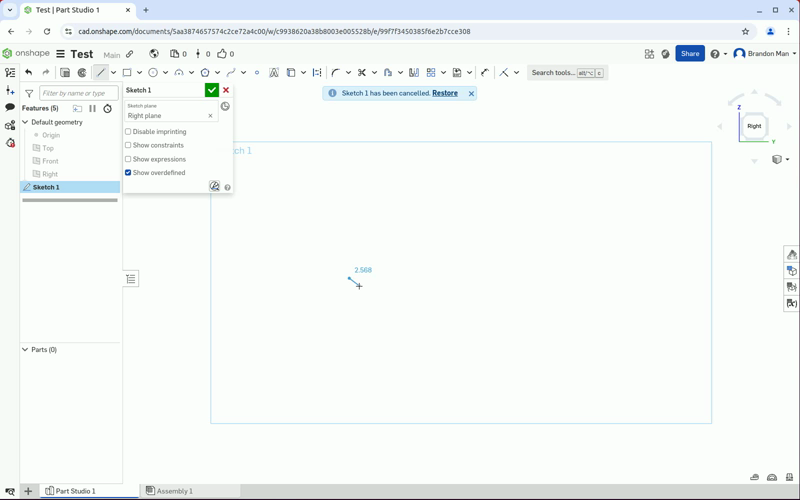
click(359, 285)
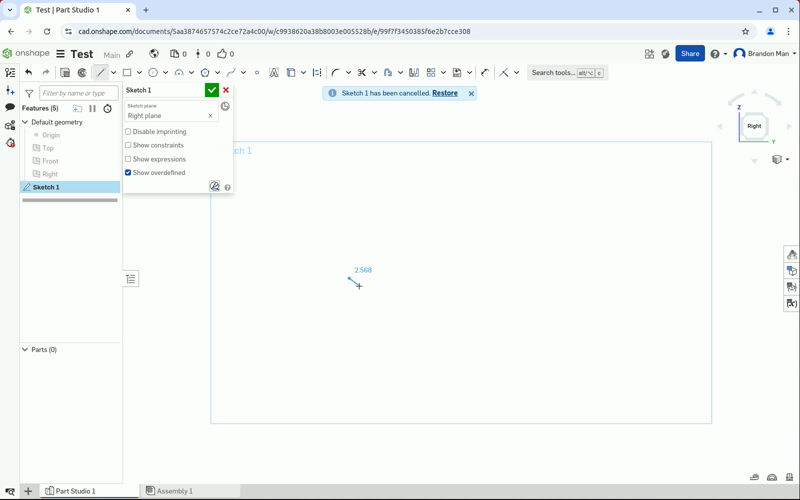
key_up(shift)
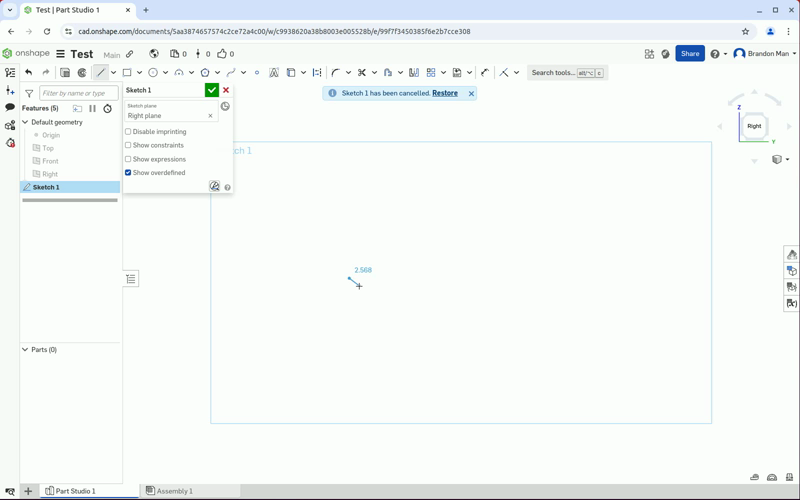
key_down(shift)
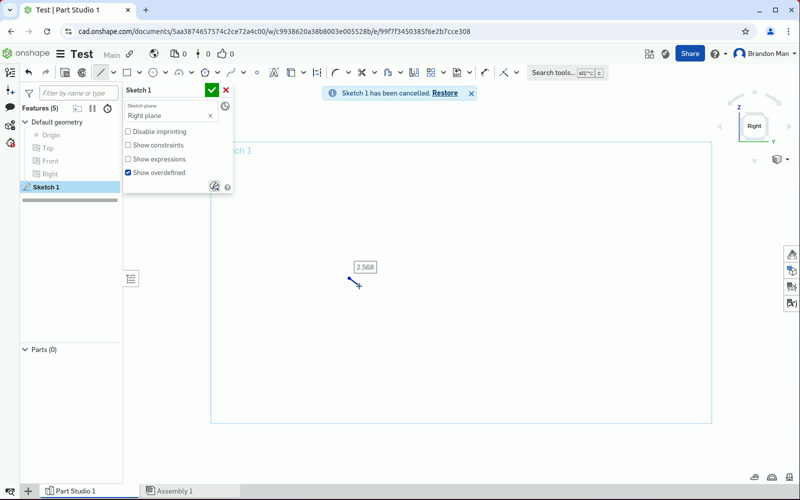
mouse_move(389, 285)
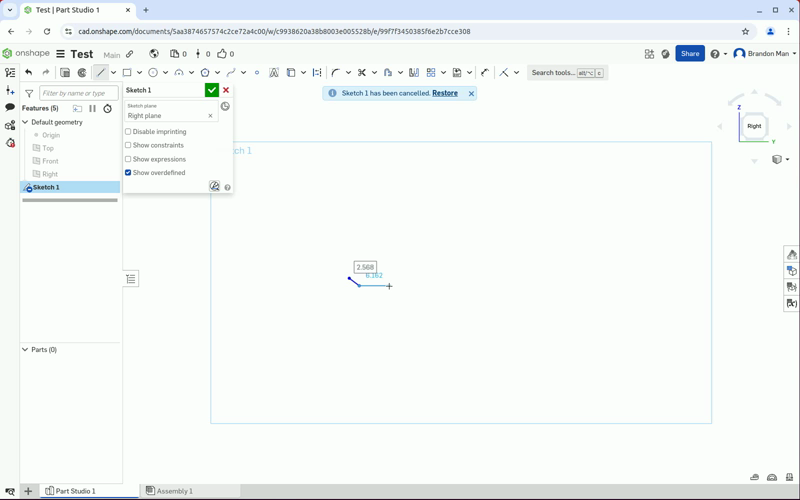
mouse_move(402, 285)
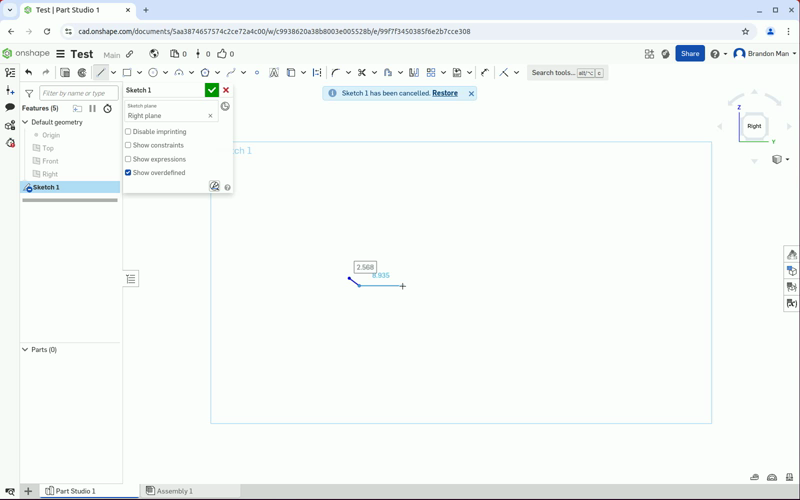
click(402, 285)
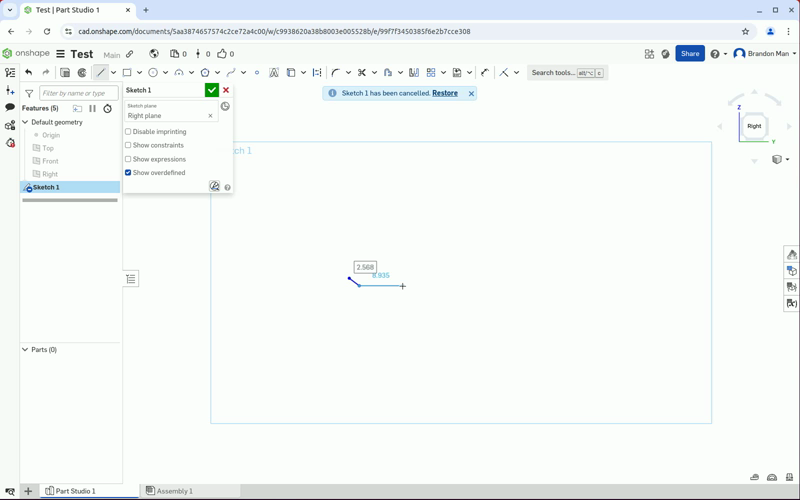
key_up(shift)
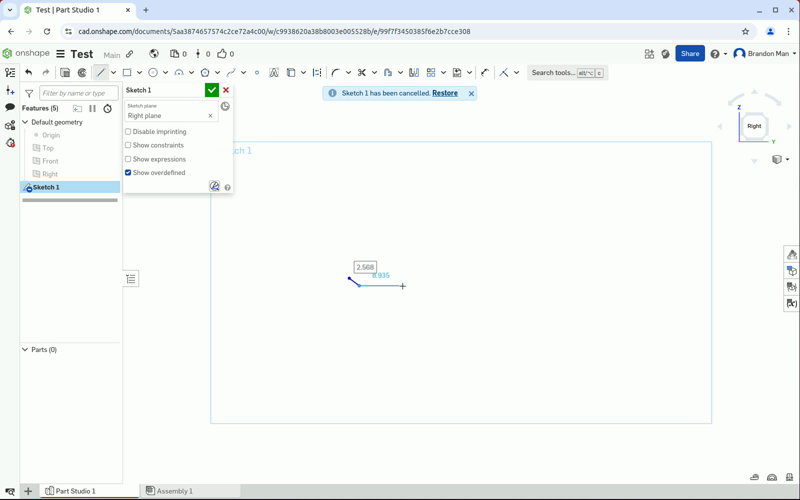
key_down(shift)
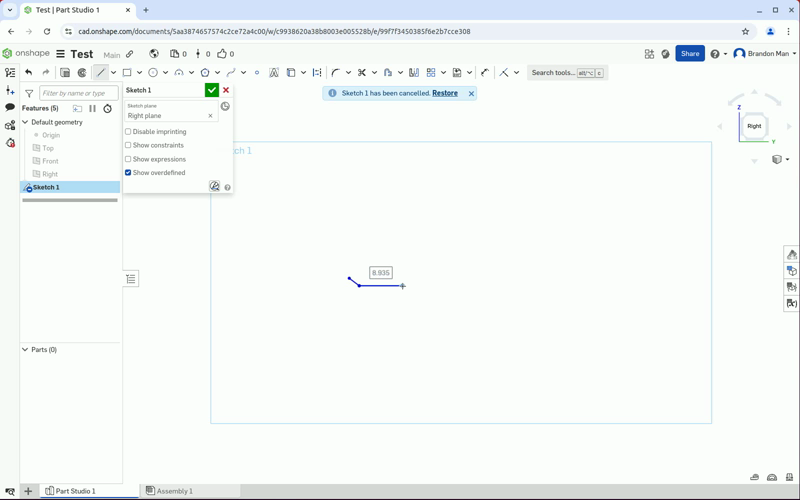
mouse_move(467, 273)
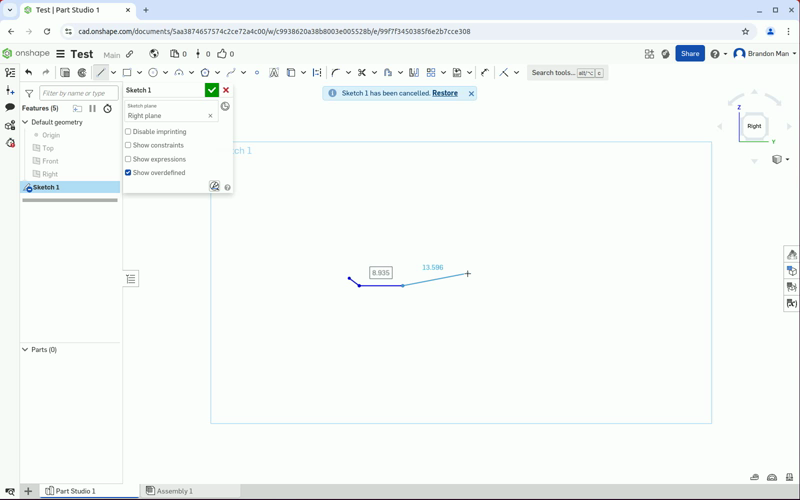
click(467, 273)
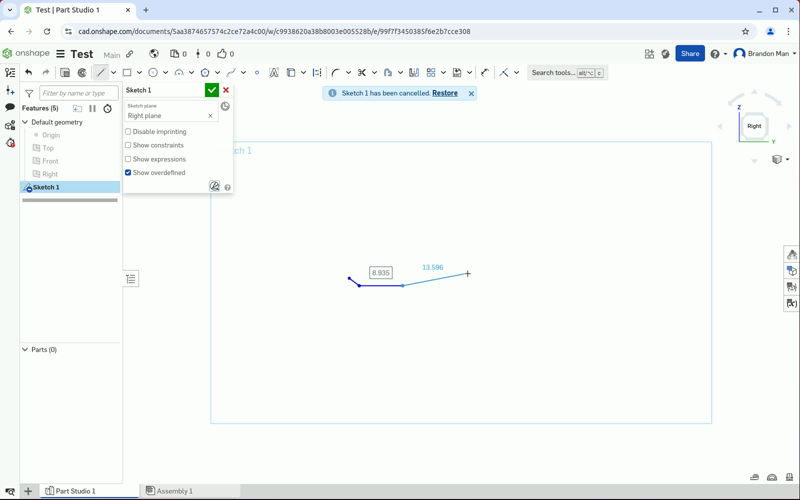
key_up(shift)
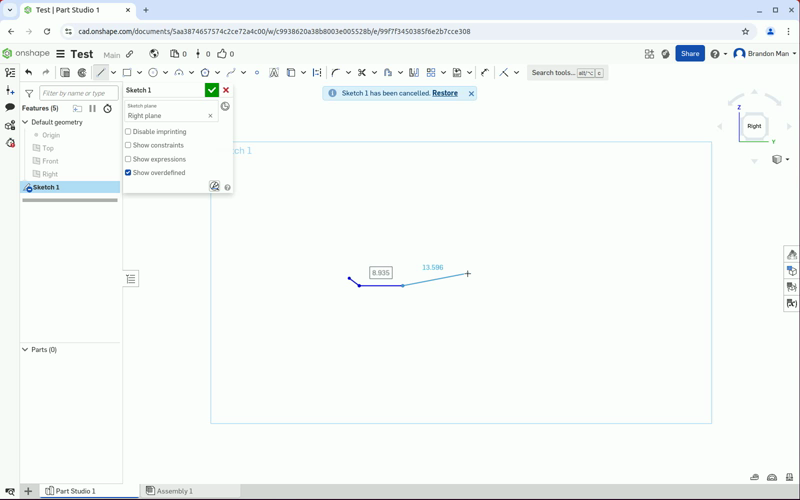
key_down(shift)
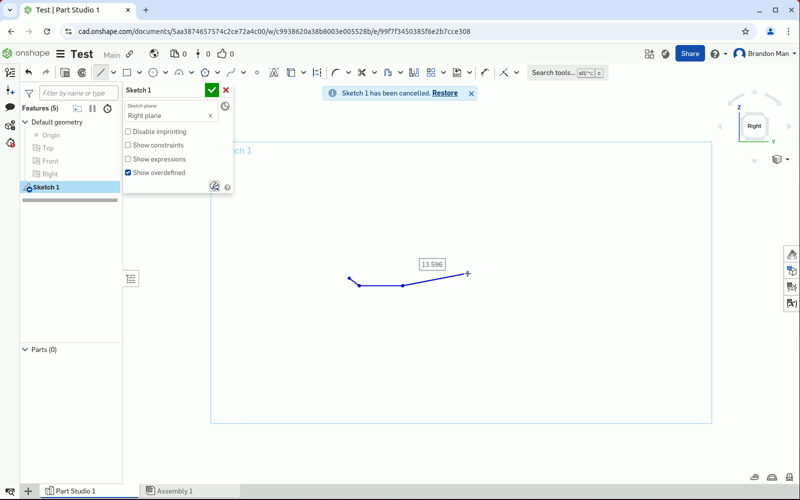
mouse_move(497, 273)
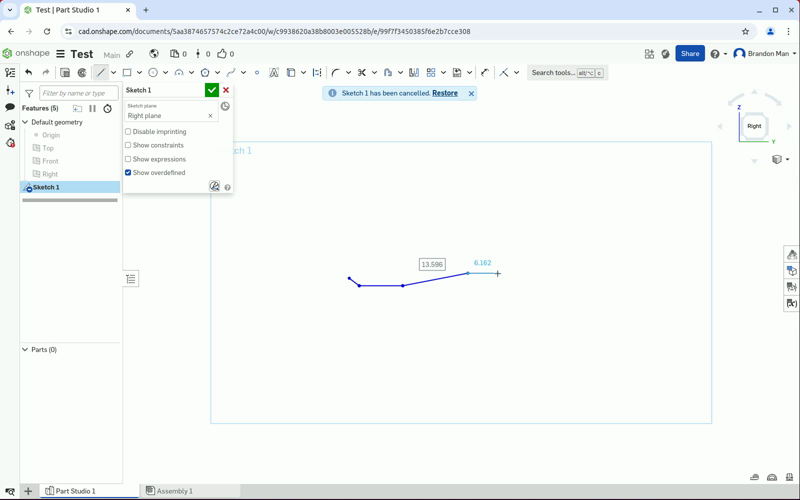
mouse_move(467, 270)
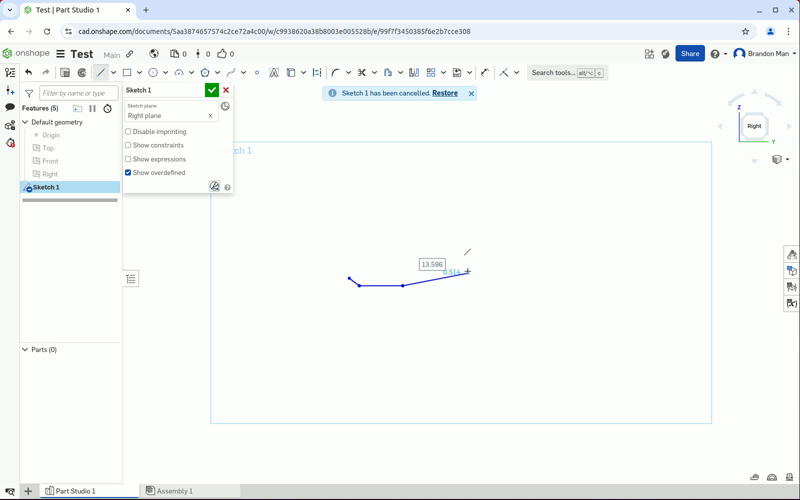
scroll(6)
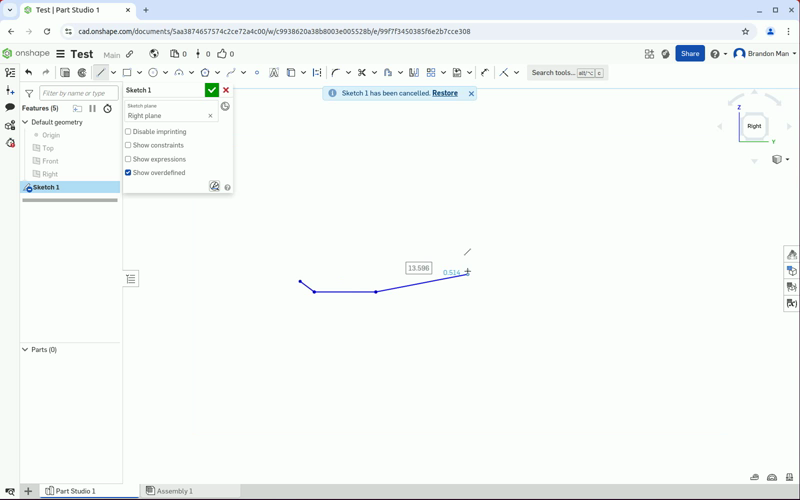
scroll(6)
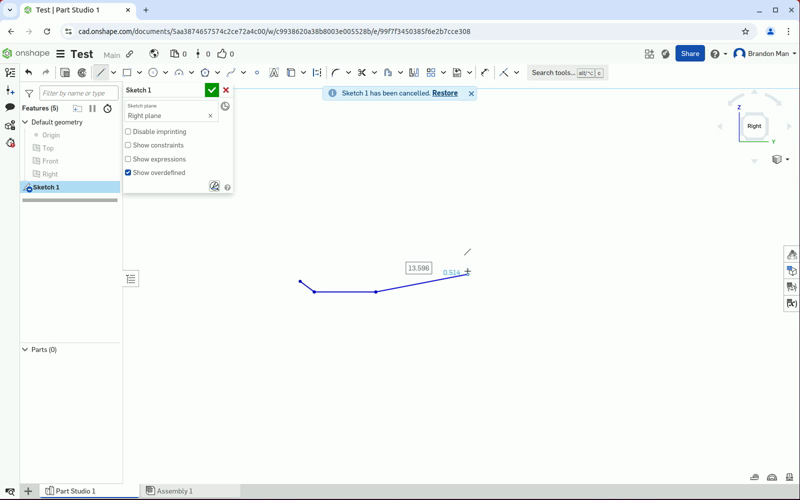
scroll(6)
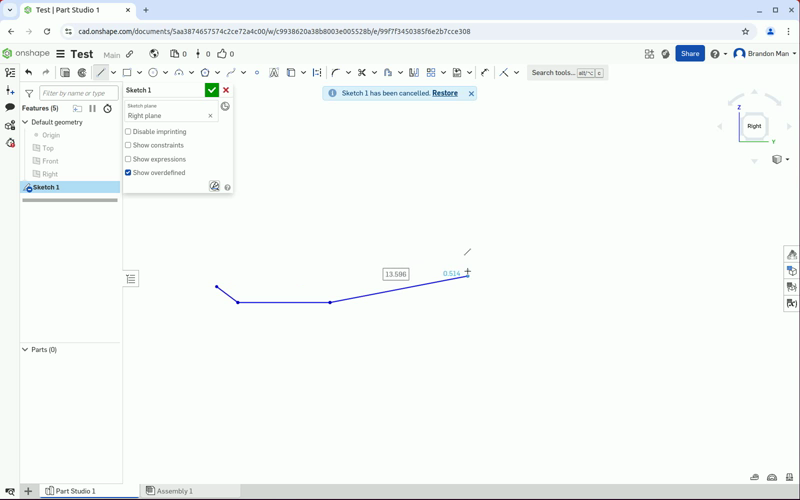
scroll(6)
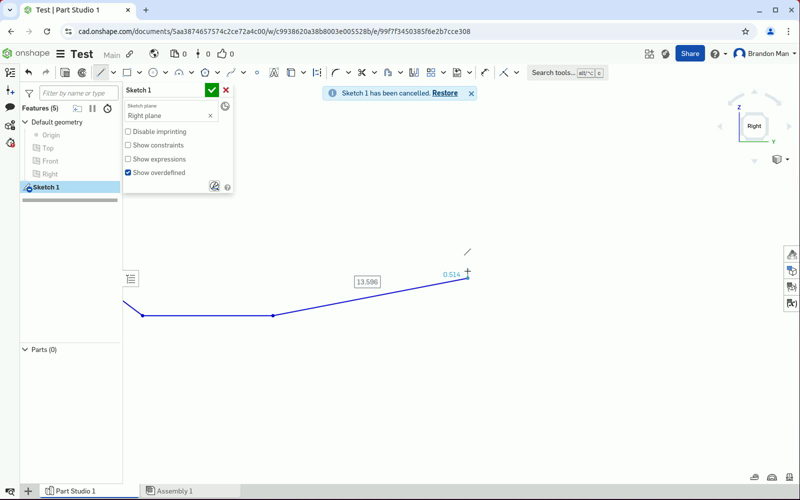
scroll(6)
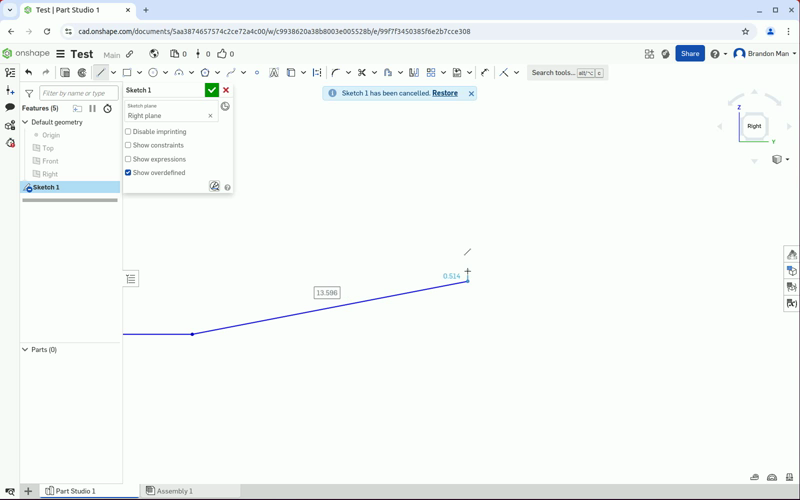
scroll(6)
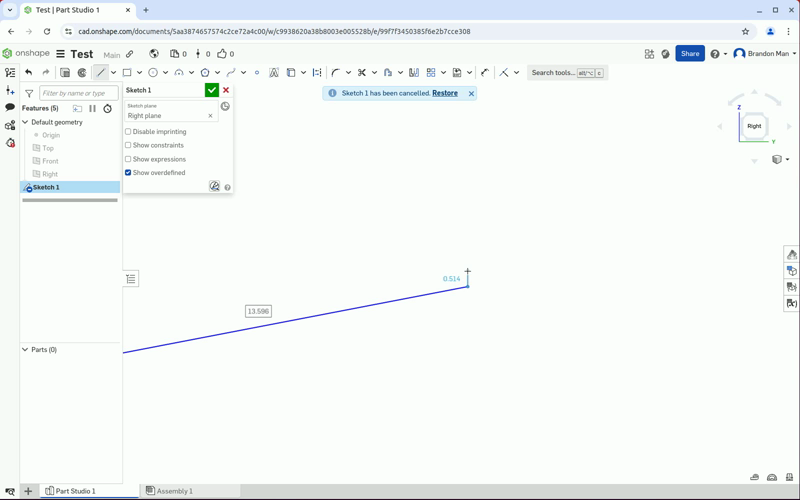
scroll(6)
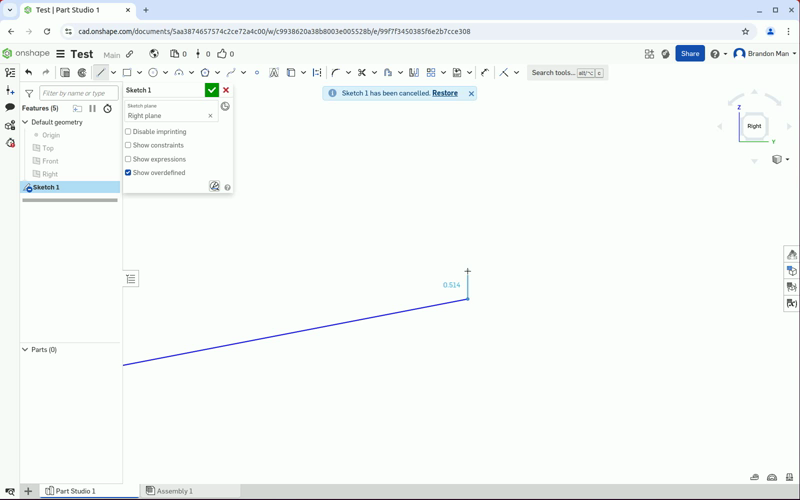
click(467, 270)
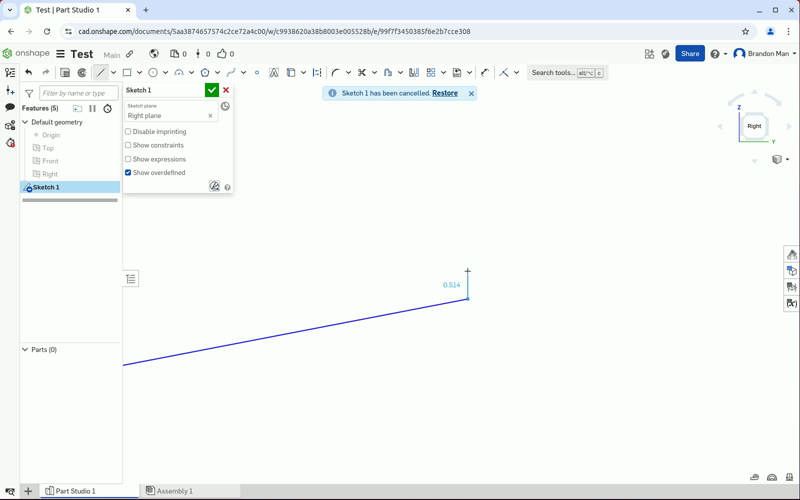
scroll(-6)
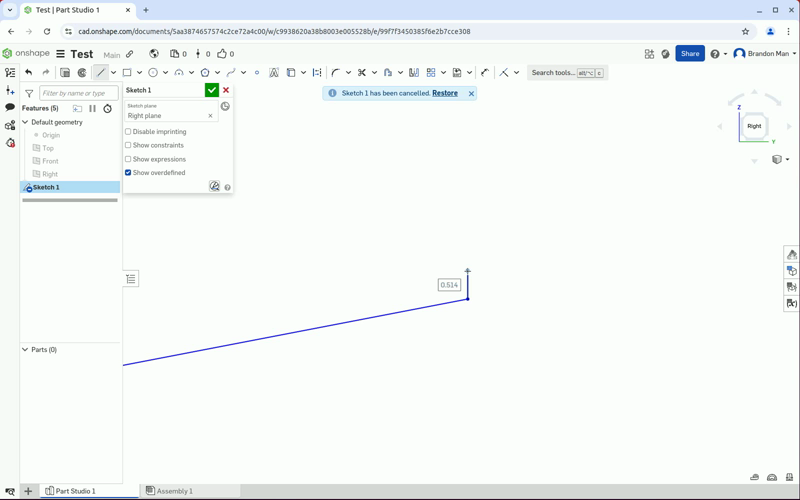
scroll(-6)
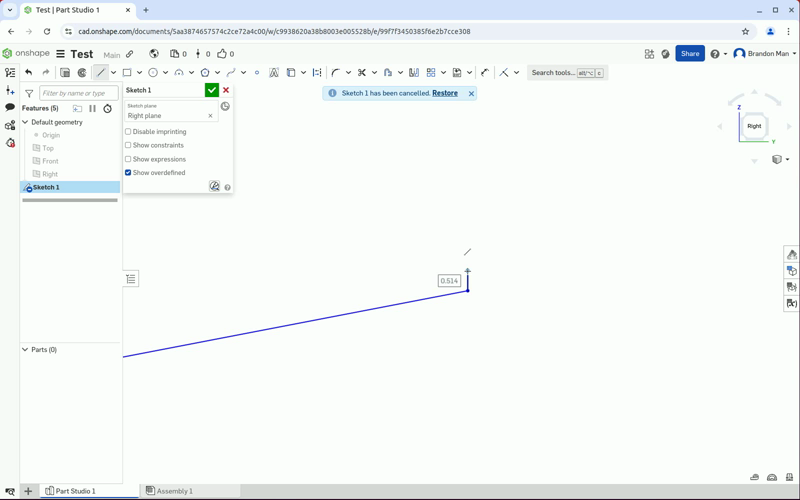
scroll(-6)
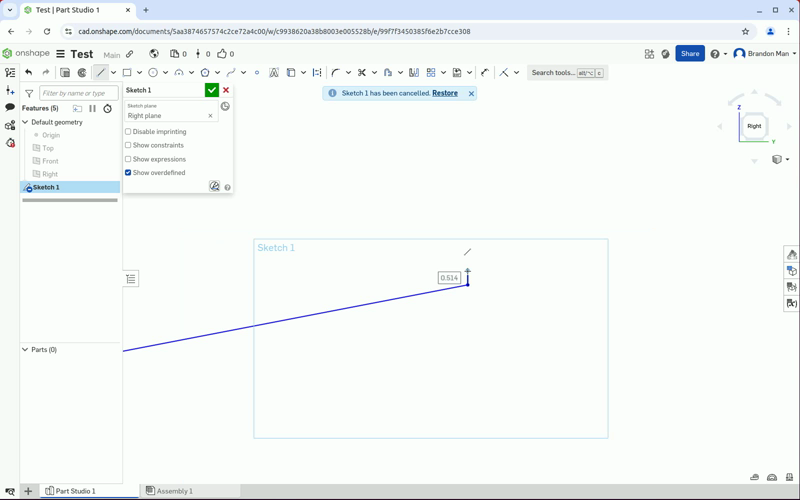
scroll(-6)
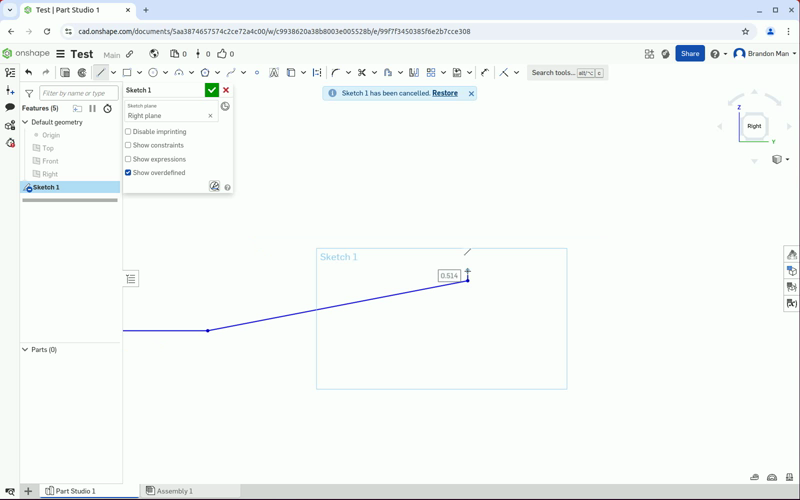
scroll(-6)
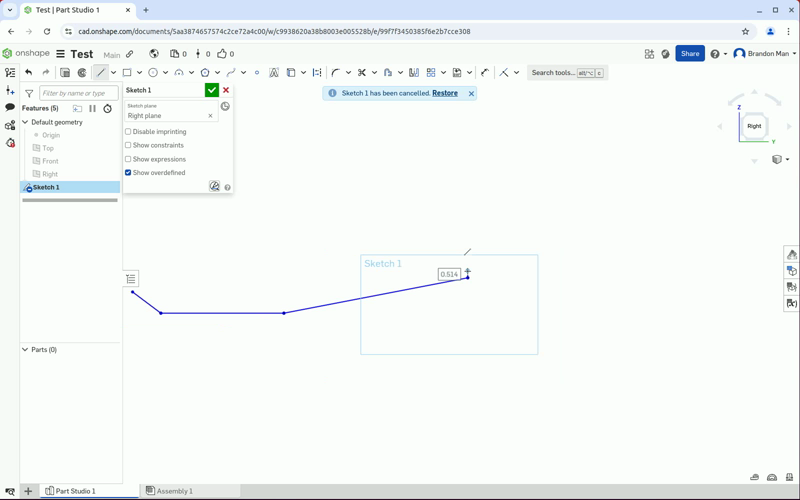
scroll(-6)
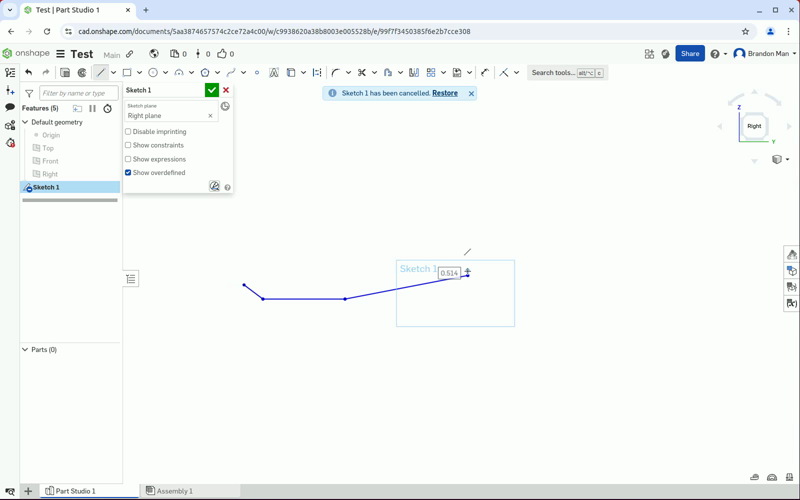
scroll(-6)
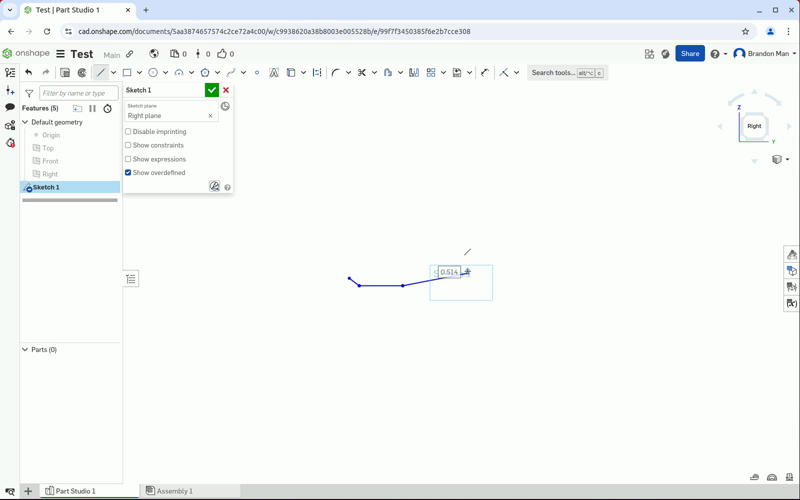
key_up(shift)
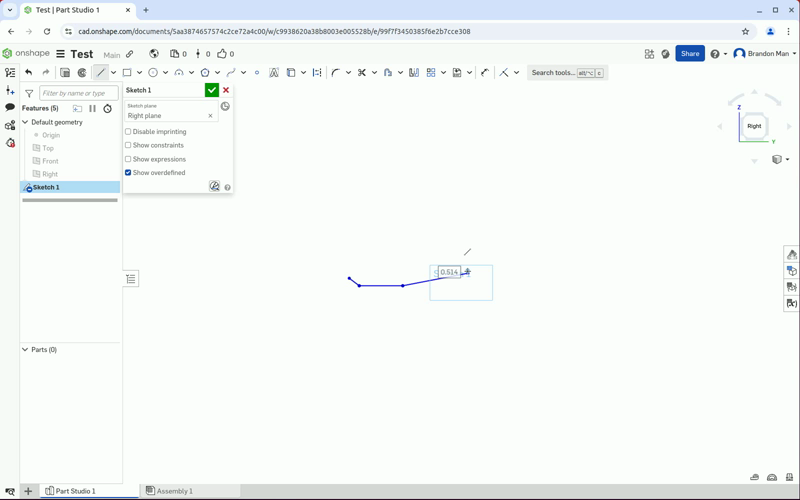
key_down(shift)
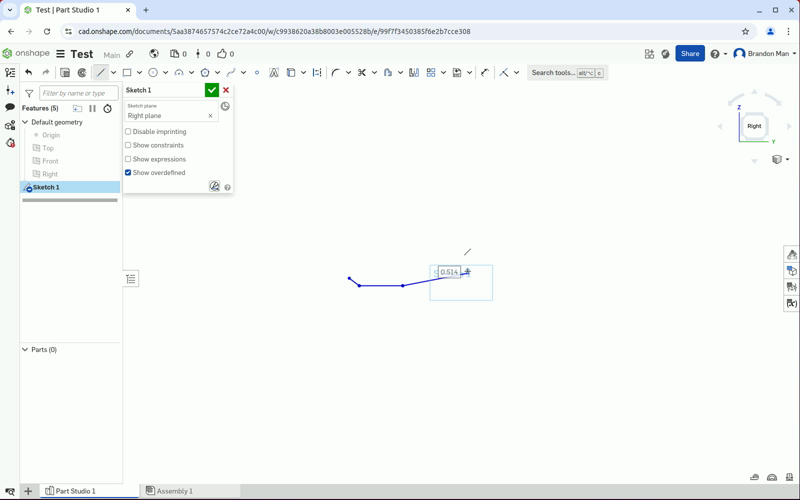
mouse_move(349, 270)
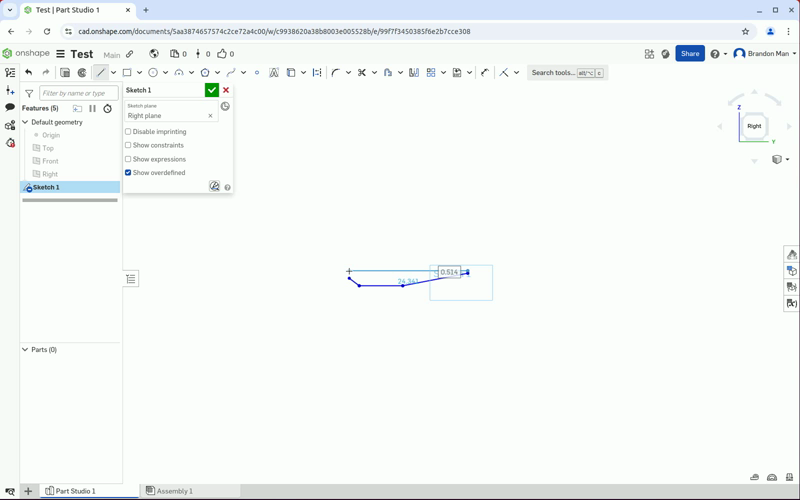
click(349, 270)
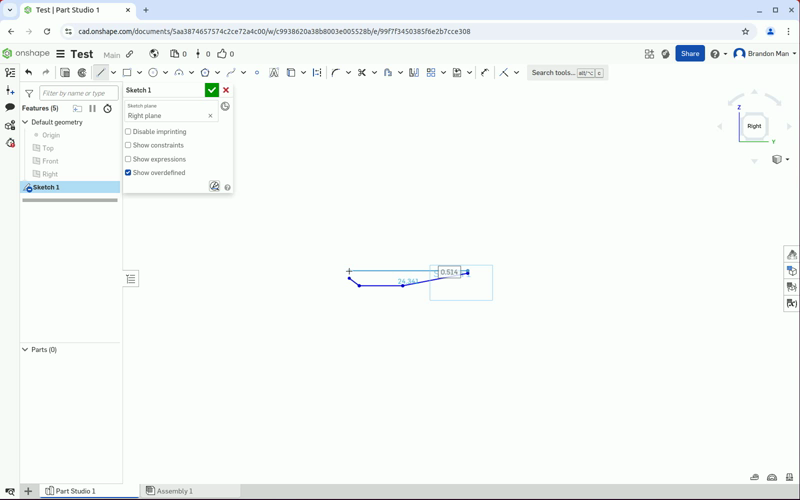
key_up(shift)
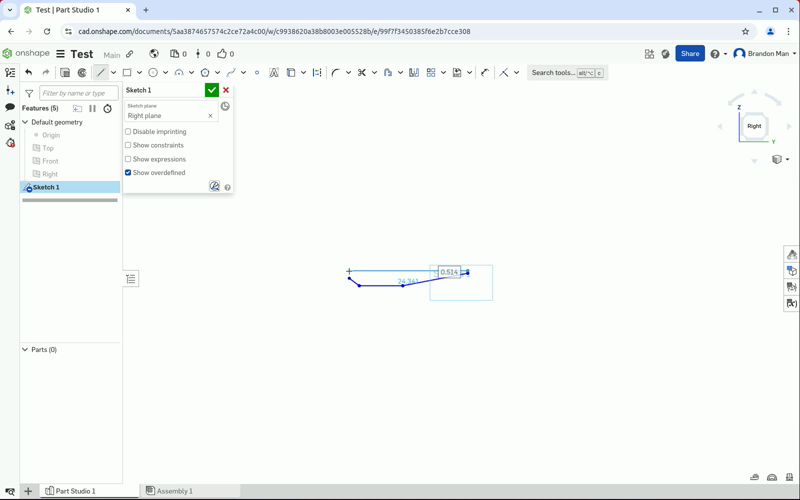
mouse_move(379, 270)
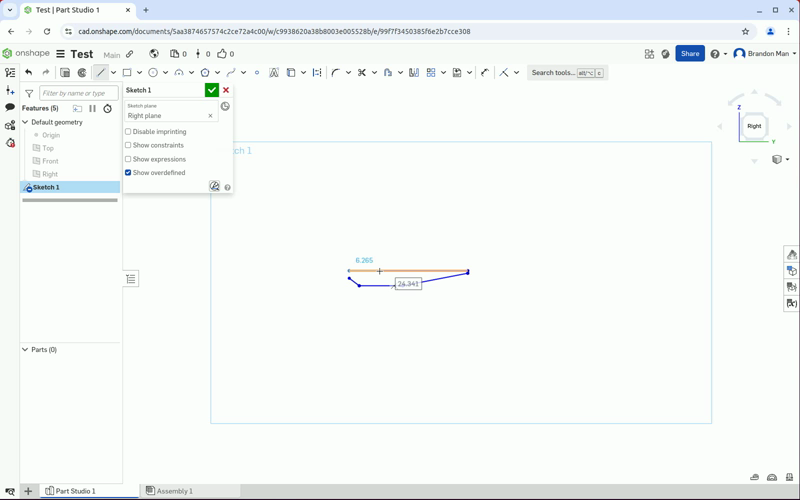
key_down(shift)
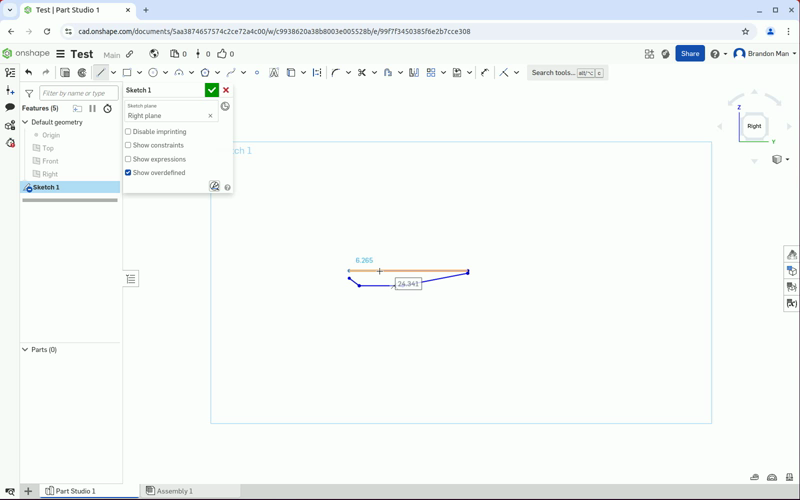
mouse_move(349, 278)
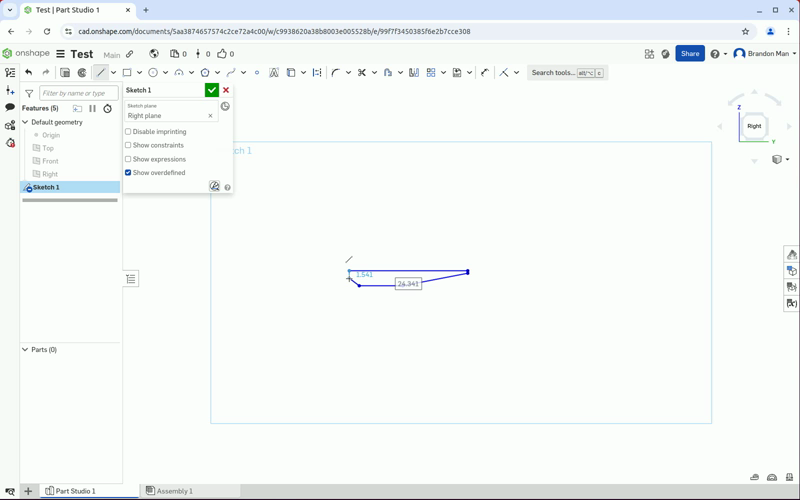
scroll(6)
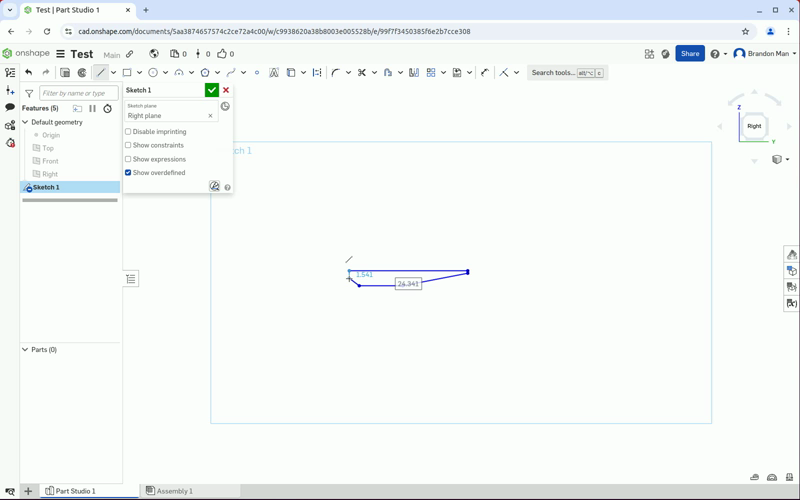
scroll(6)
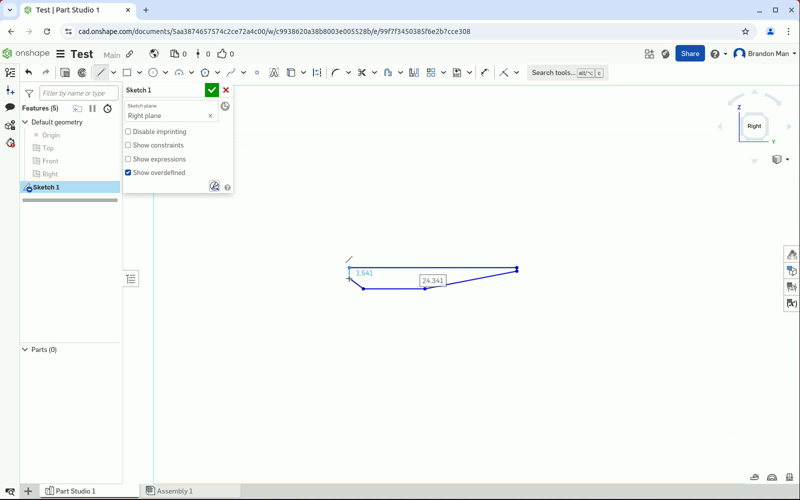
scroll(6)
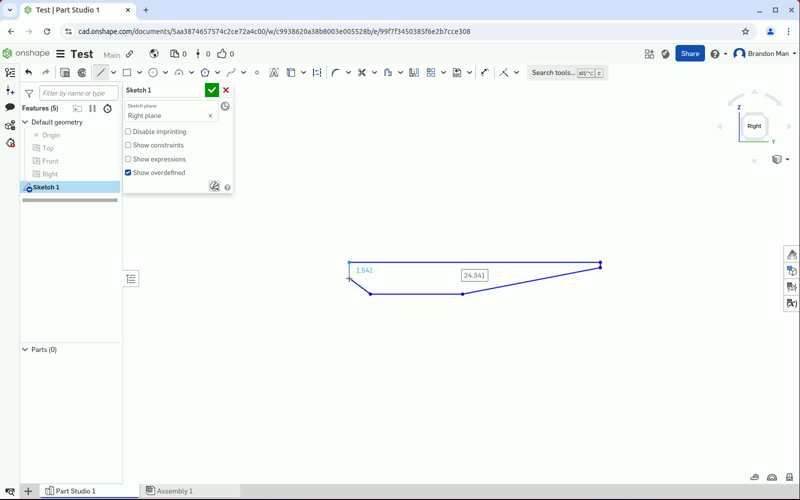
scroll(6)
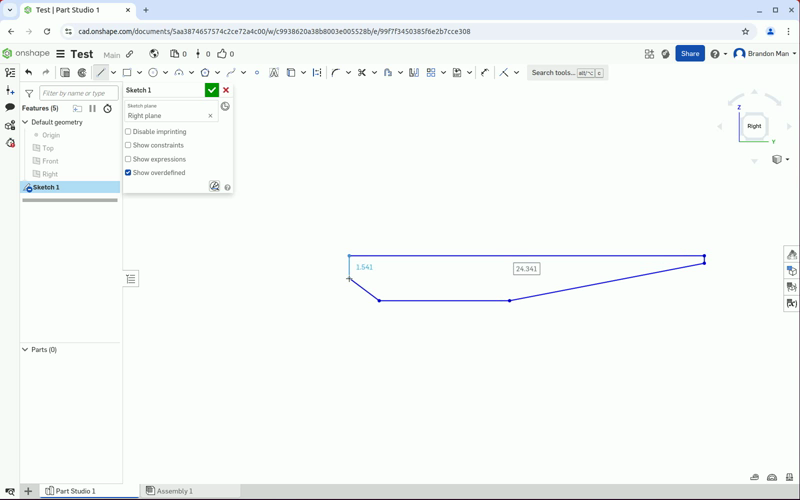
scroll(6)
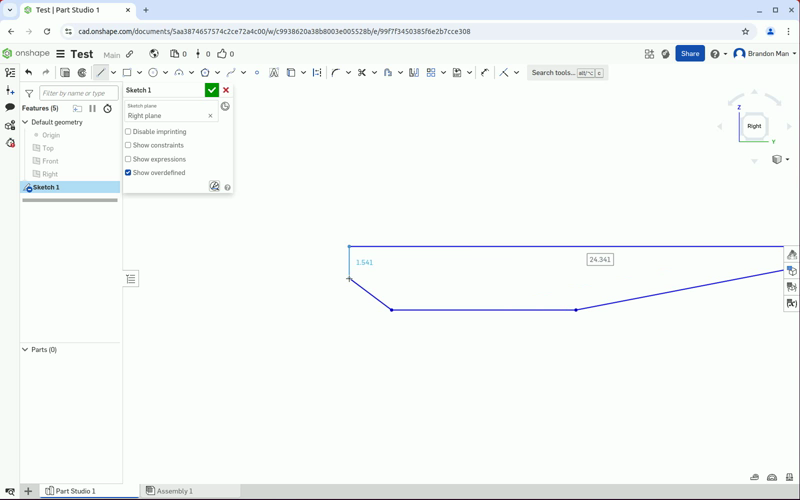
scroll(6)
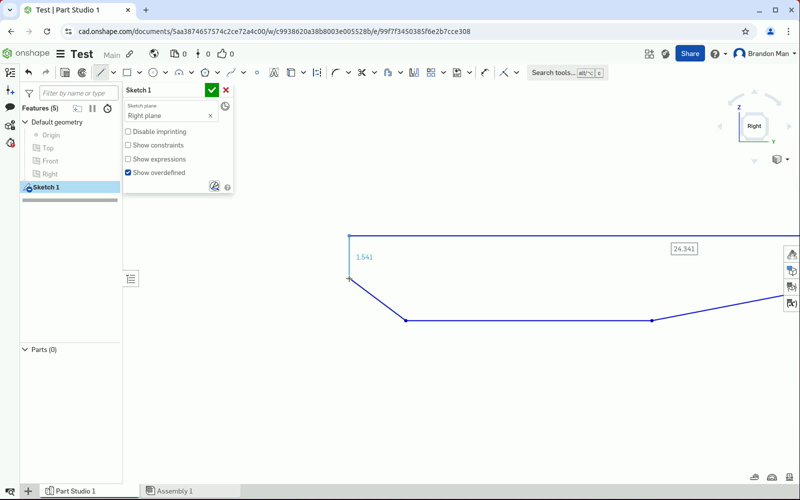
scroll(6)
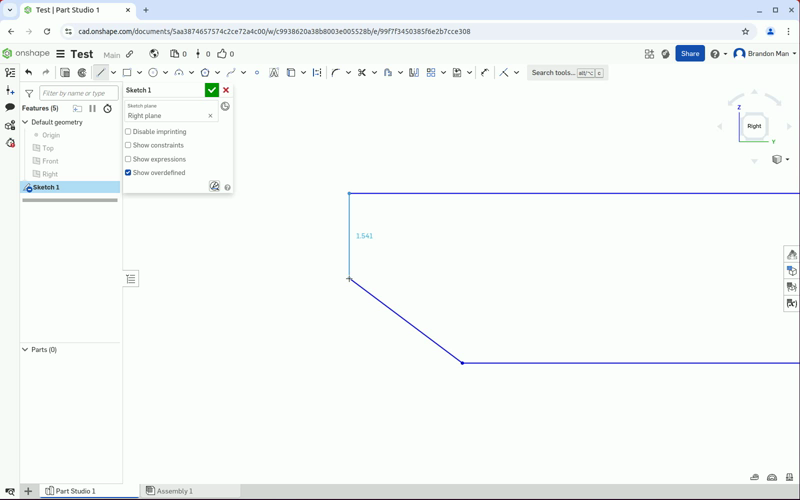
key_up(shift)
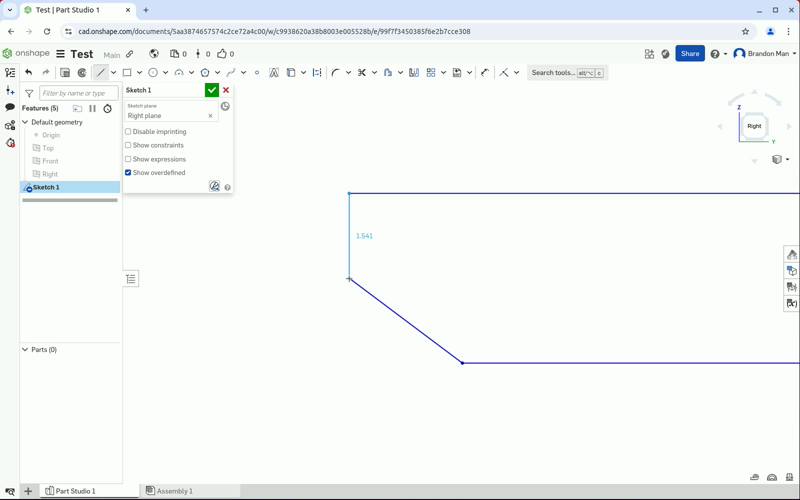
click(349, 278)
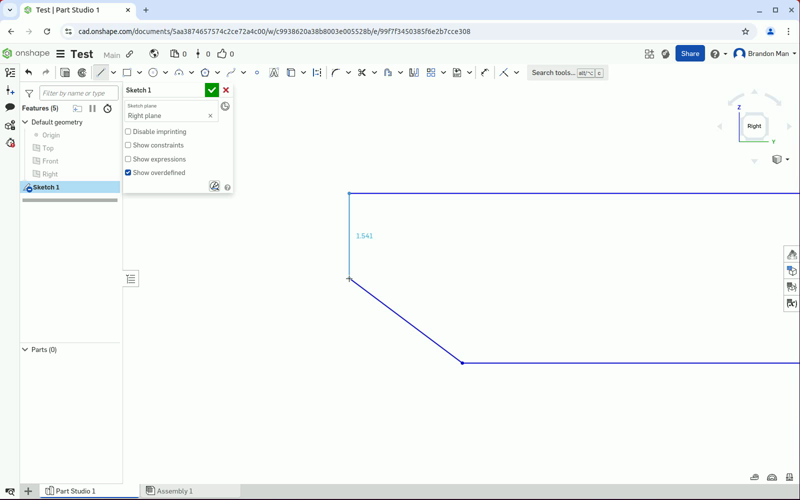
scroll(-6)
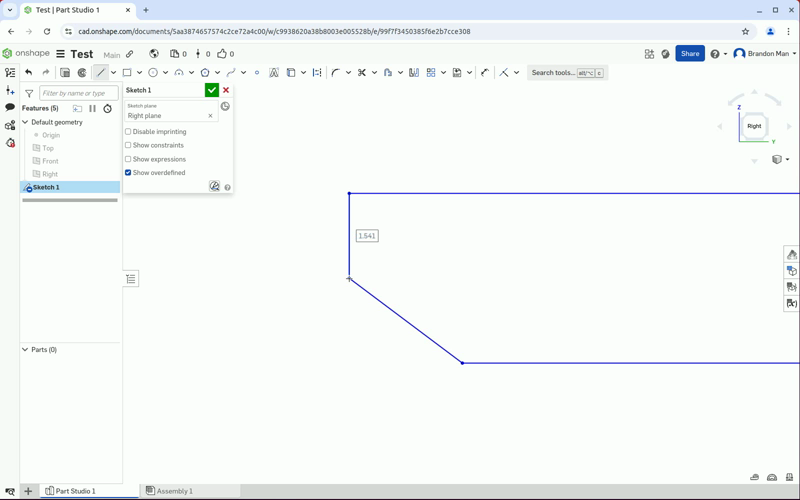
scroll(-6)
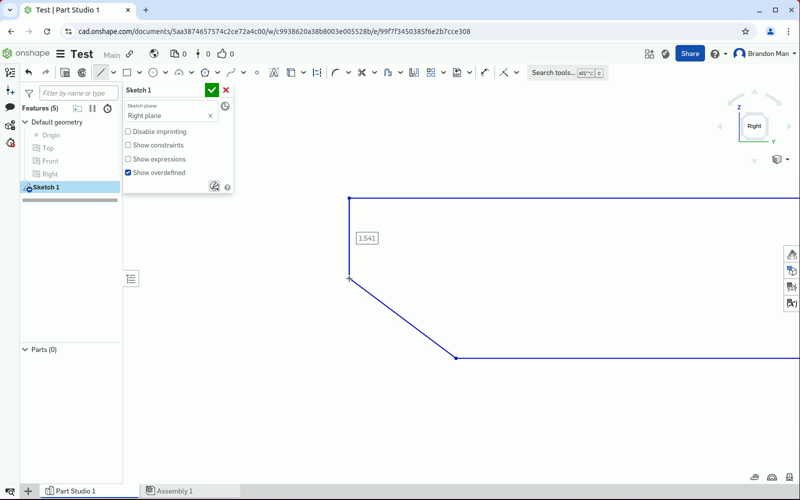
scroll(-6)
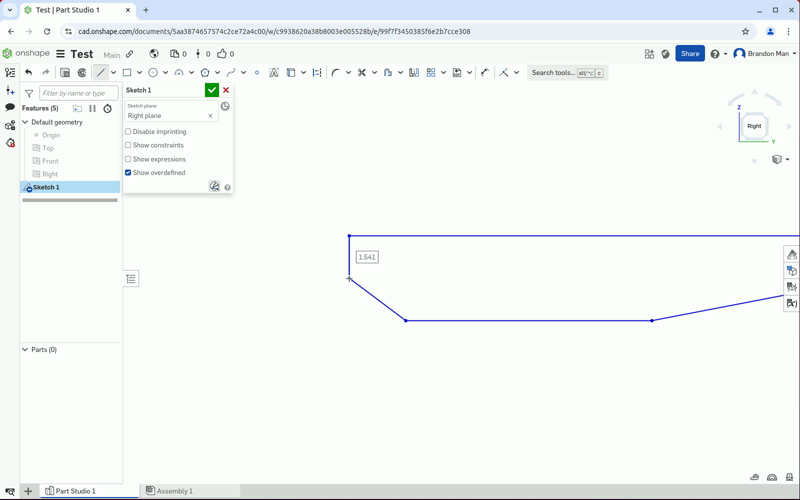
scroll(-6)
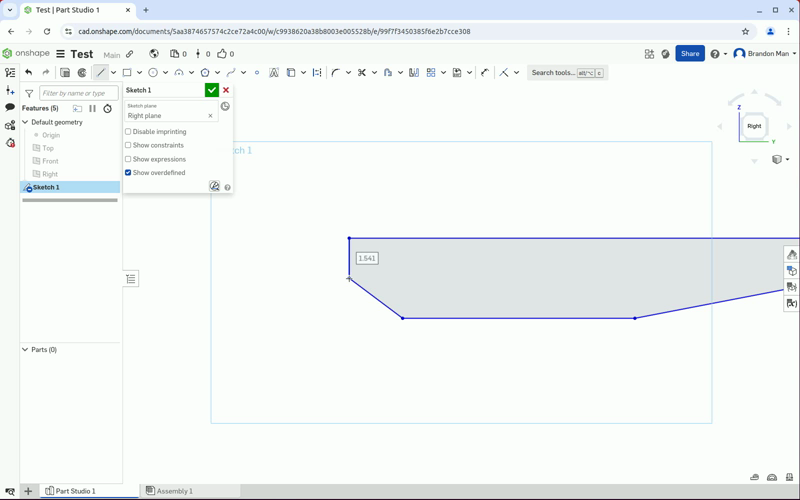
scroll(-6)
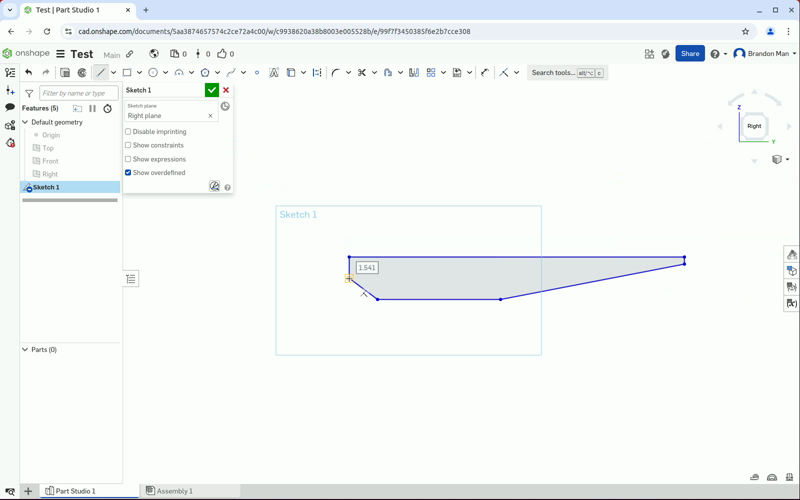
scroll(-6)
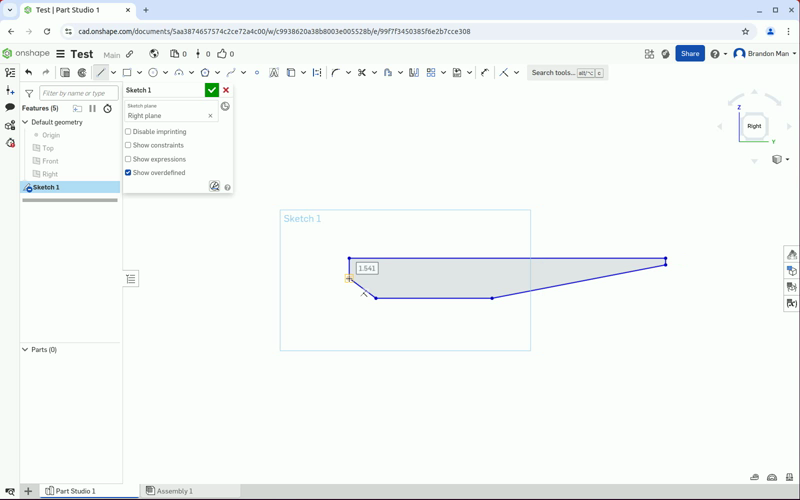
scroll(-6)
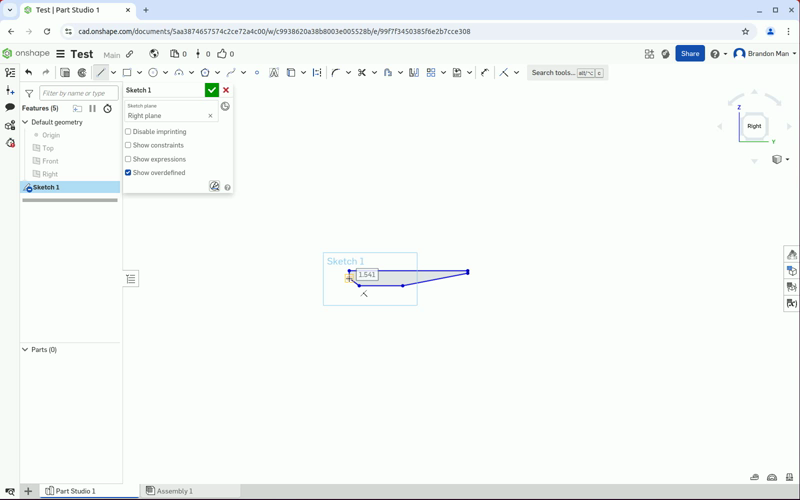
key(esc)
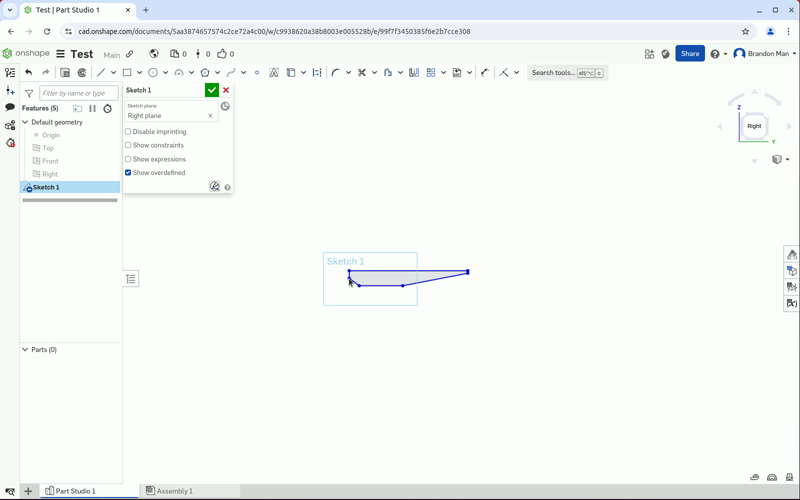
mouse_move(381, 275)
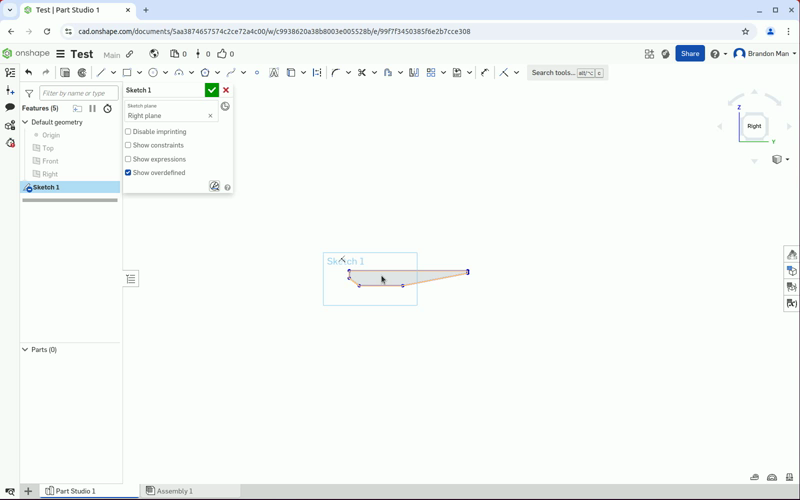
scroll(6)
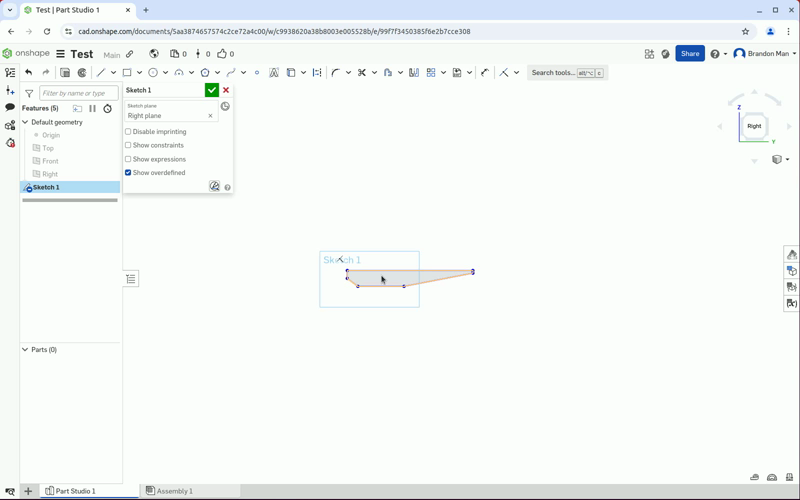
scroll(6)
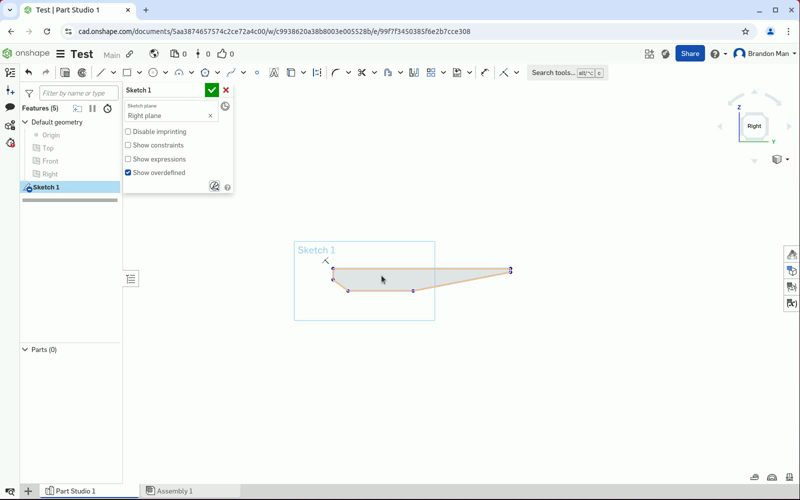
scroll(6)
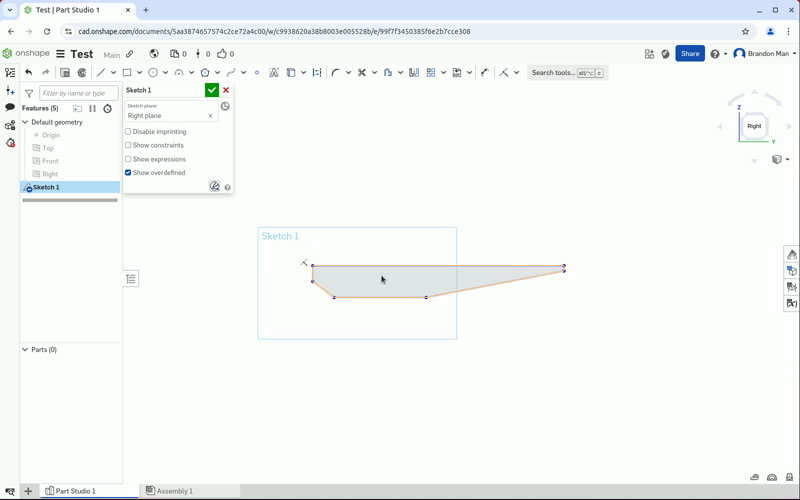
scroll(6)
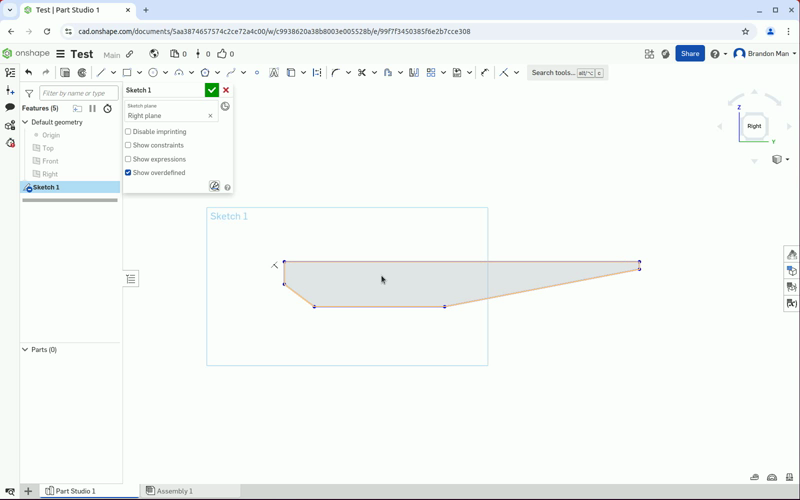
scroll(6)
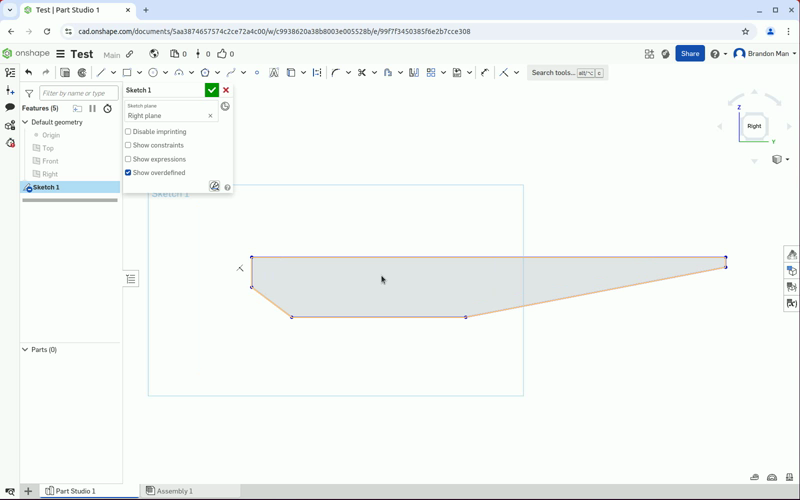
scroll(6)
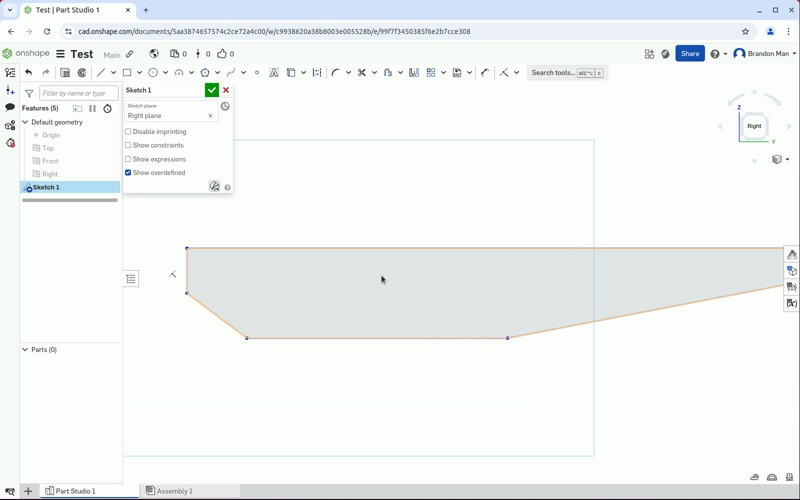
scroll(6)
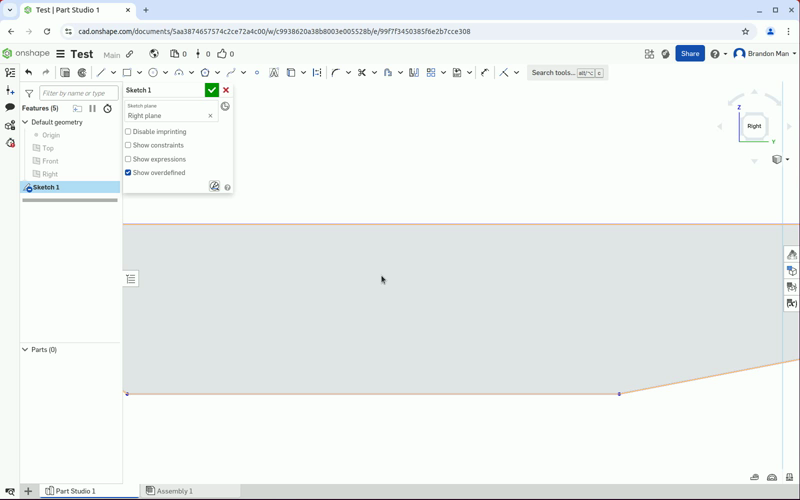
click(381, 275)
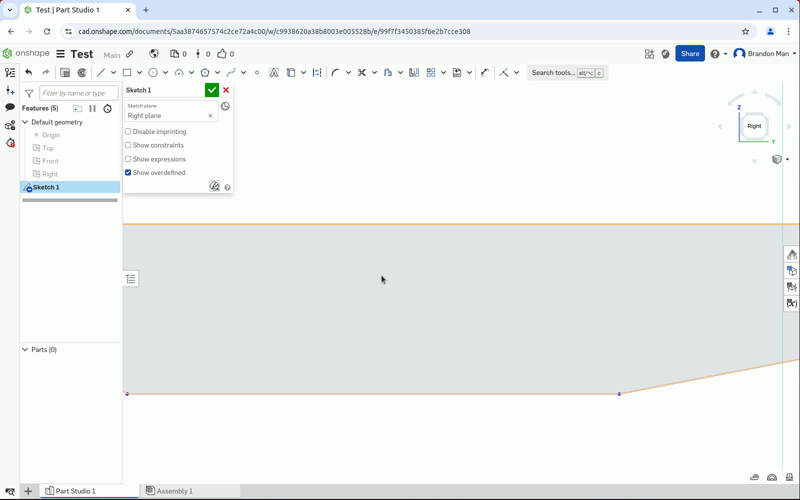
scroll(-6)
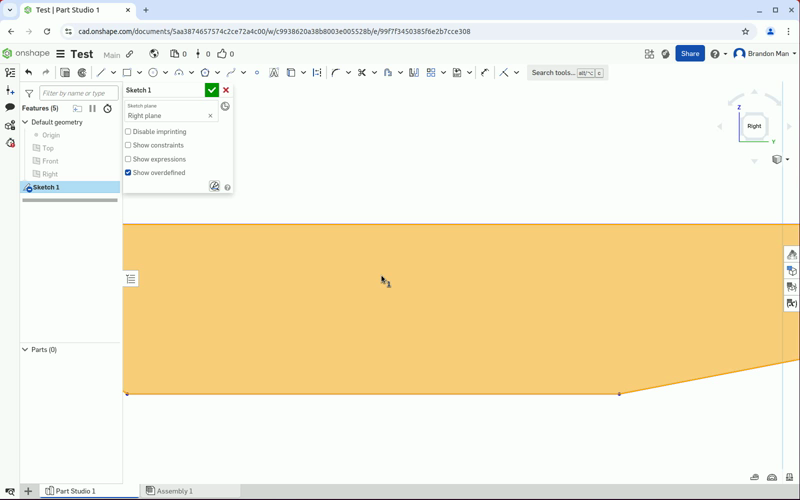
scroll(-6)
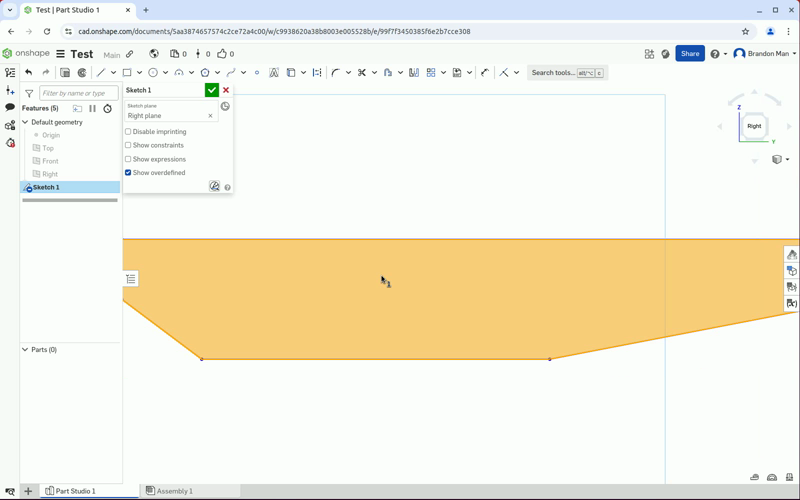
scroll(-6)
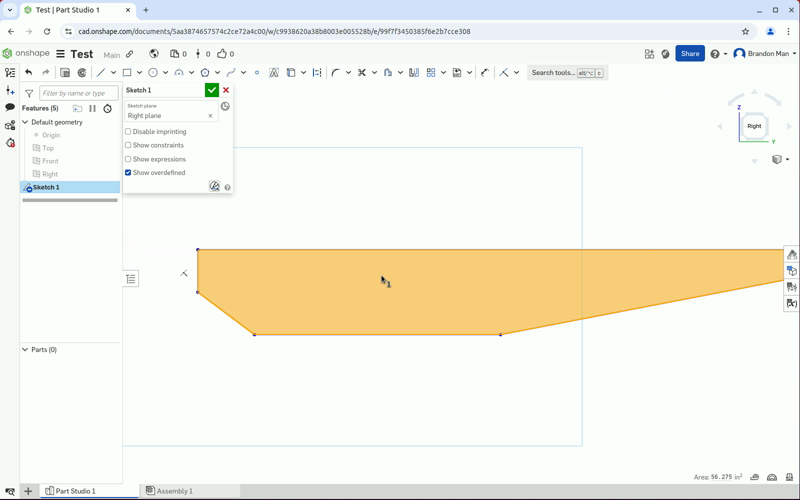
scroll(-6)
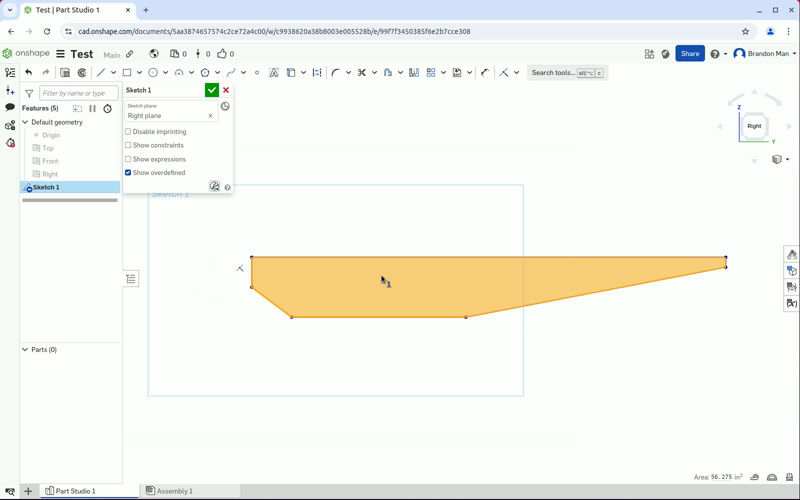
scroll(-6)
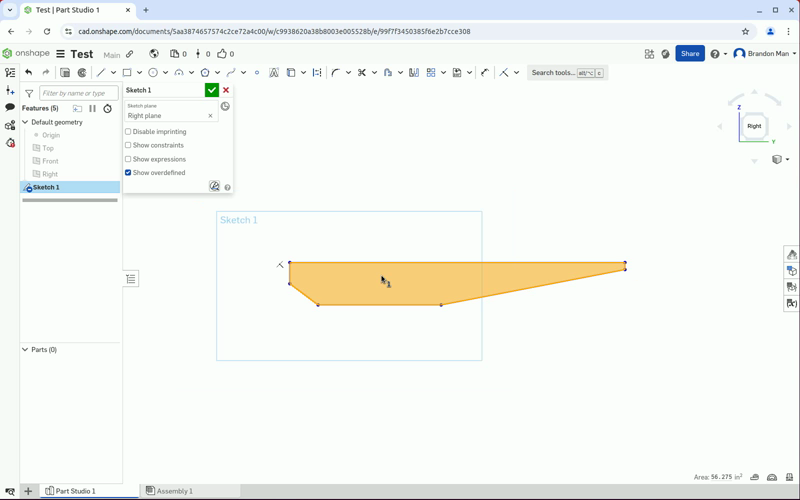
scroll(-6)
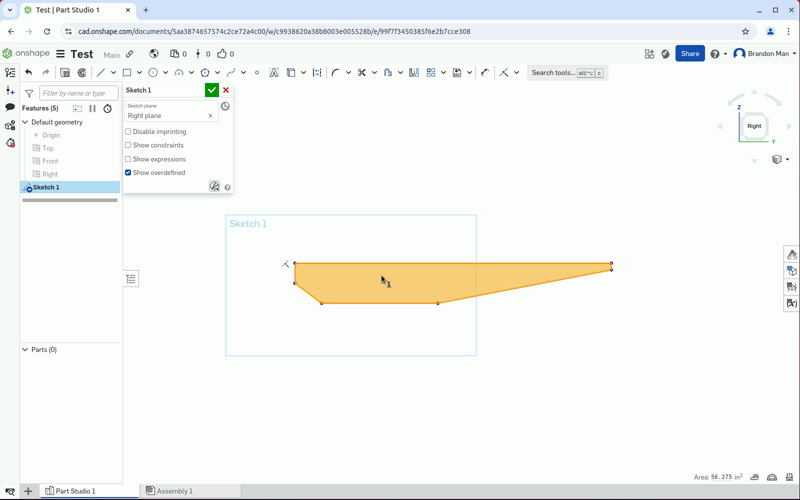
scroll(-6)
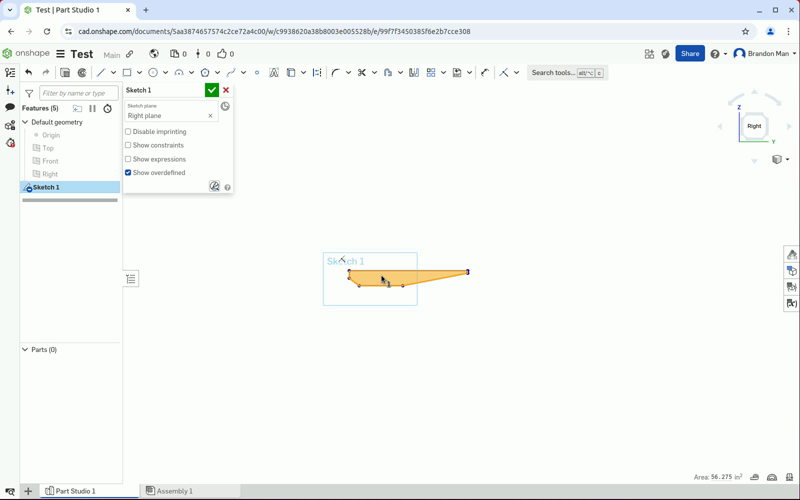
mouse_move(73, 352)
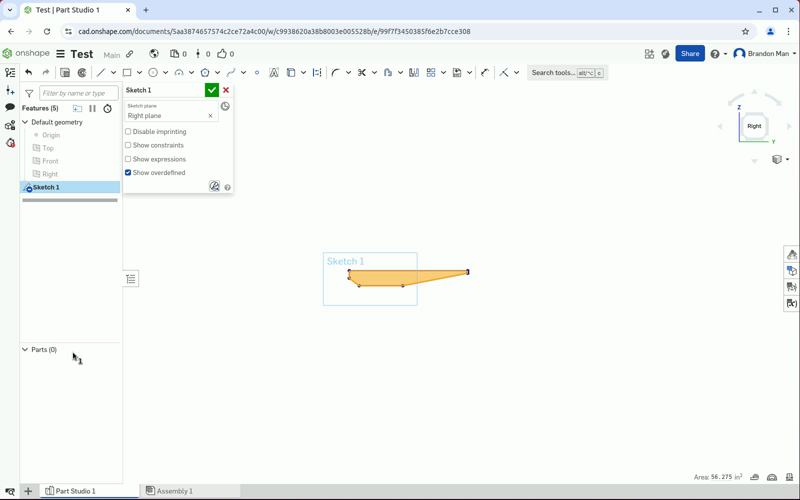
key(shift+y)
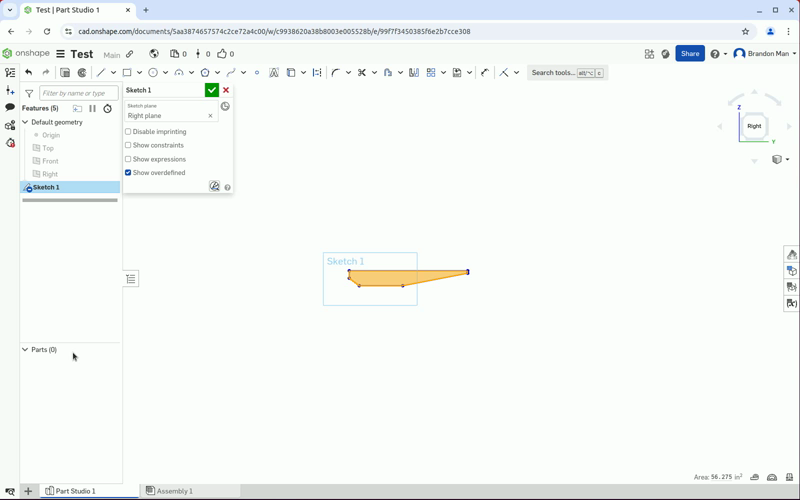
key(shift+e)
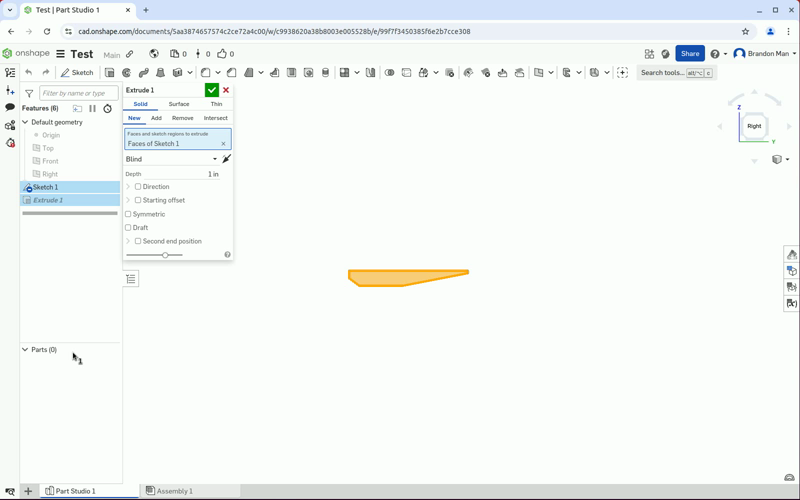
mouse_move(143, 106)
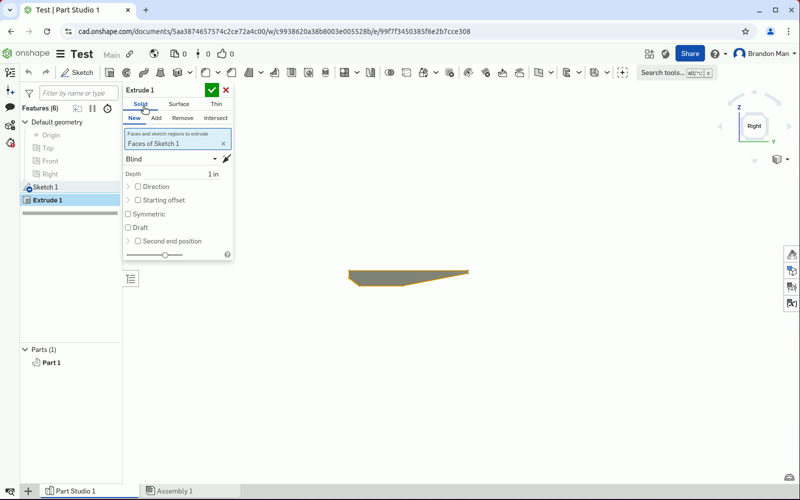
click(143, 106)
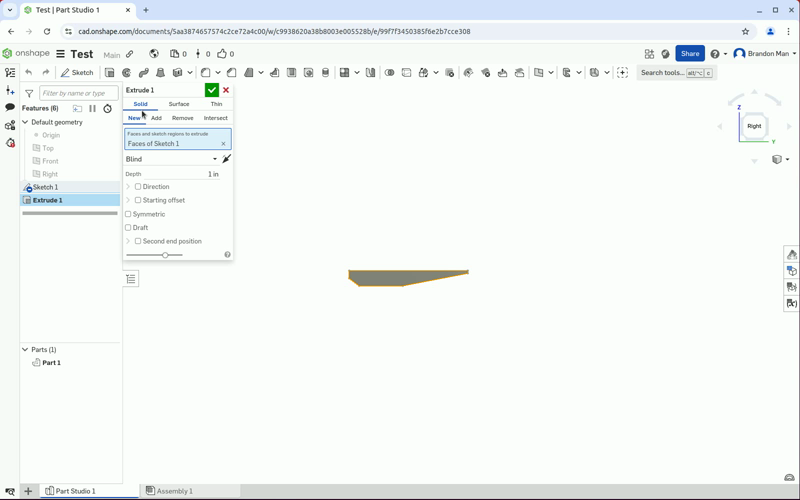
mouse_move(137, 120)
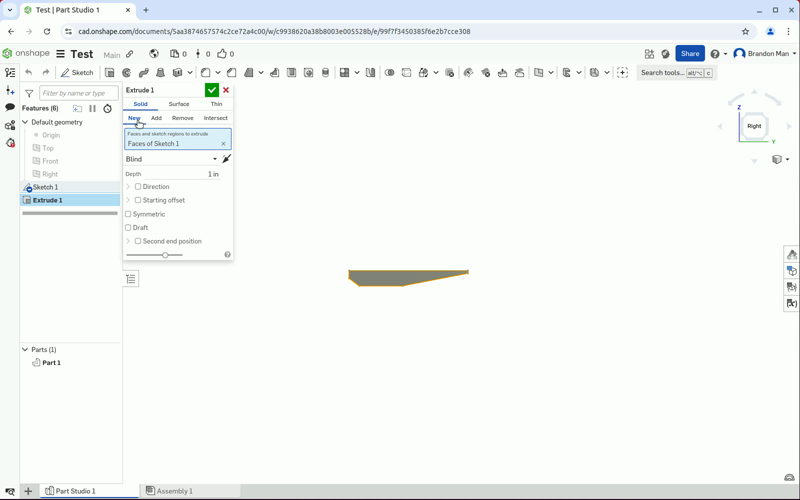
click(137, 120)
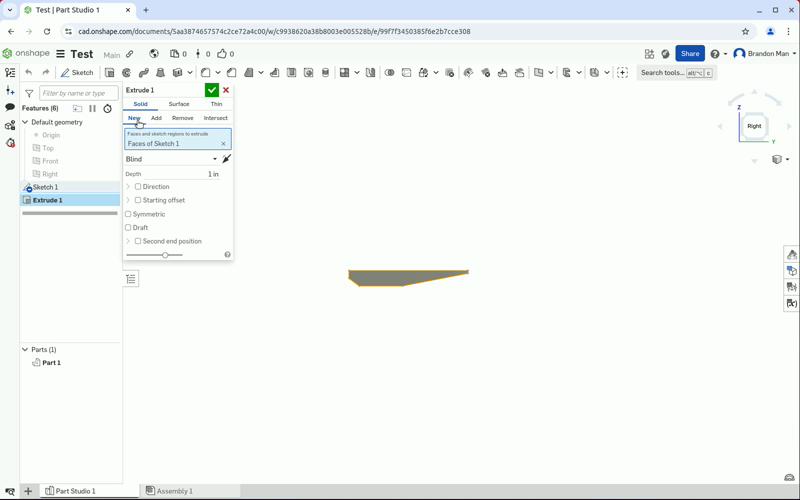
key(tab, 4)
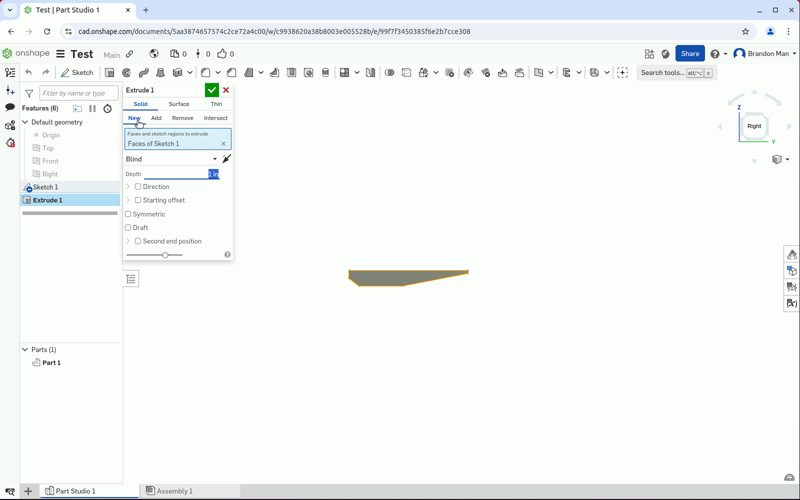
text(3.129)
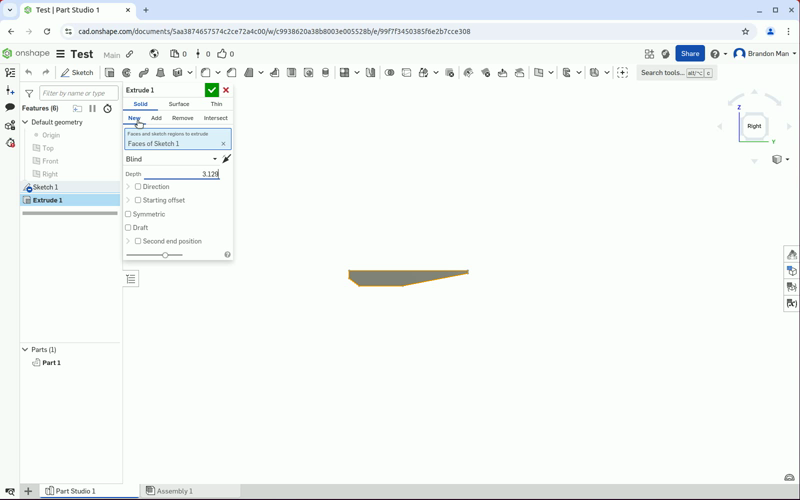
key(enter)
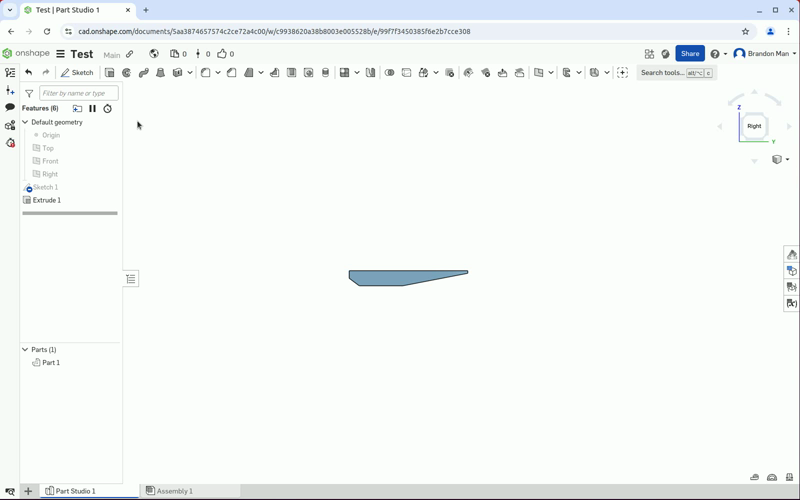
key(shift+h)
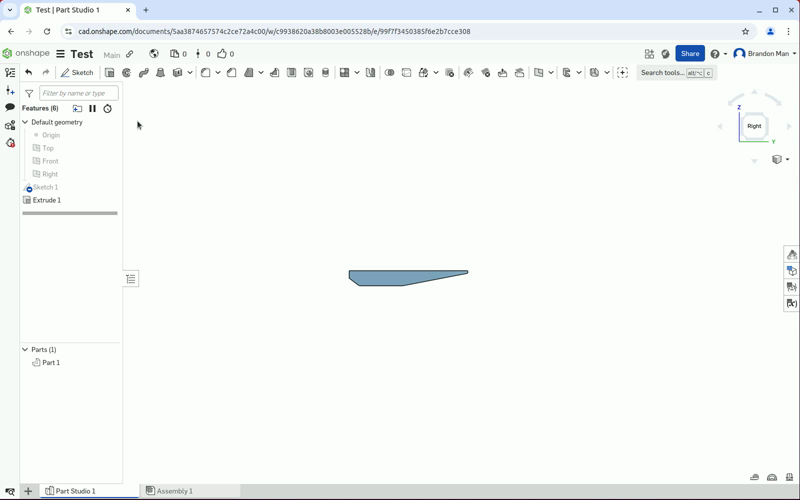
key(shift+h)
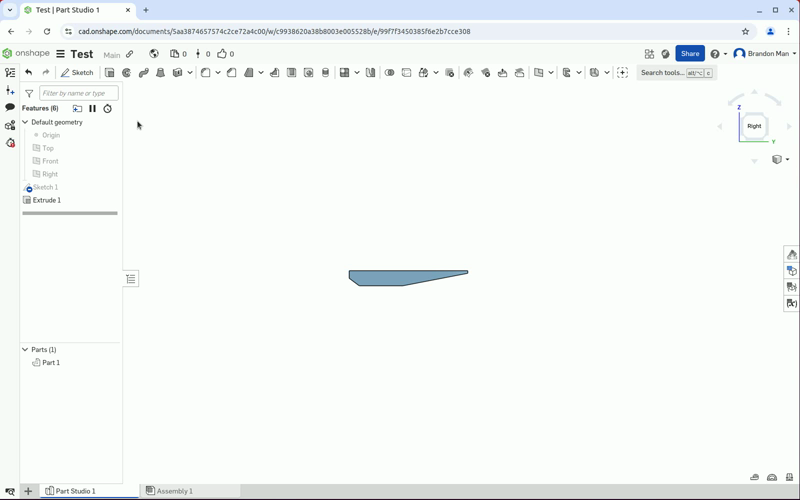
mouse_move(73, 189)
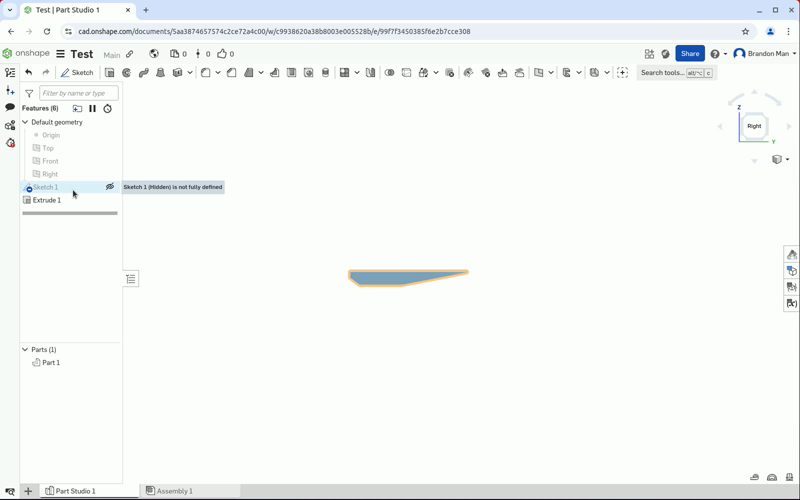
click(73, 189)
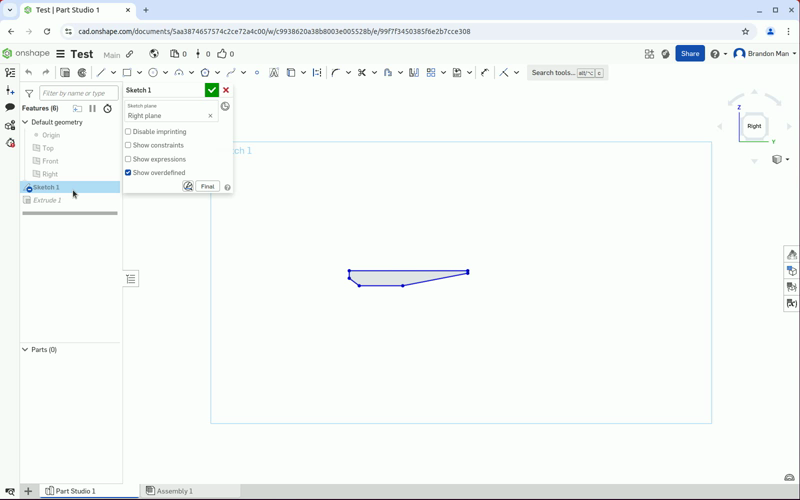
mouse_move(229, 92)
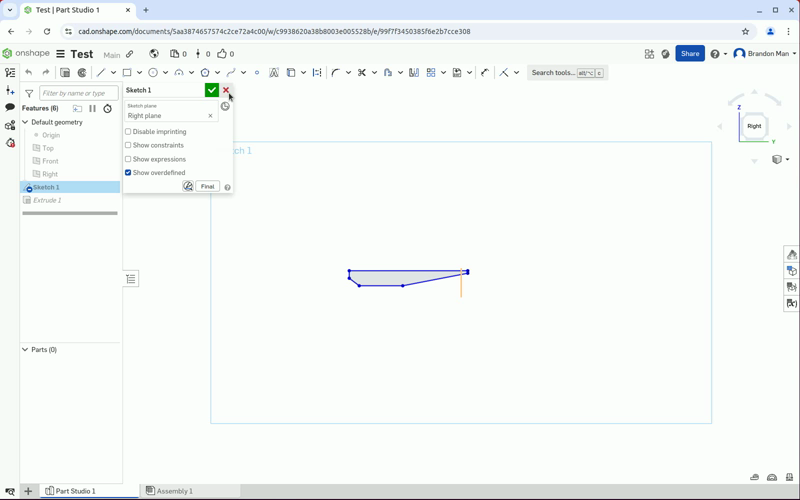
click(229, 92)
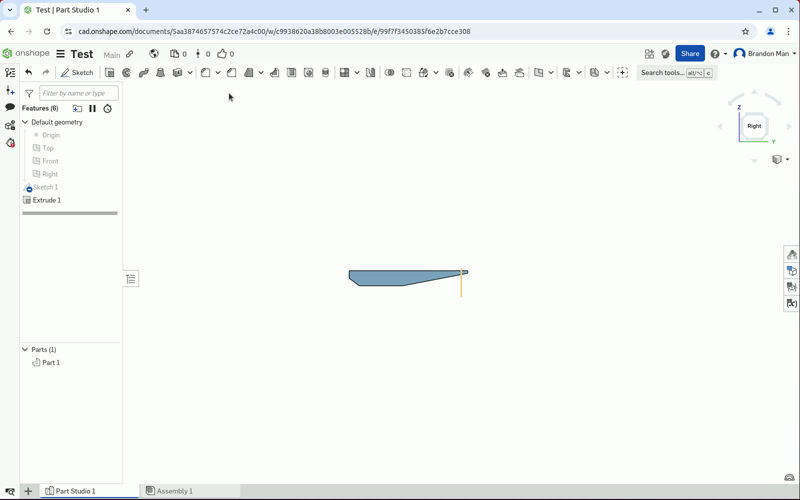
mouse_move(73, 352)
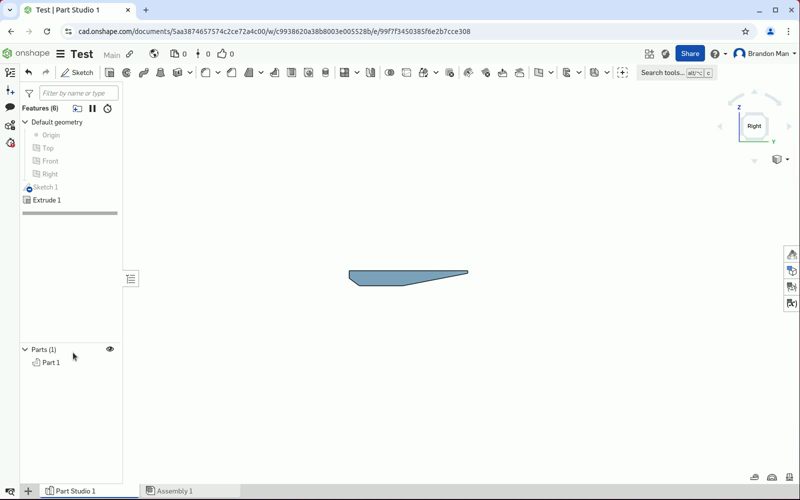
key(y)
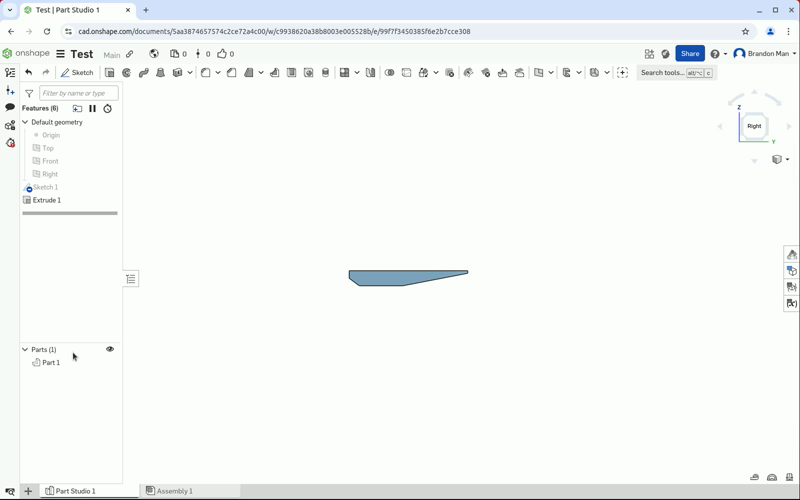
key(shift+p)
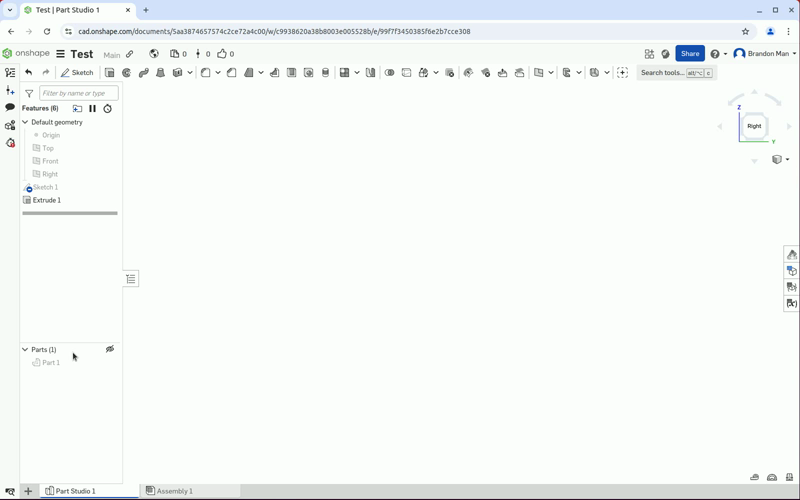
key(space)
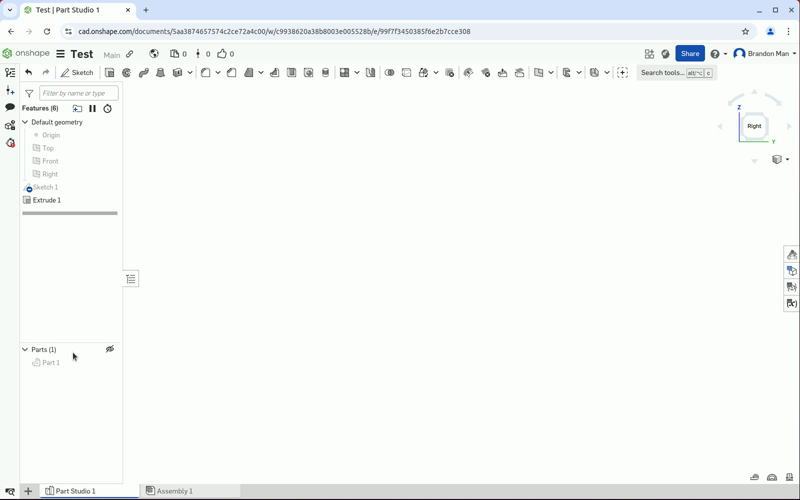
key_down(shift)
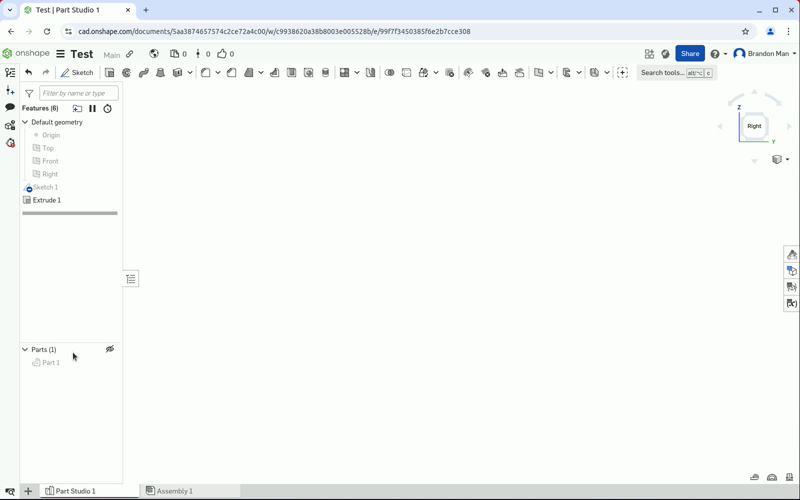
key(right)
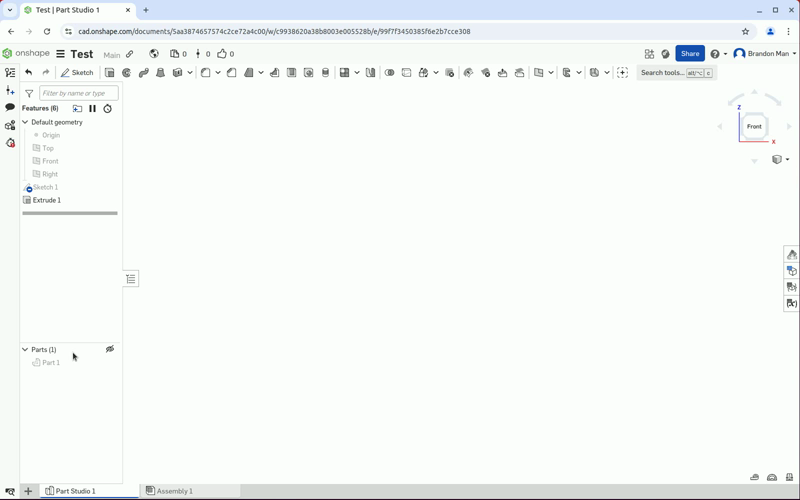
key_up(shift)
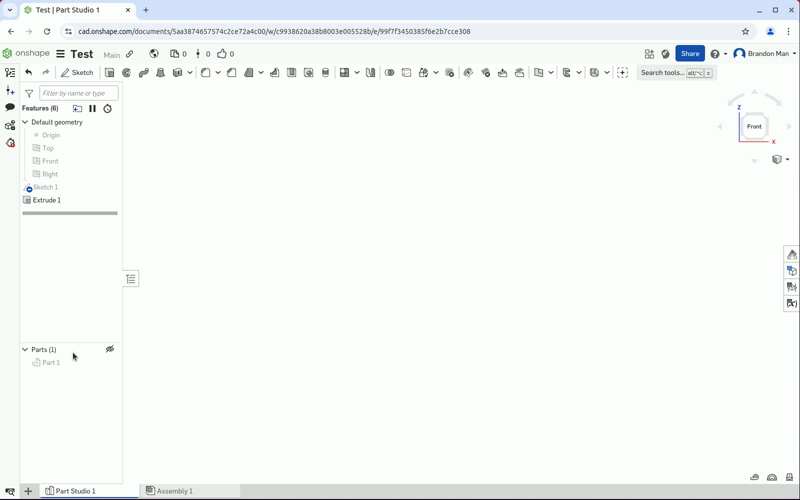
mouse_move(73, 352)
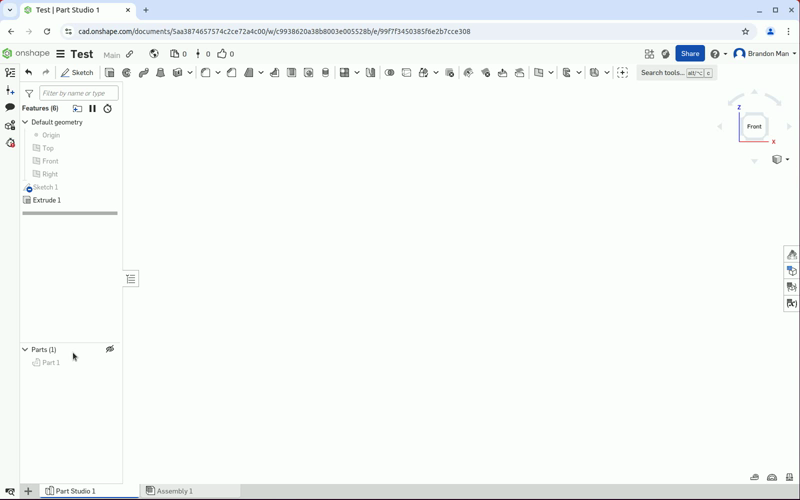
key(shift+y)
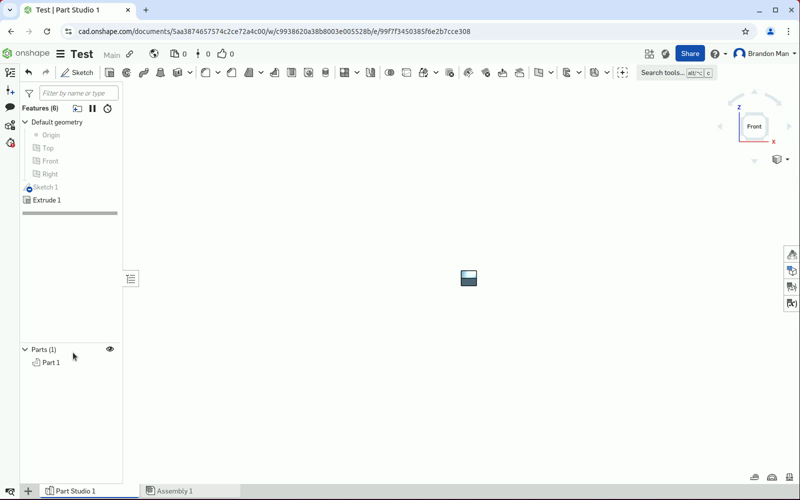
mouse_move(541, 75)
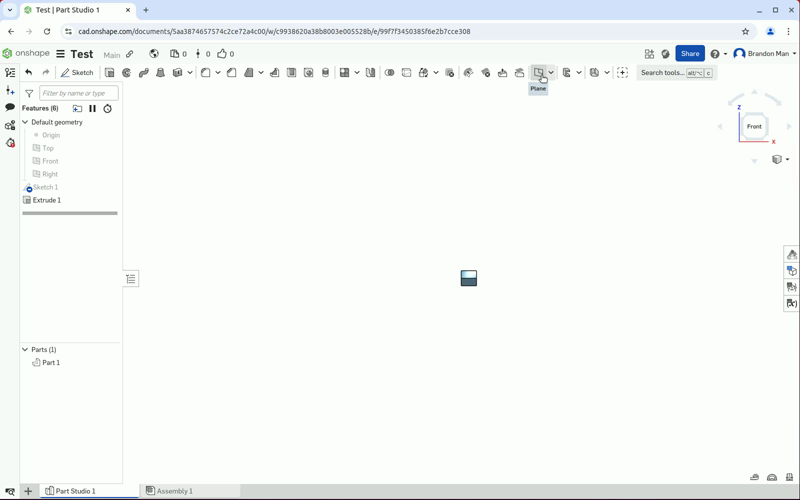
click(541, 75)
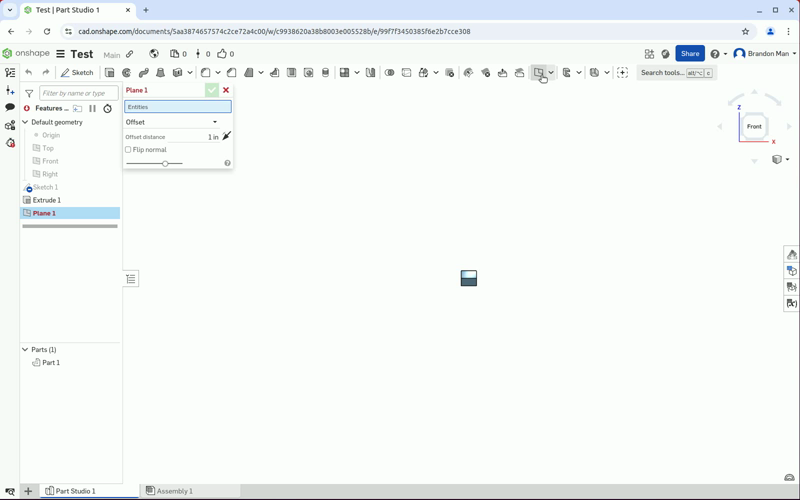
mouse_move(73, 163)
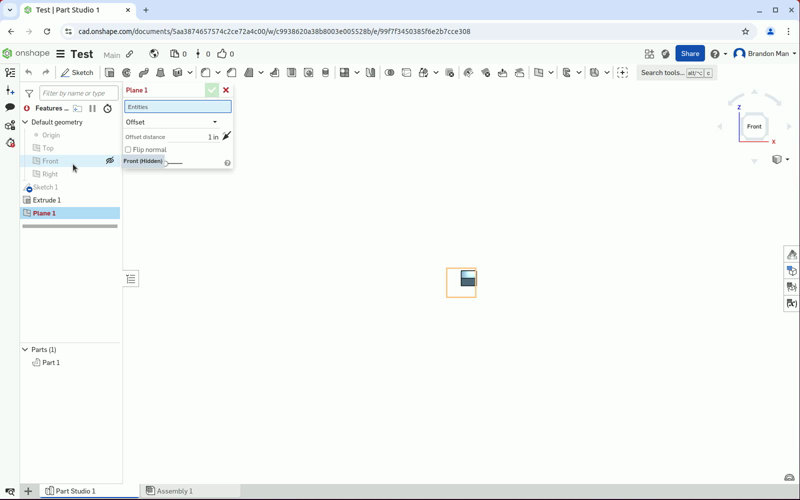
click(73, 163)
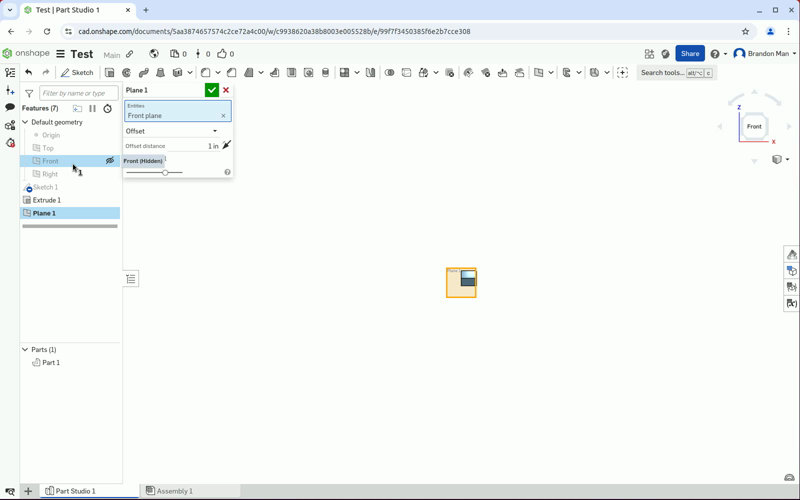
key(tab, 2)
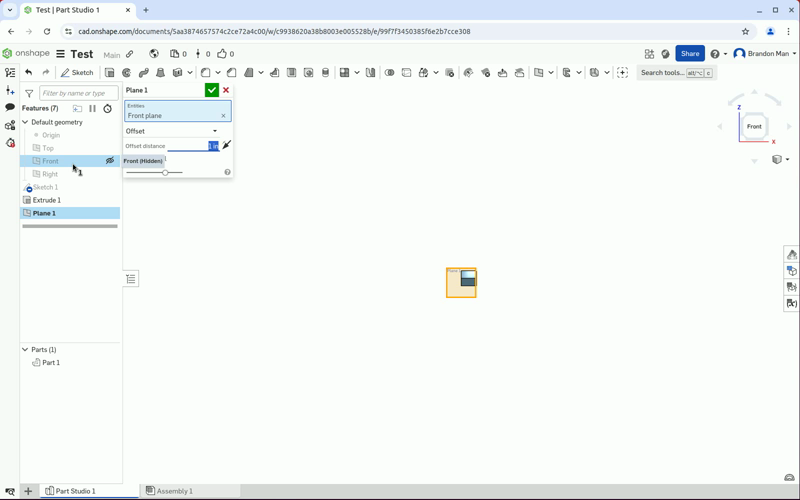
text(22.862)
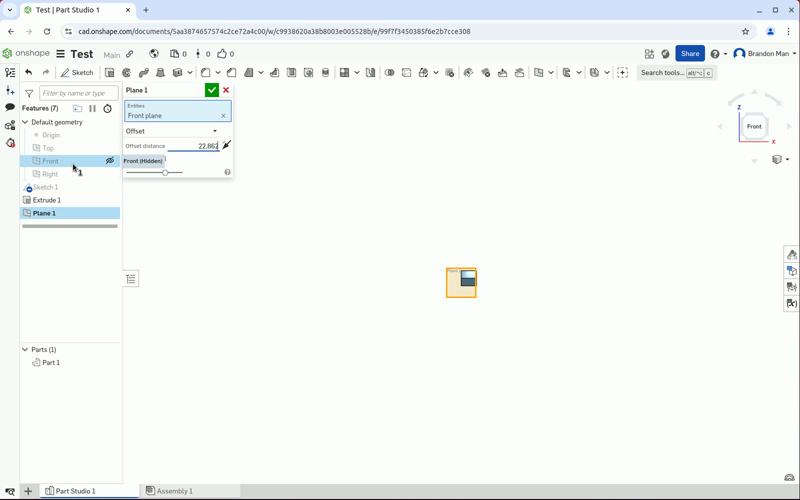
key(enter, 2)
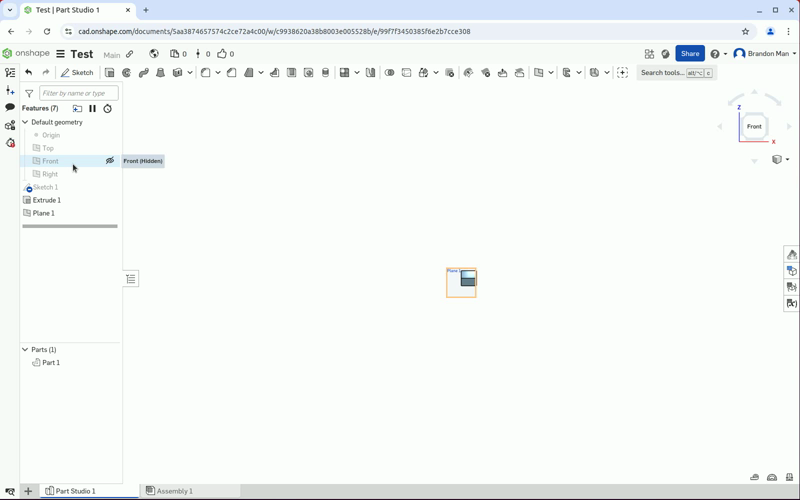
key(shift+s)
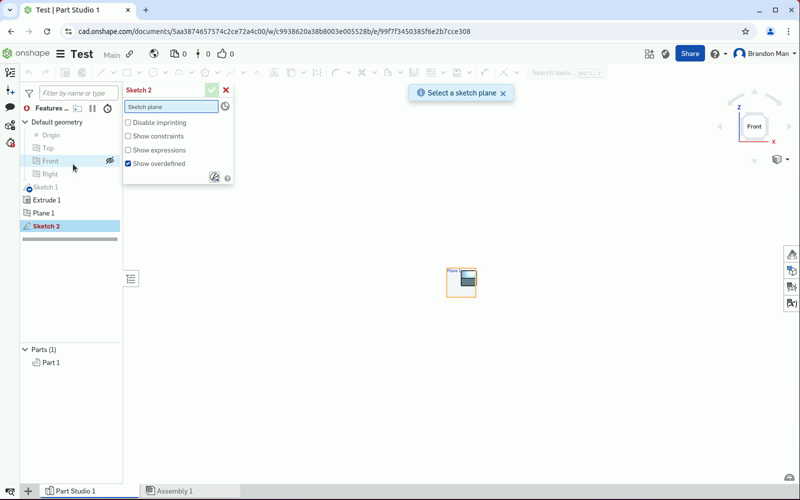
mouse_move(73, 215)
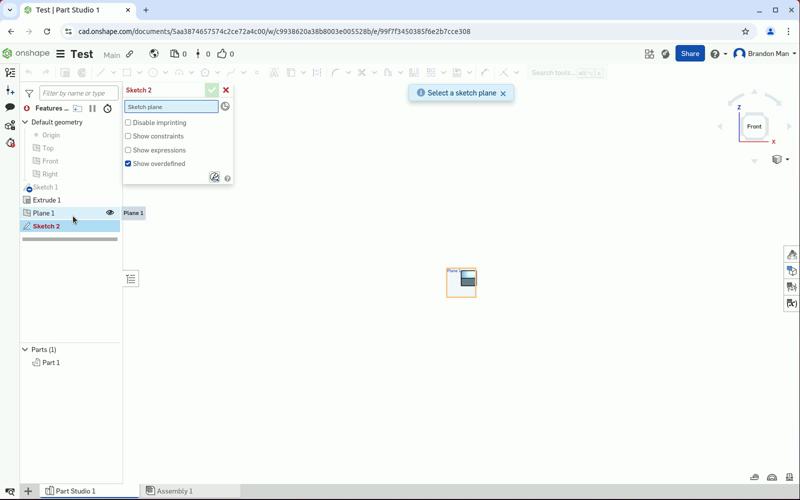
click(73, 215)
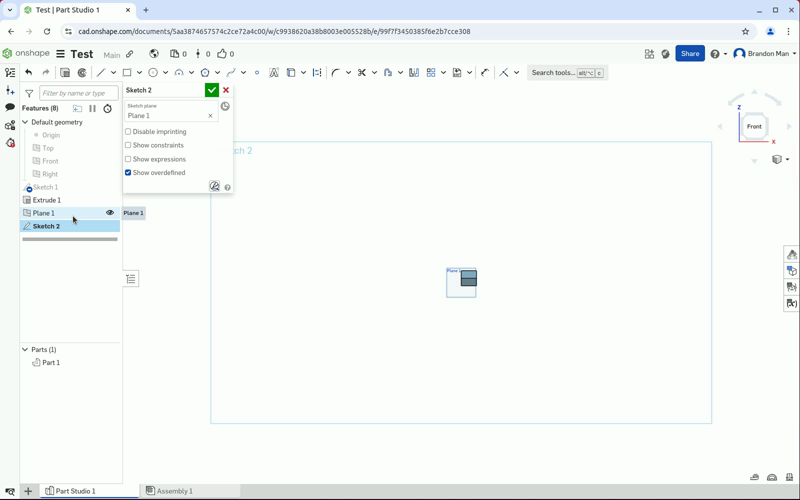
mouse_move(73, 352)
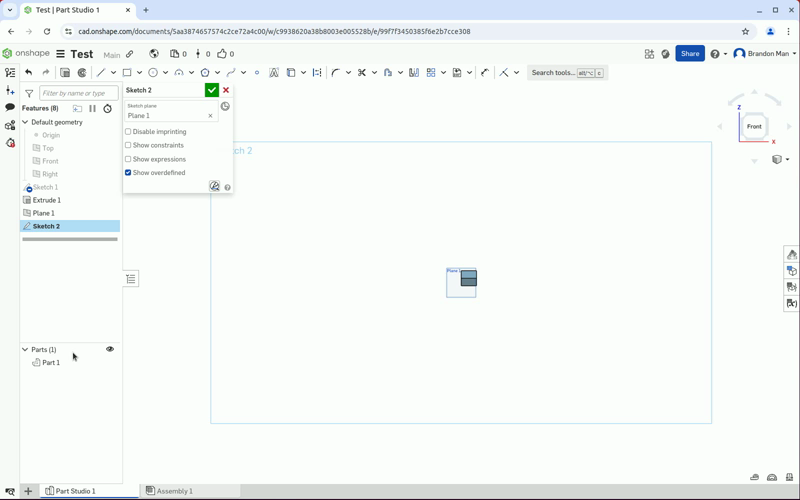
key(y)
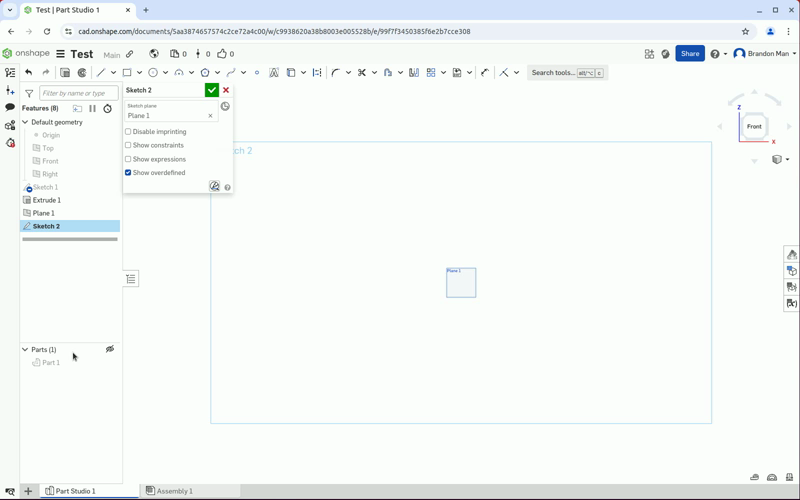
key(l)
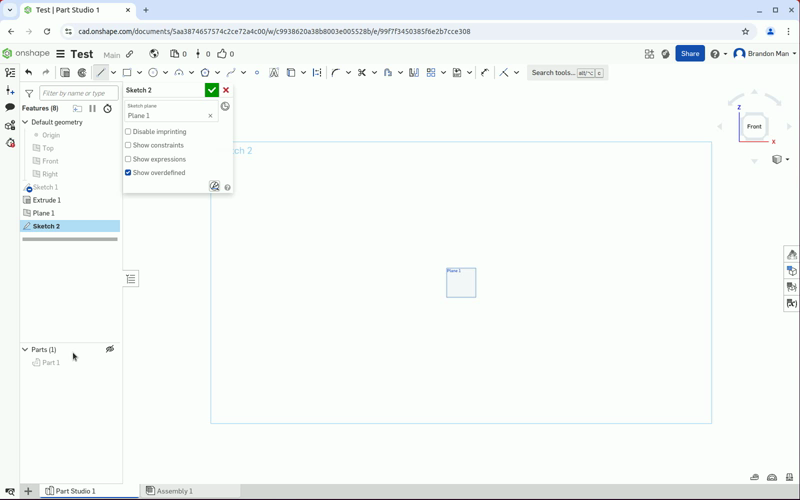
key_down(shift)
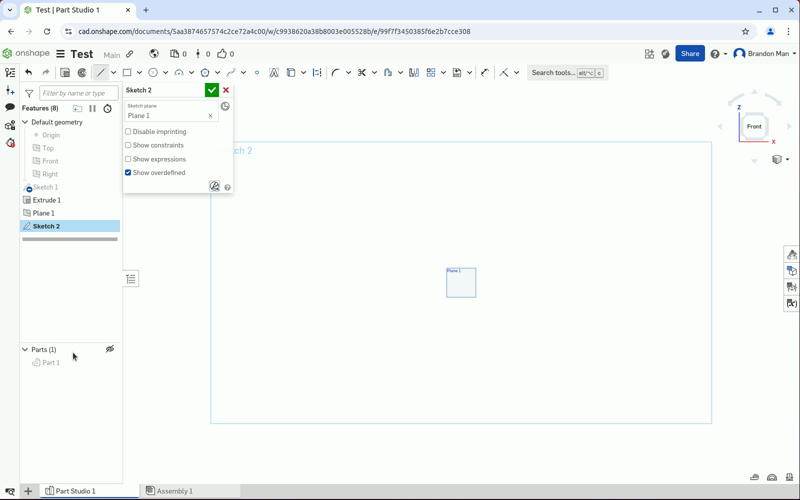
mouse_move(461, 276)
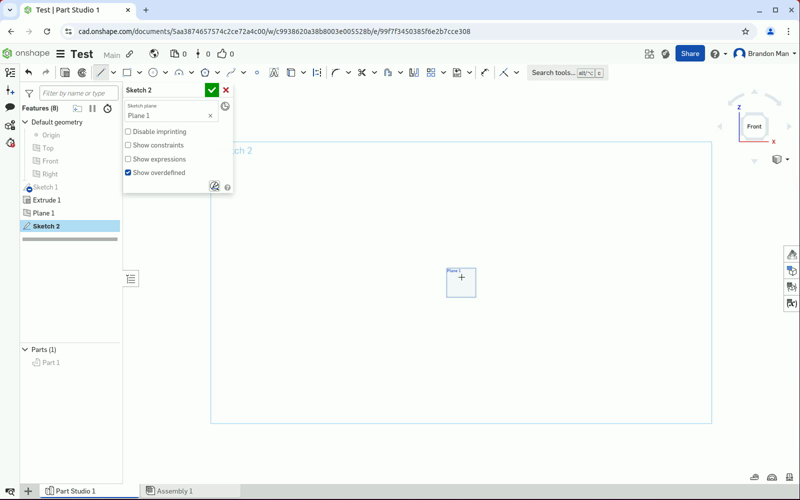
click(461, 276)
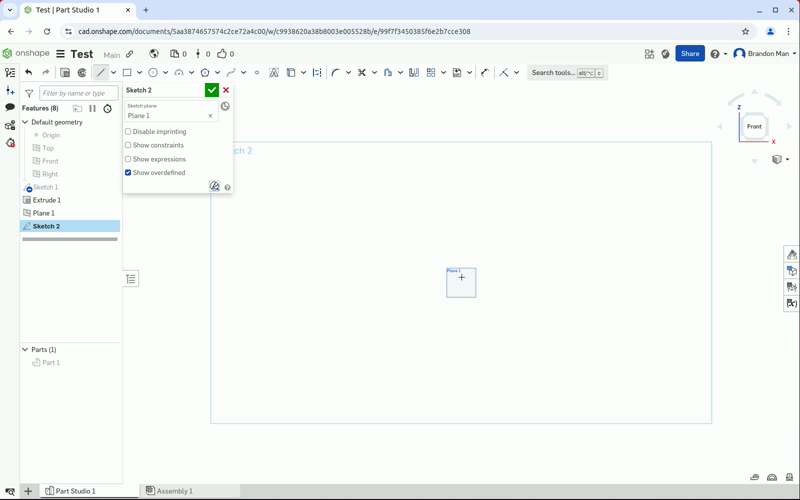
key_up(shift)
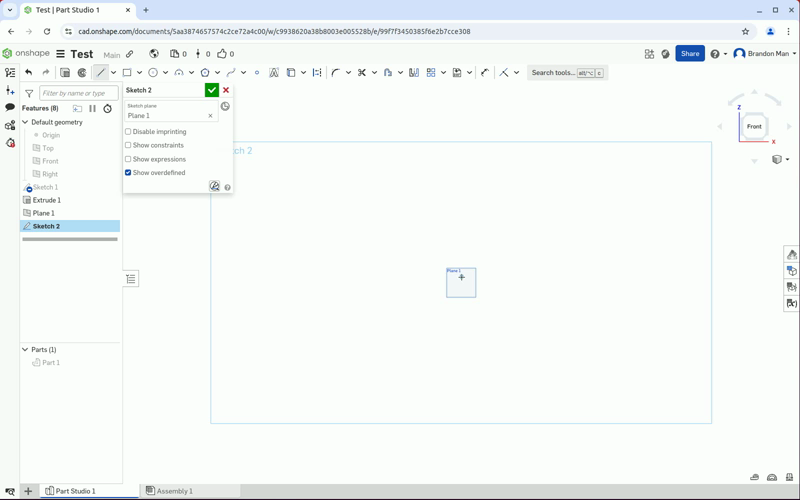
key_down(shift)
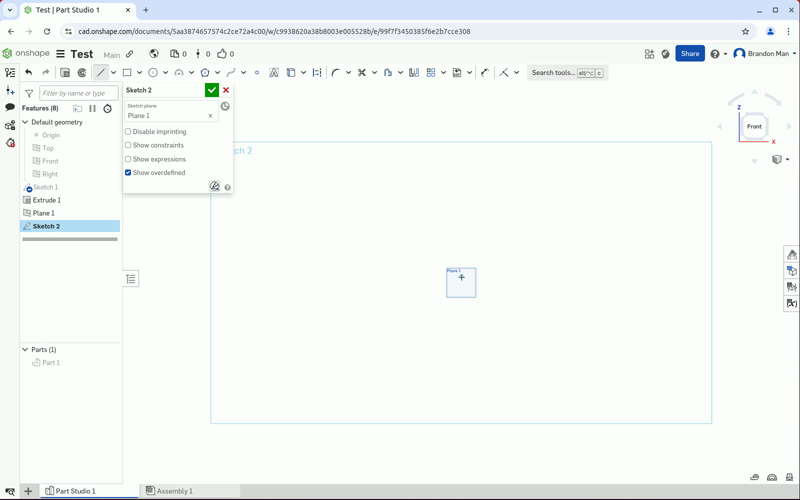
mouse_move(492, 276)
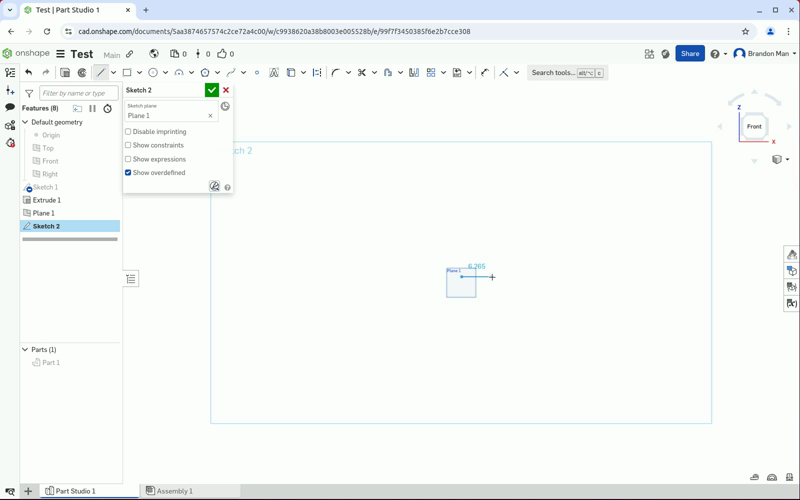
mouse_move(475, 276)
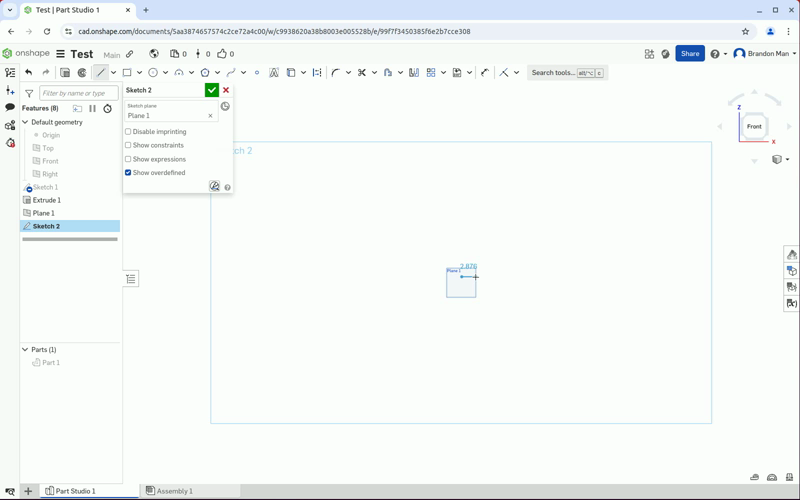
click(475, 276)
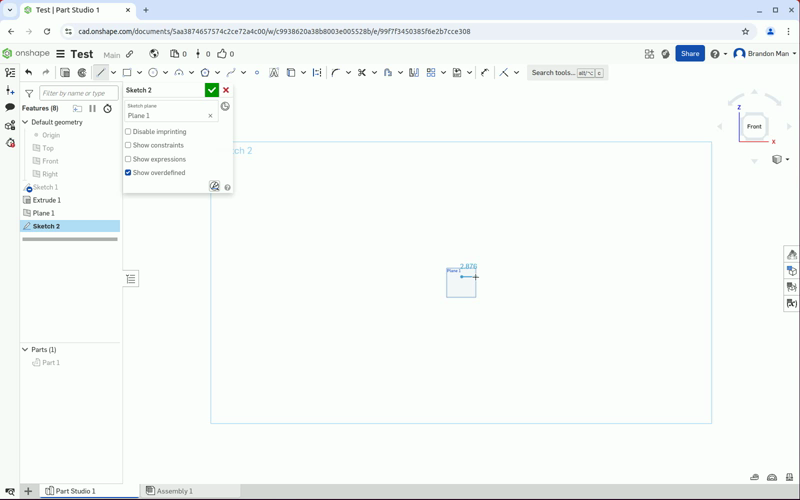
key_up(shift)
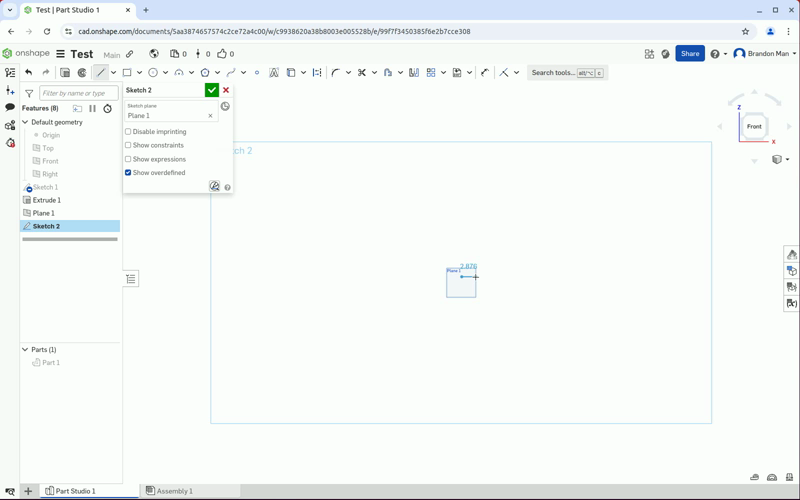
key_down(shift)
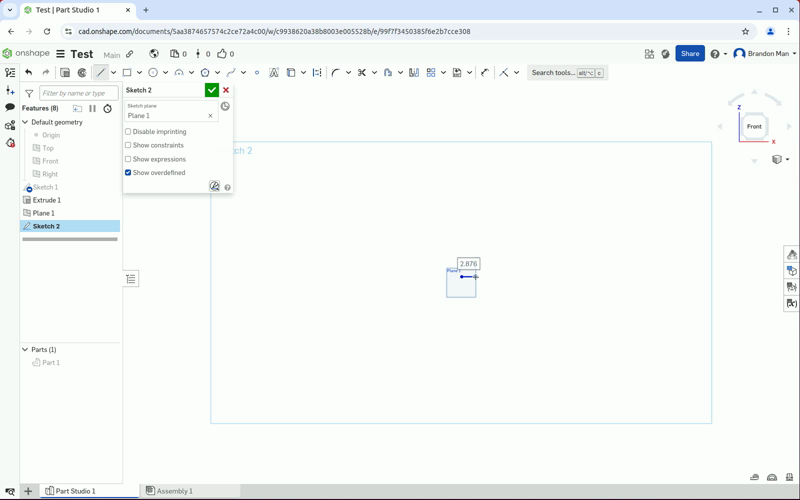
mouse_move(505, 276)
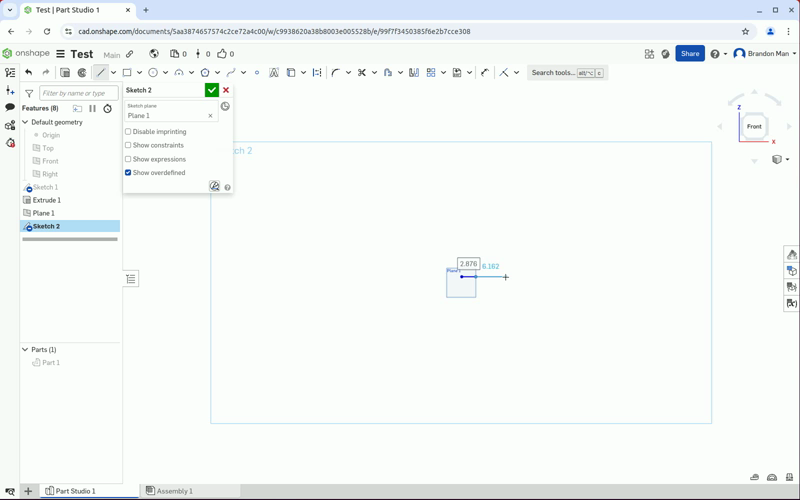
mouse_move(475, 270)
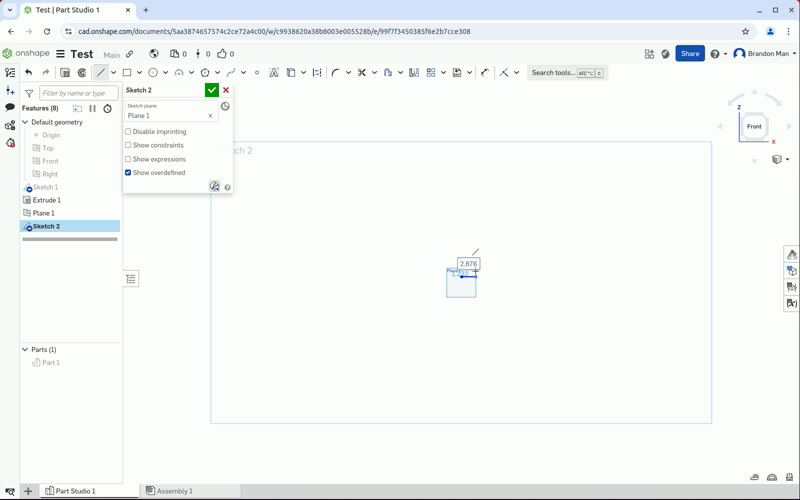
scroll(6)
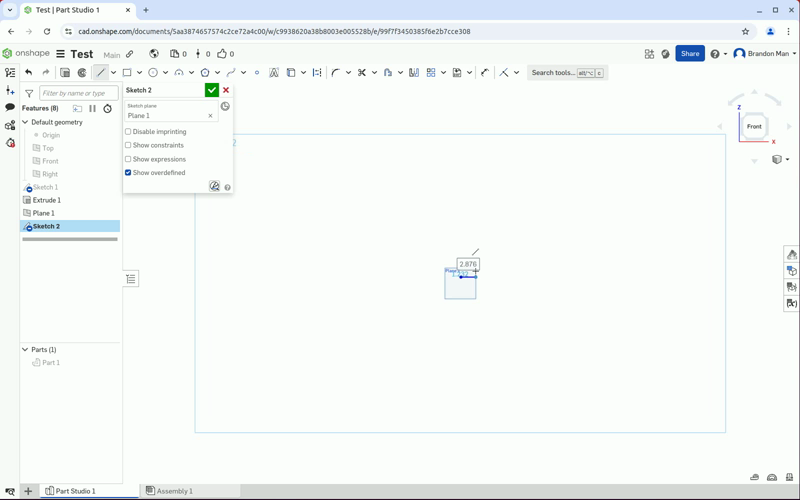
scroll(6)
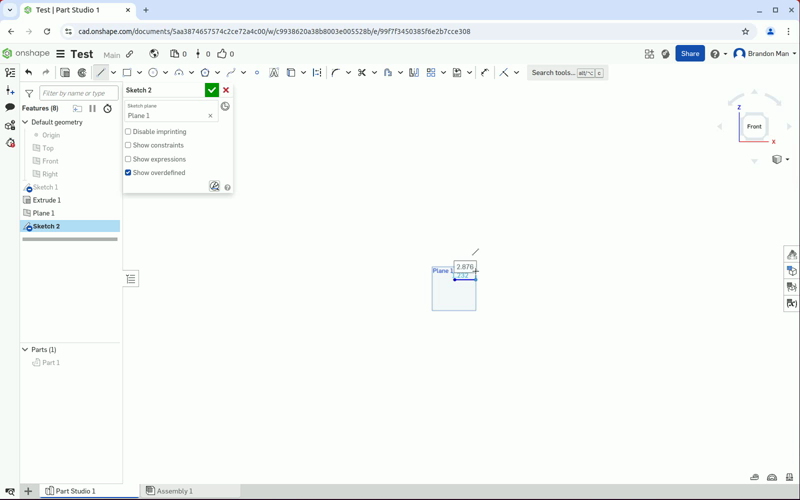
scroll(6)
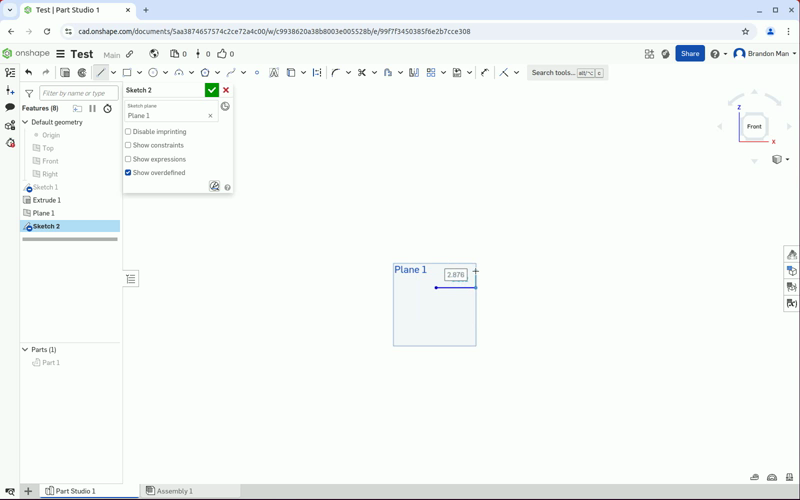
scroll(6)
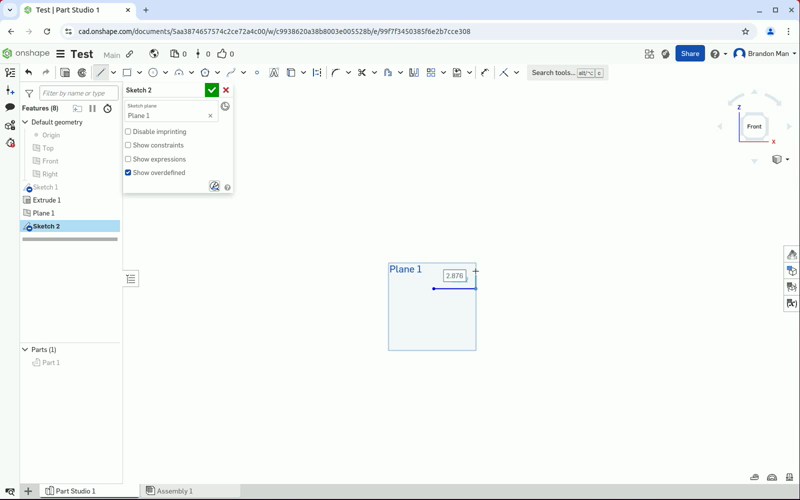
scroll(6)
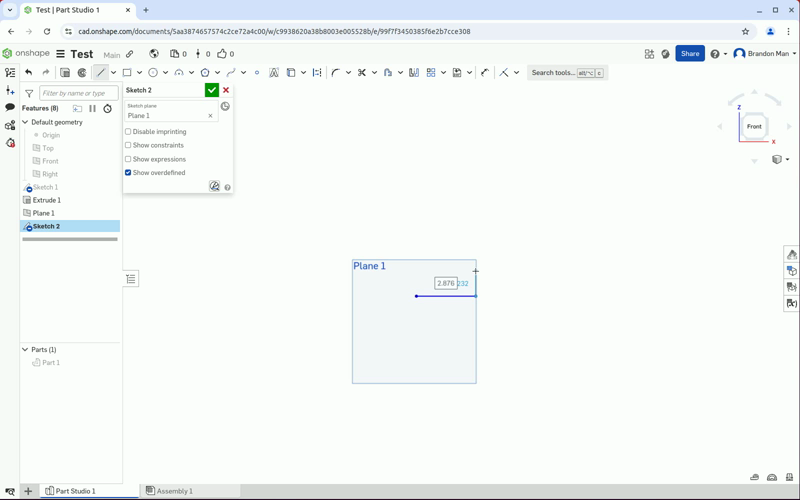
scroll(6)
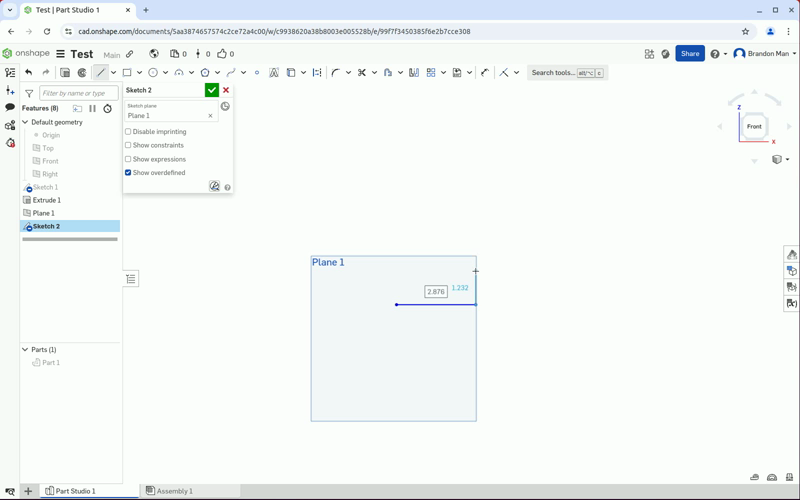
scroll(6)
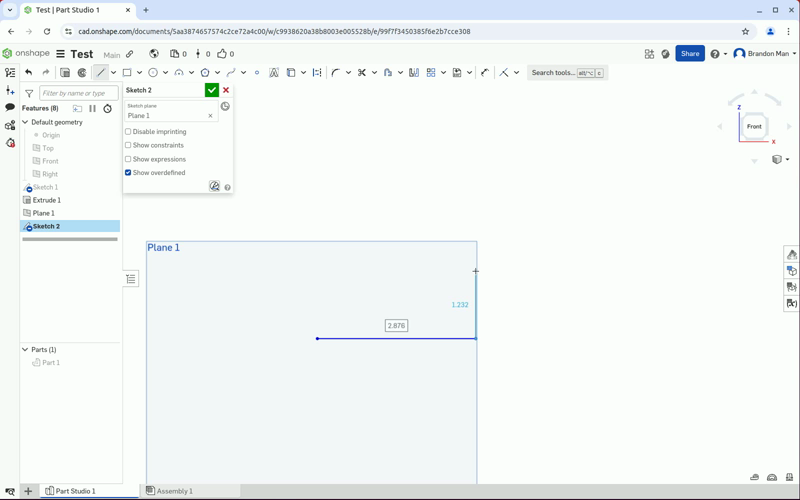
click(475, 270)
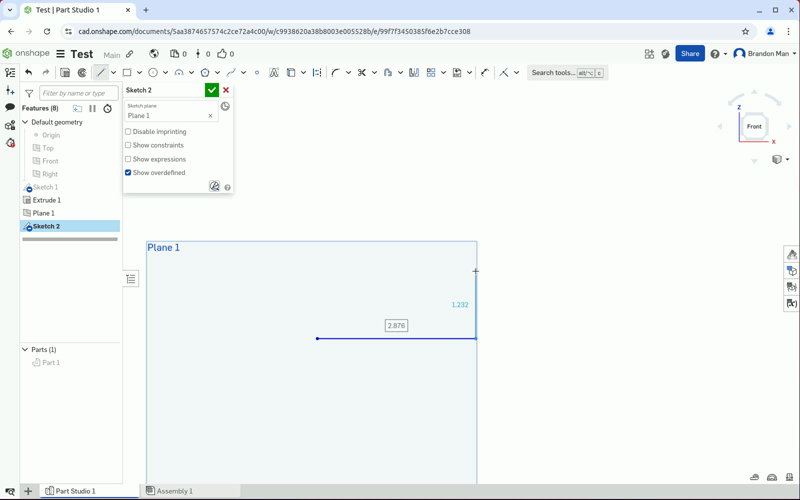
scroll(-6)
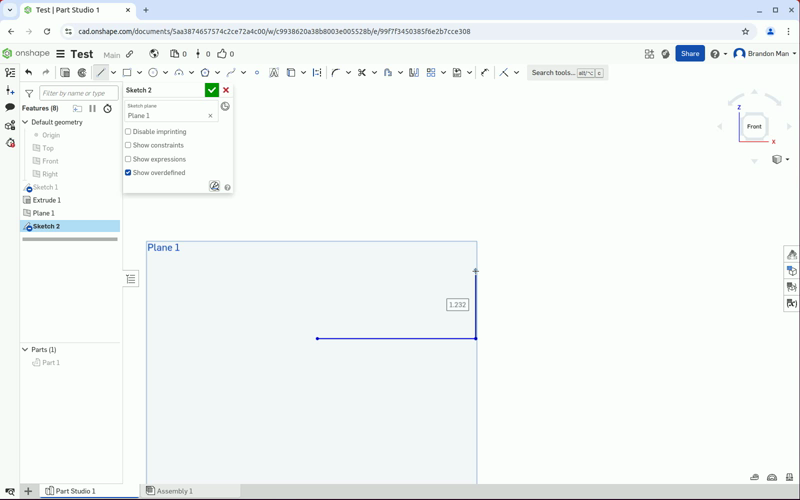
scroll(-6)
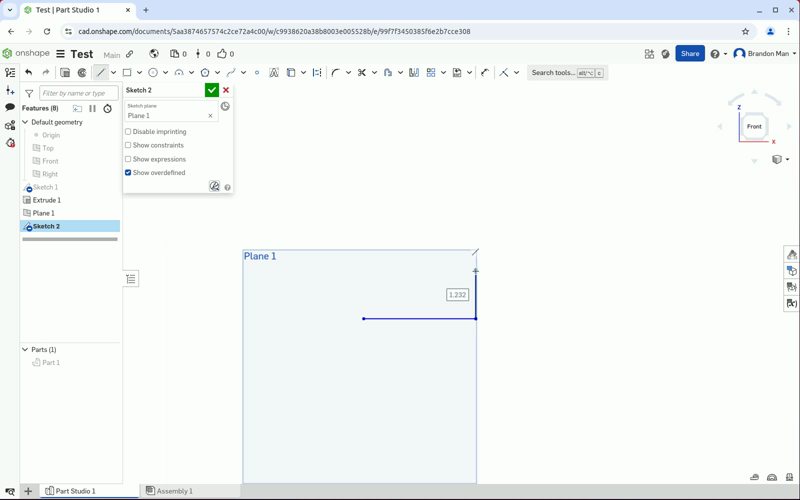
scroll(-6)
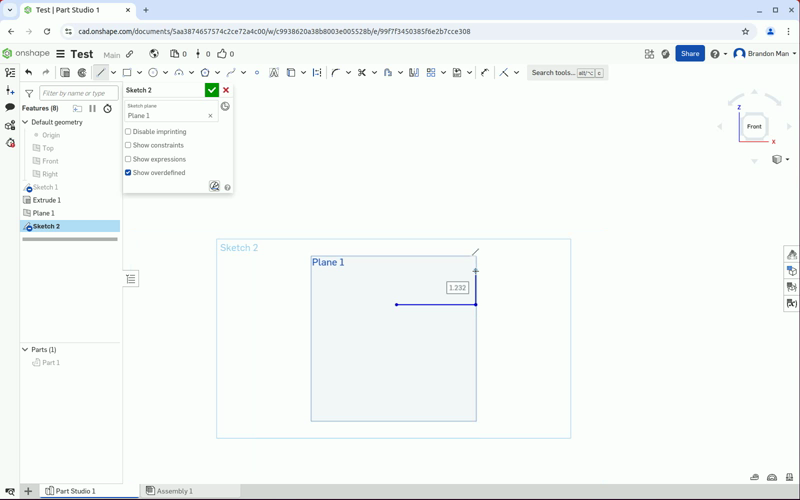
scroll(-6)
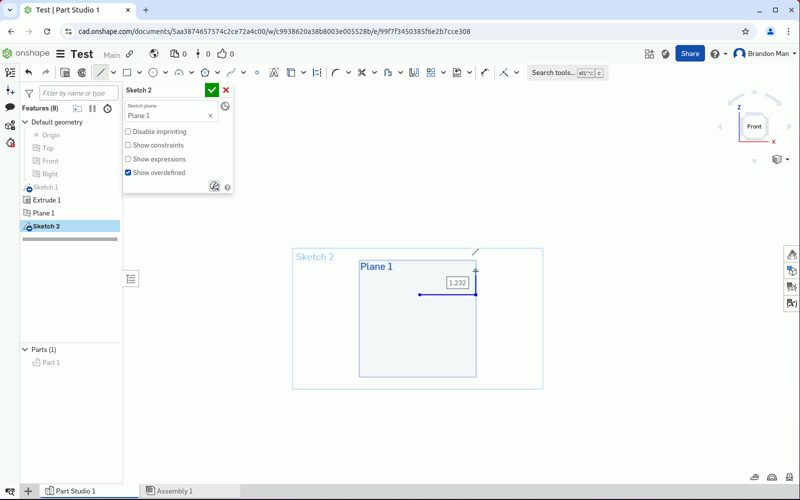
scroll(-6)
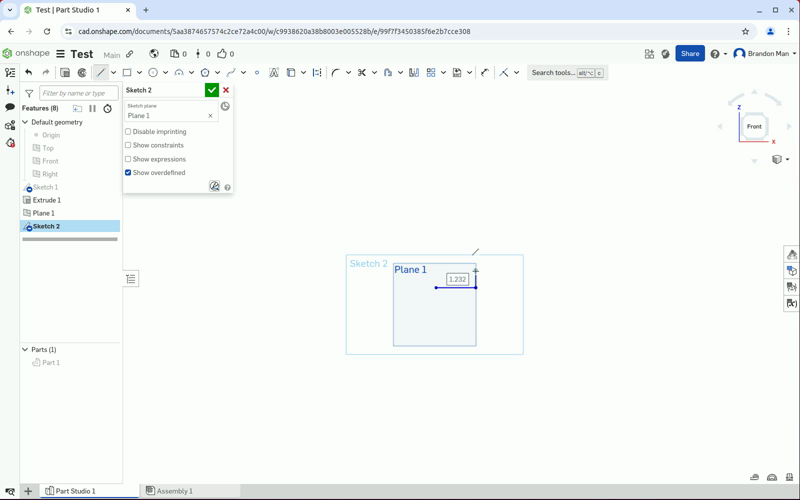
scroll(-6)
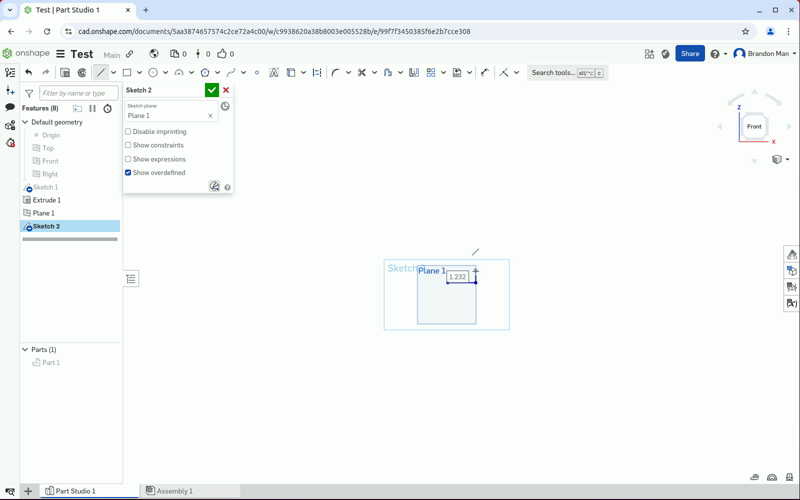
scroll(-6)
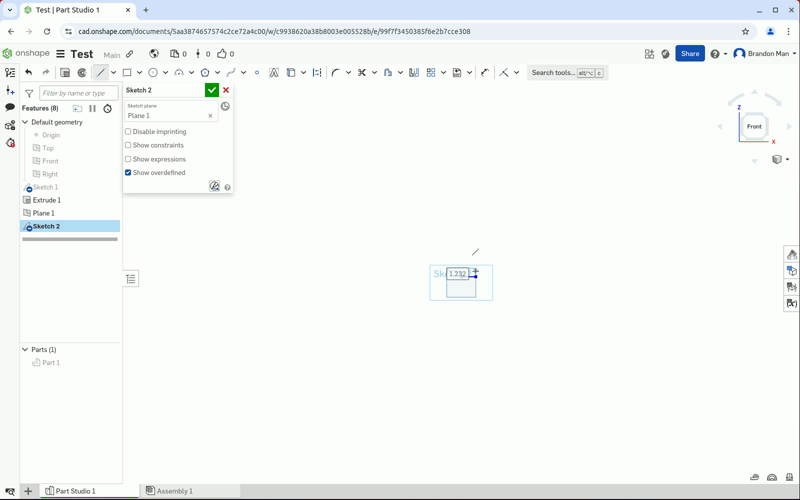
key_up(shift)
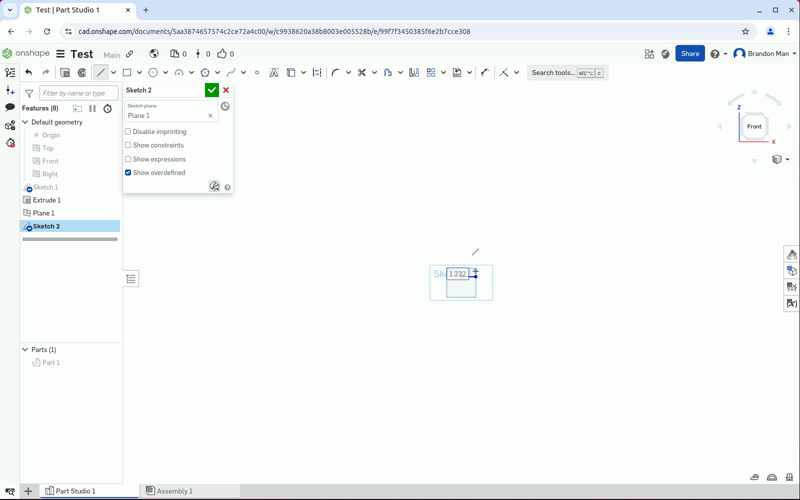
key_down(shift)
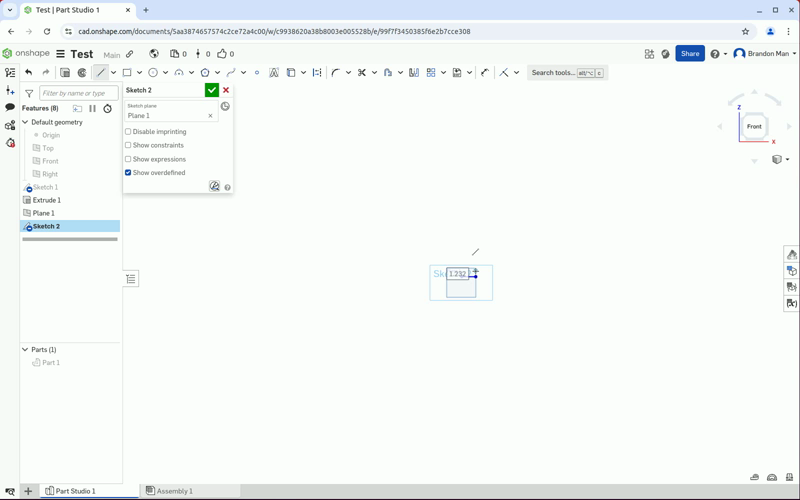
mouse_move(505, 270)
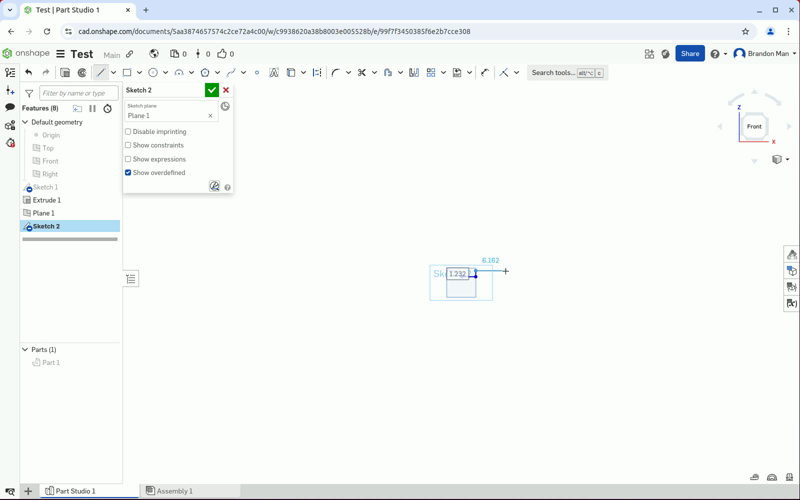
mouse_move(461, 270)
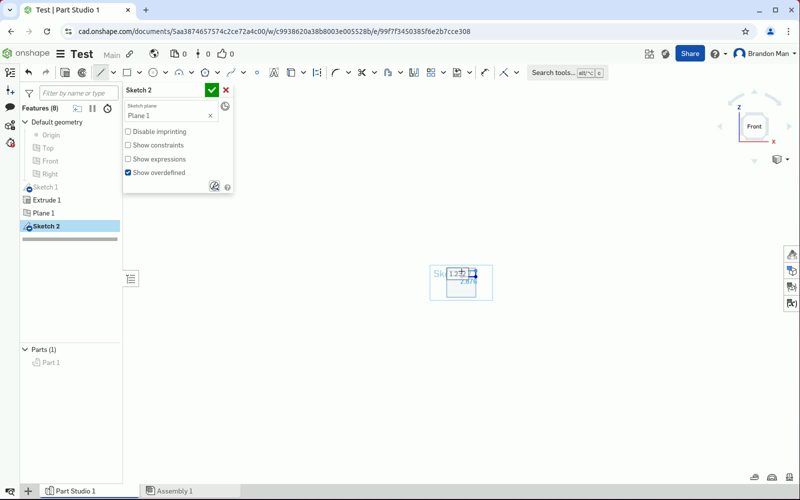
click(461, 270)
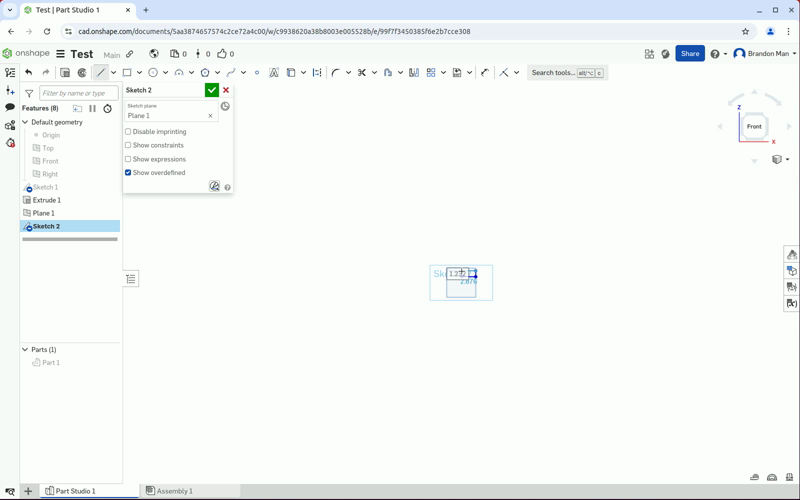
key_up(shift)
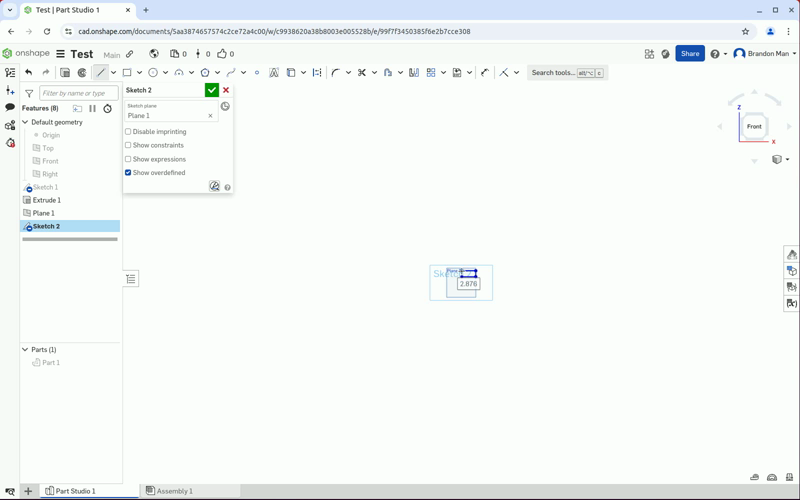
mouse_move(492, 270)
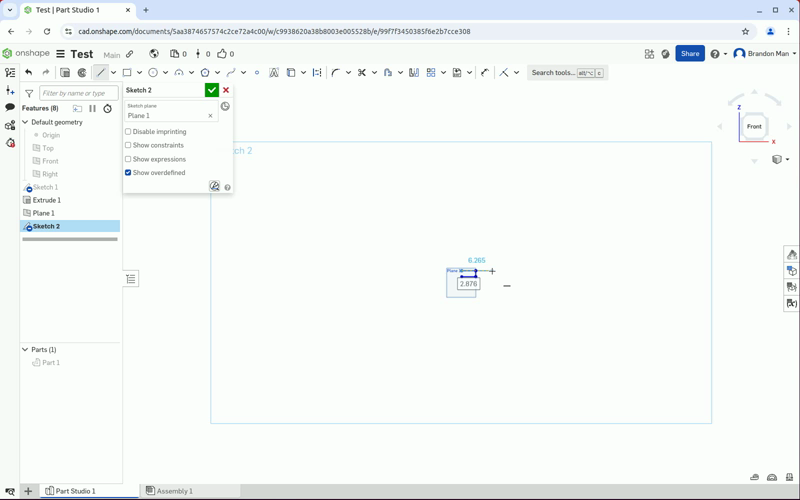
key_down(shift)
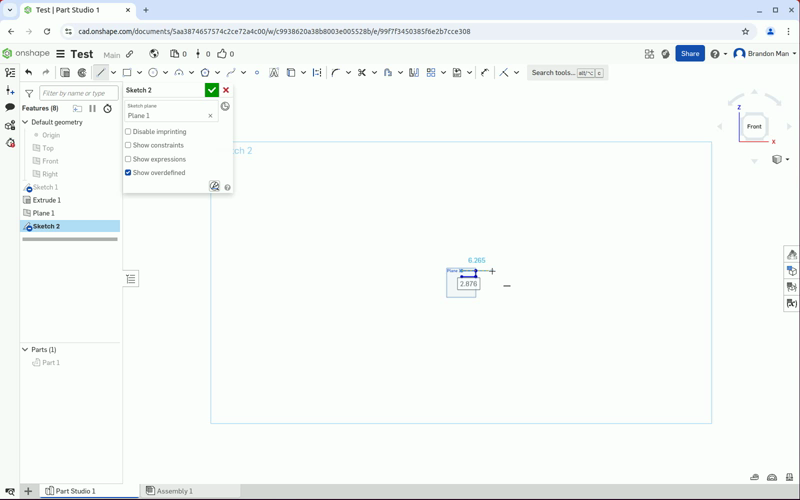
mouse_move(461, 276)
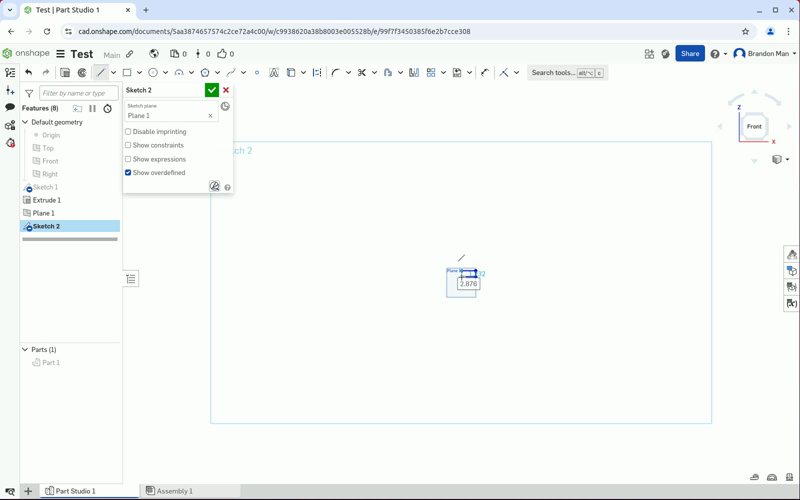
scroll(6)
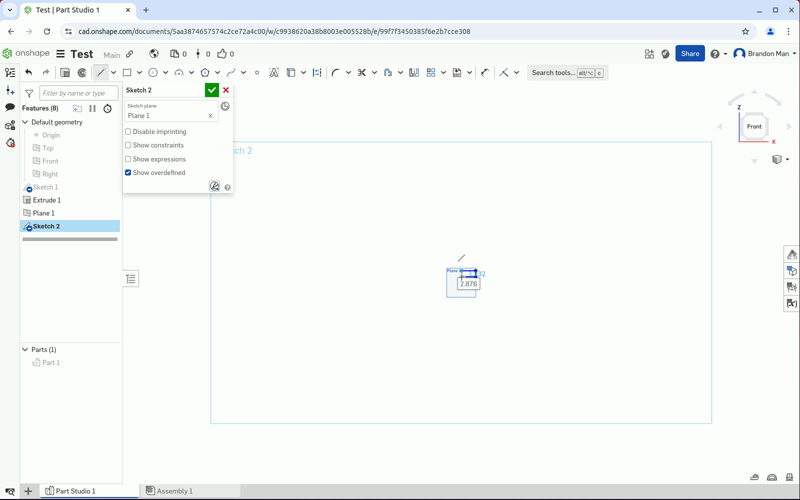
scroll(6)
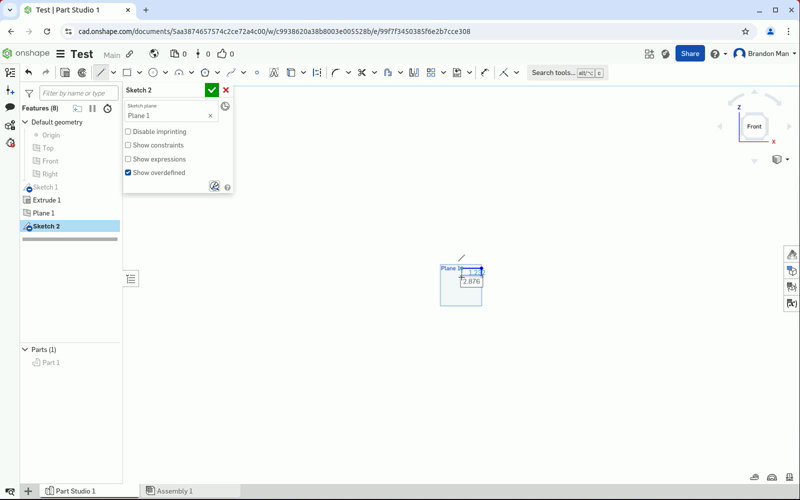
scroll(6)
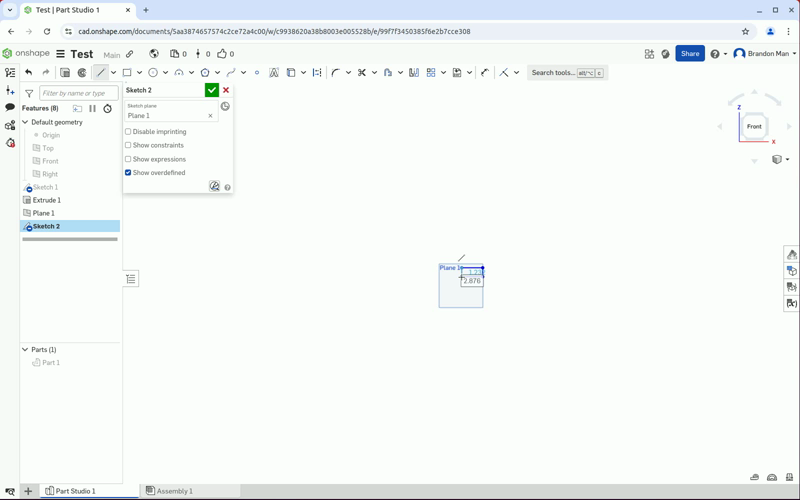
scroll(6)
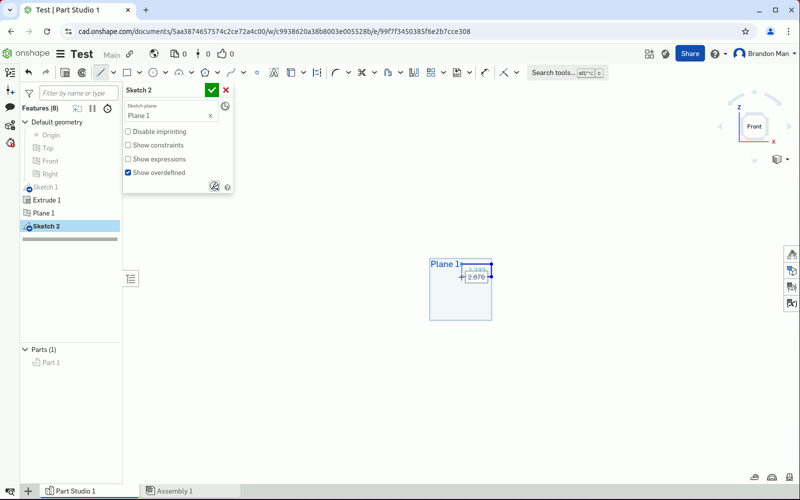
scroll(6)
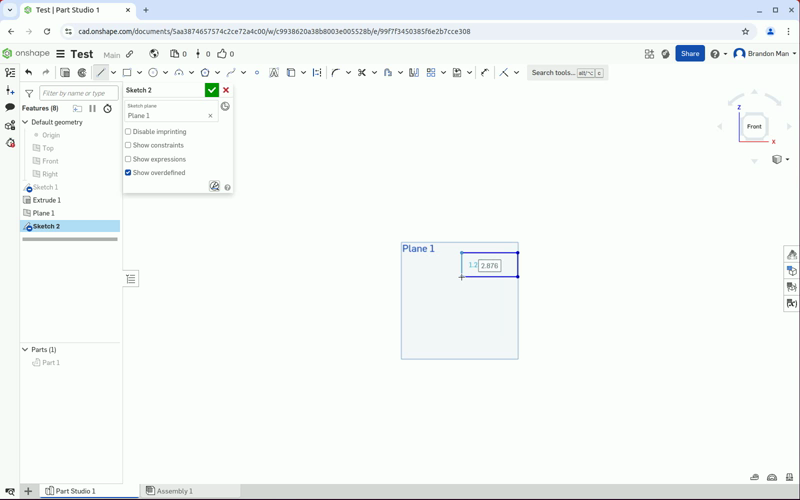
scroll(6)
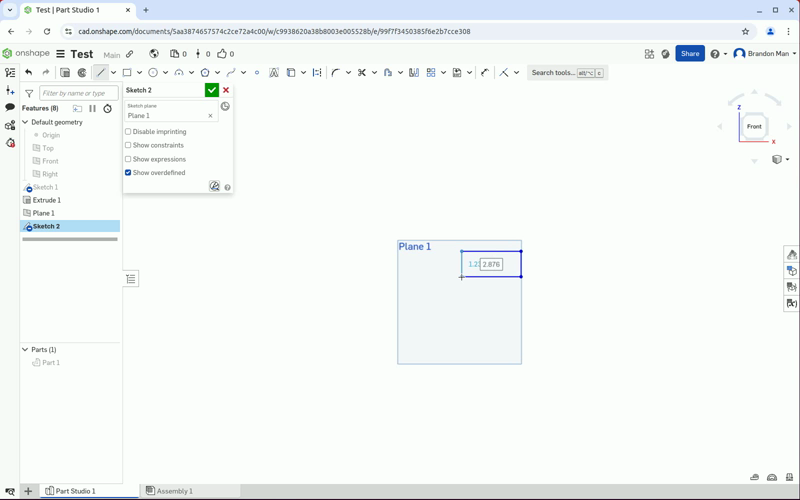
scroll(6)
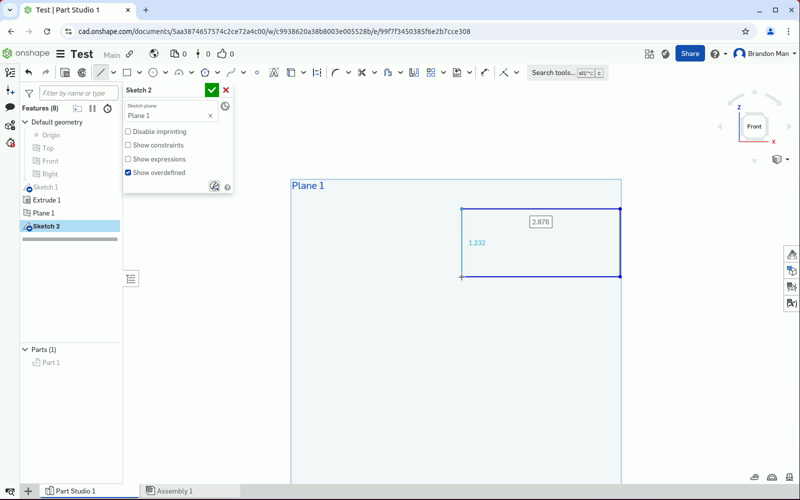
key_up(shift)
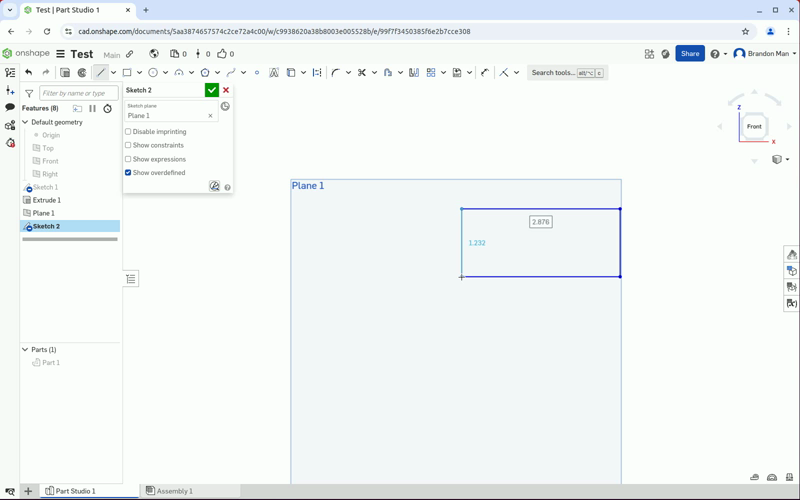
click(461, 276)
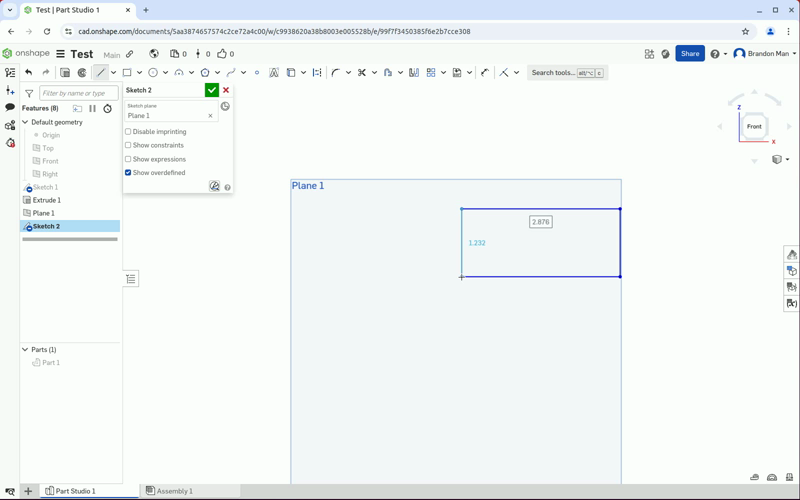
scroll(-6)
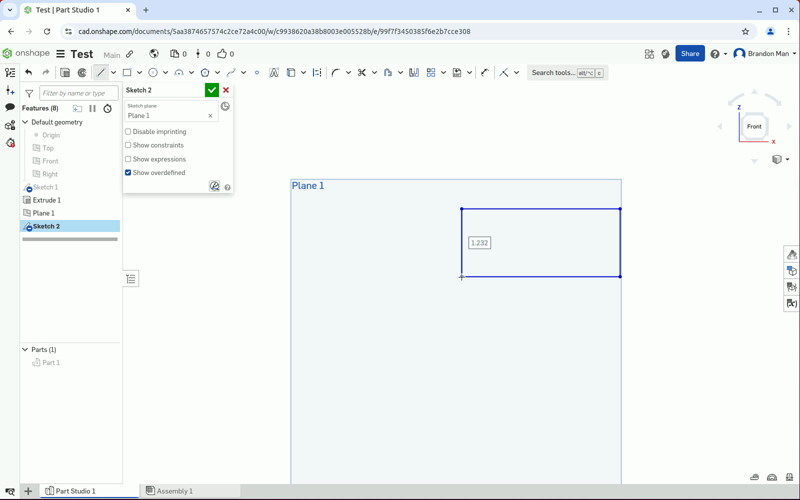
scroll(-6)
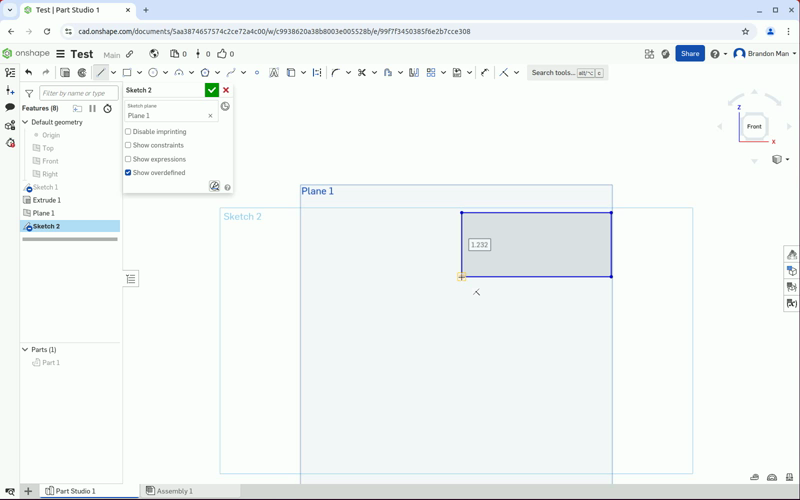
scroll(-6)
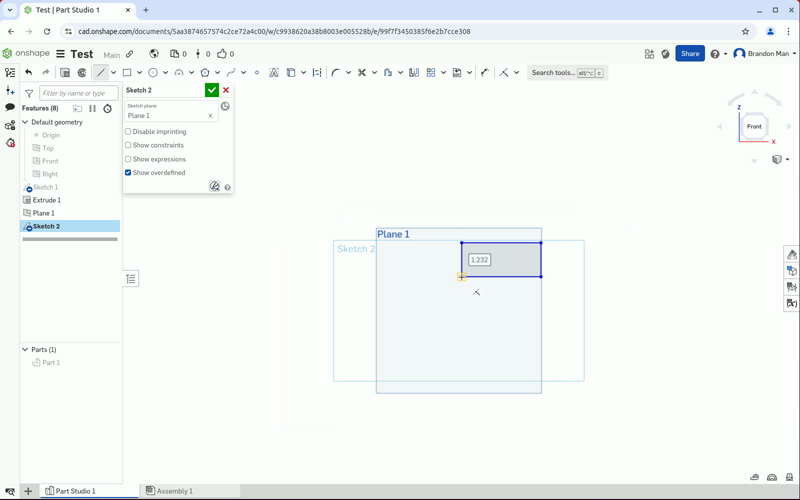
scroll(-6)
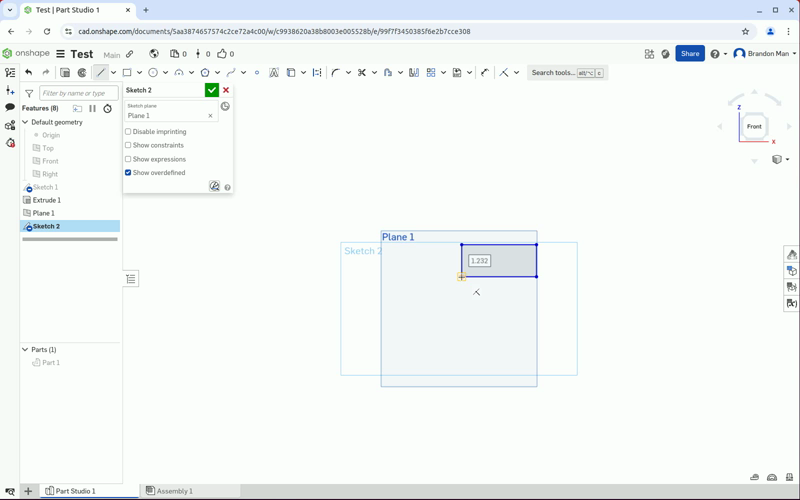
scroll(-6)
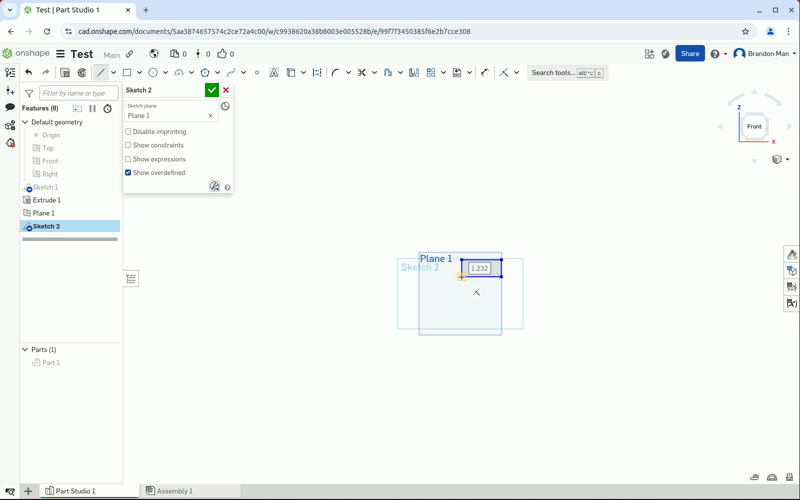
scroll(-6)
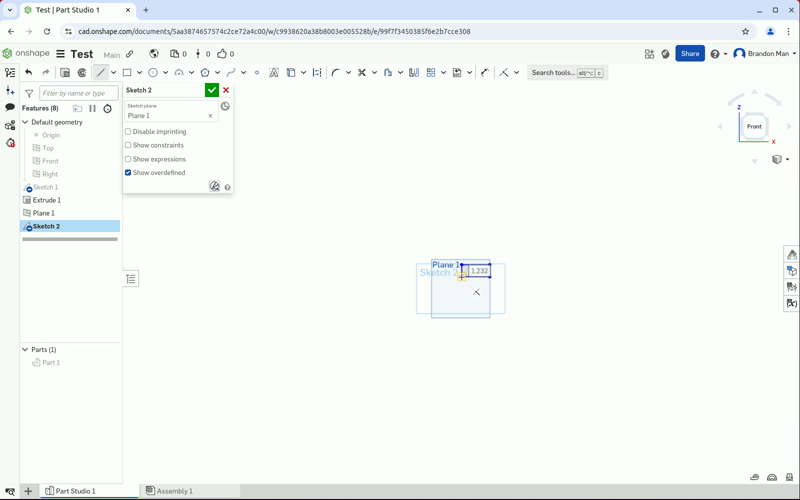
scroll(-6)
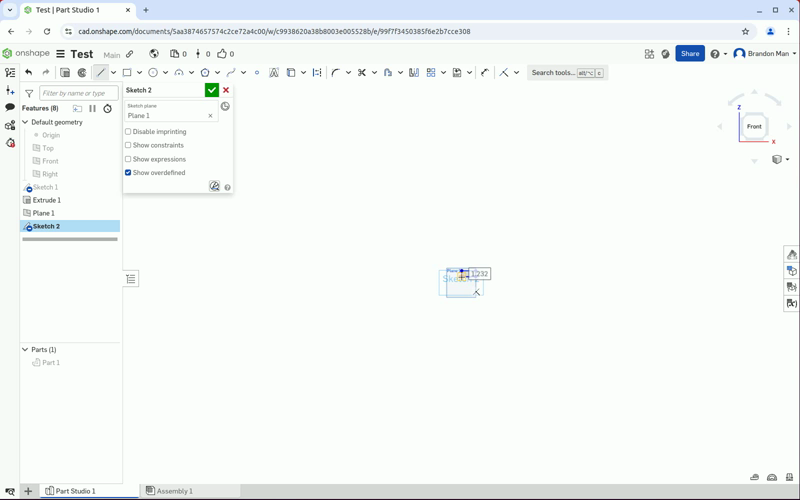
key(esc)
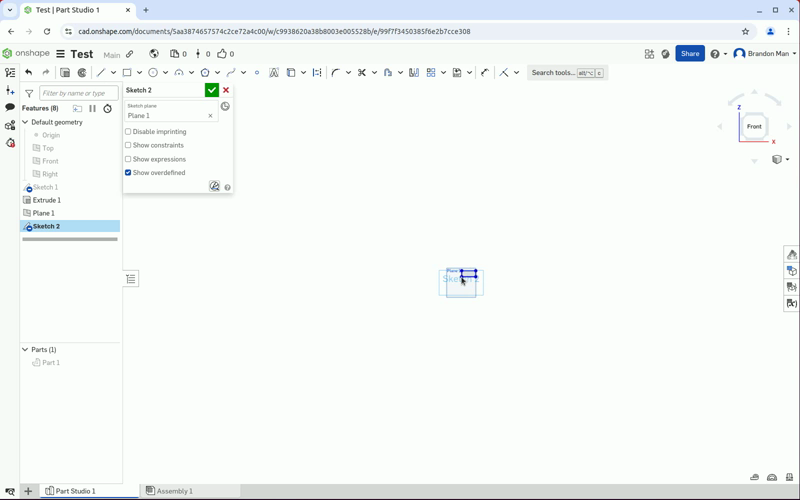
mouse_move(470, 276)
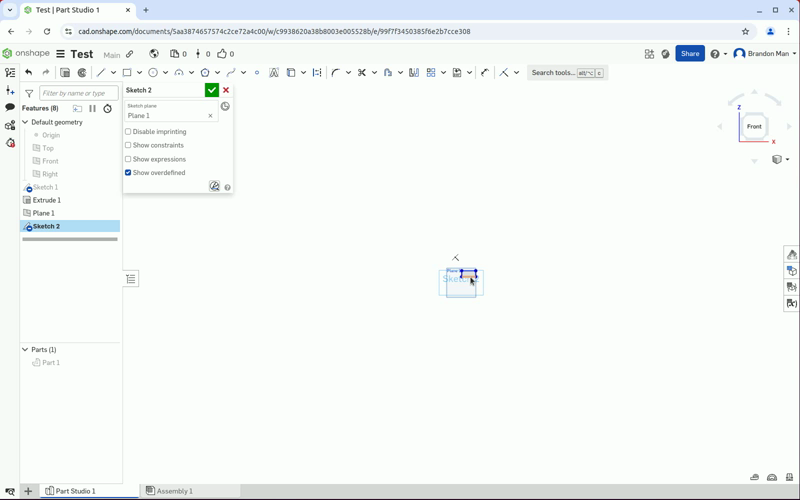
scroll(6)
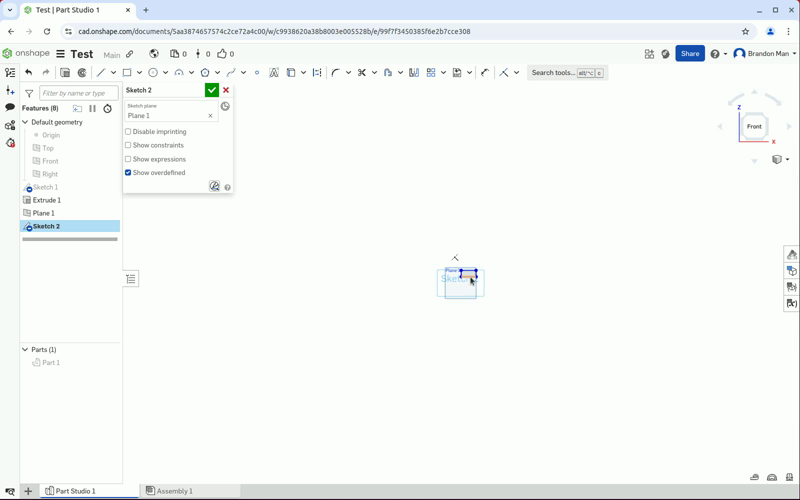
scroll(6)
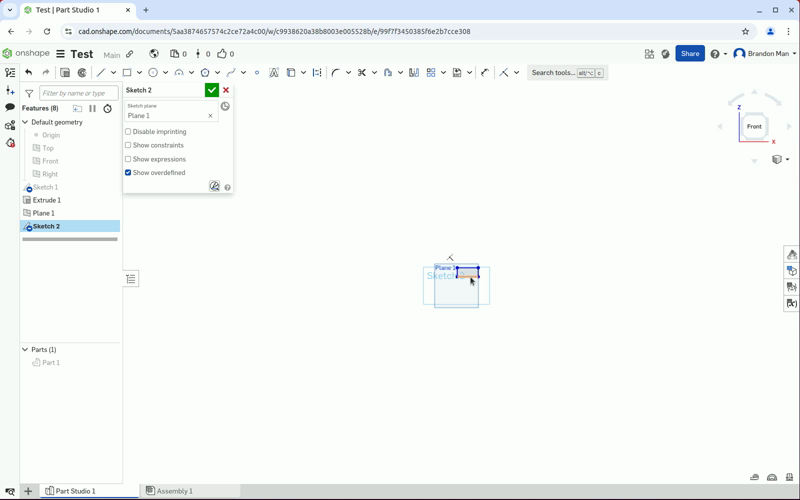
scroll(6)
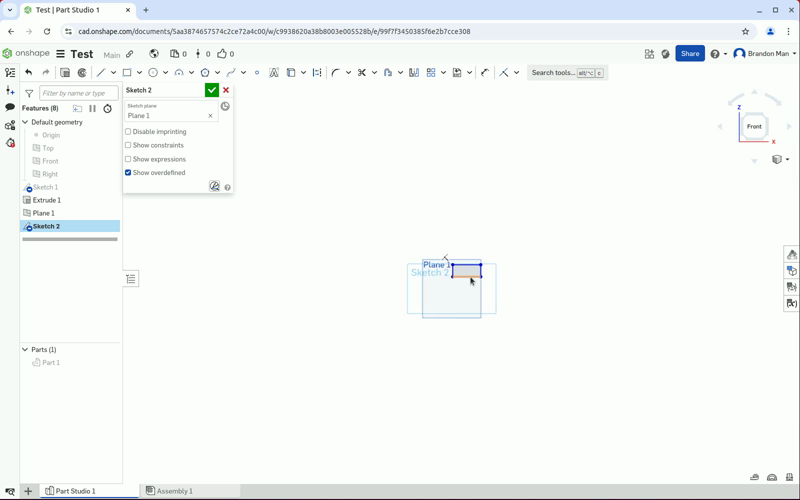
scroll(6)
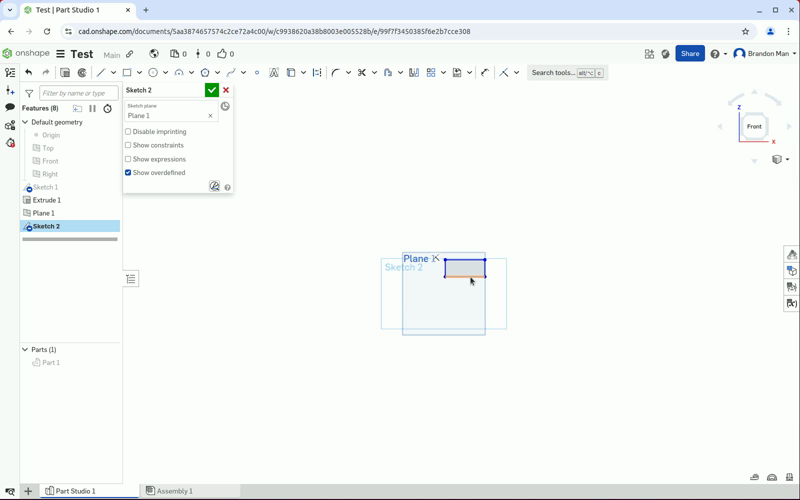
scroll(6)
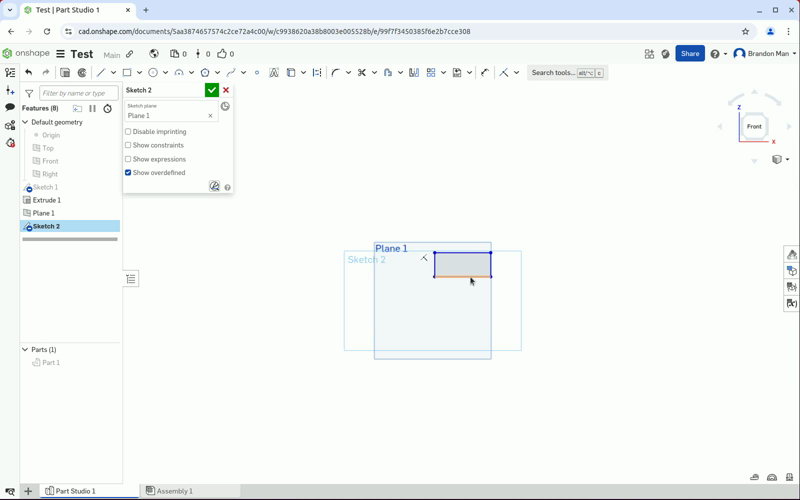
scroll(6)
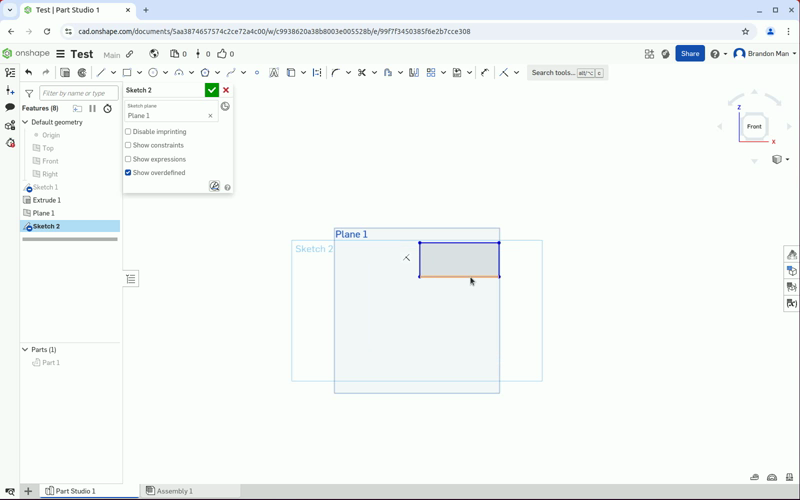
scroll(6)
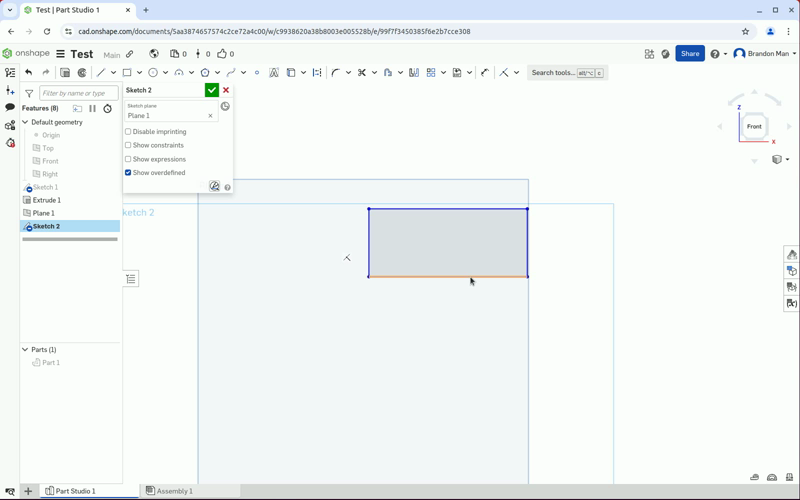
click(470, 276)
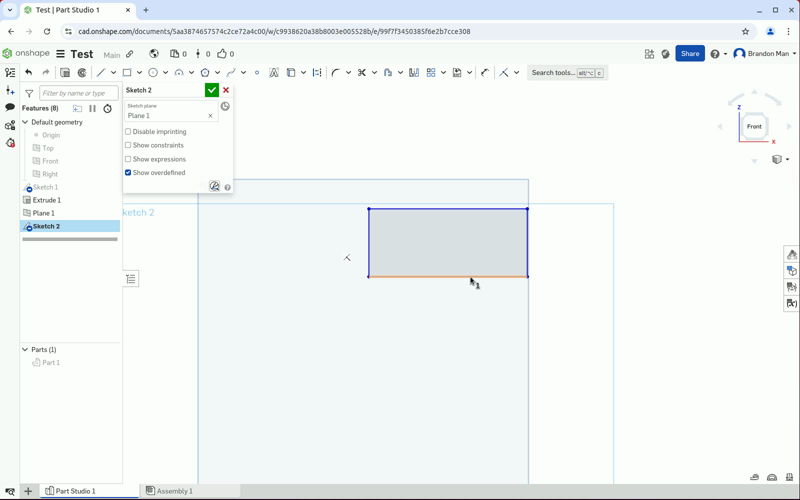
scroll(-6)
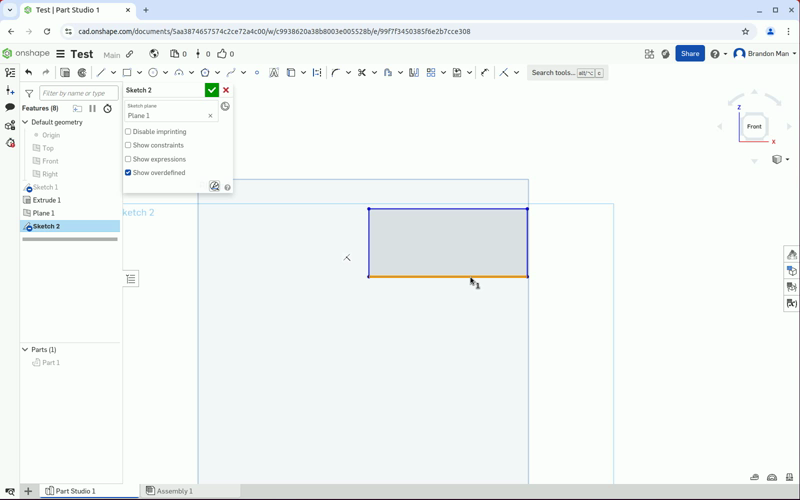
scroll(-6)
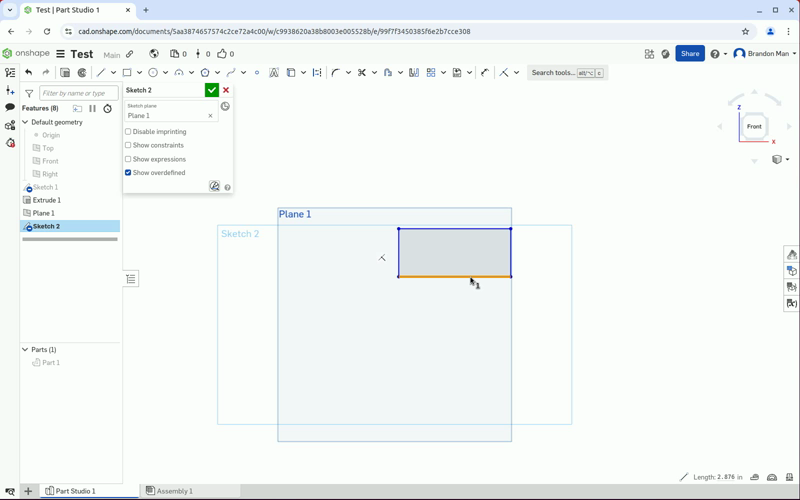
scroll(-6)
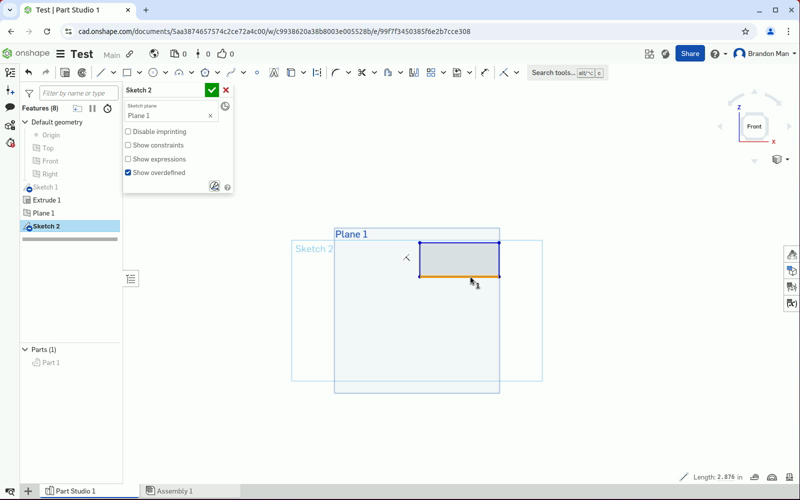
scroll(-6)
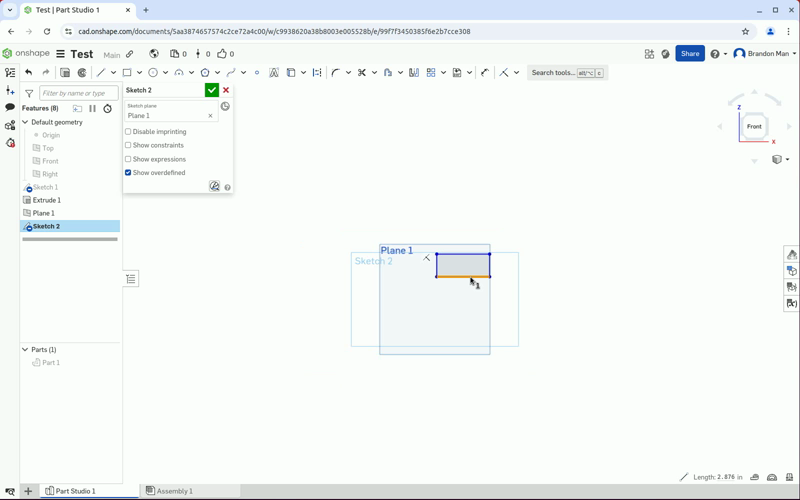
scroll(-6)
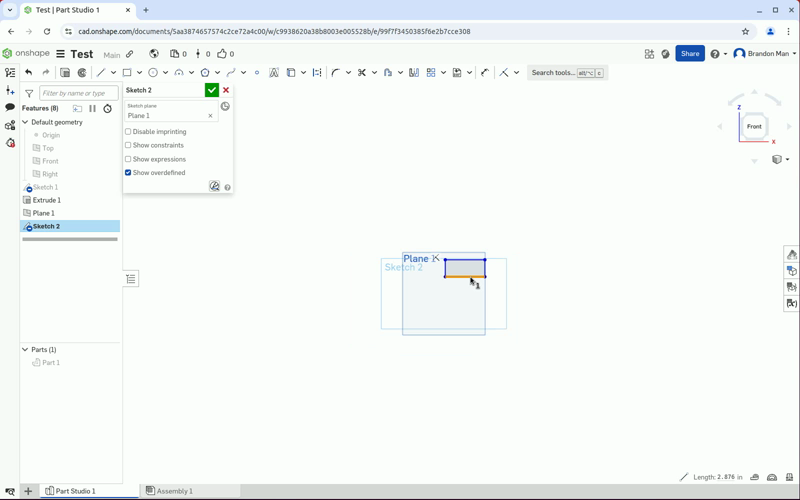
scroll(-6)
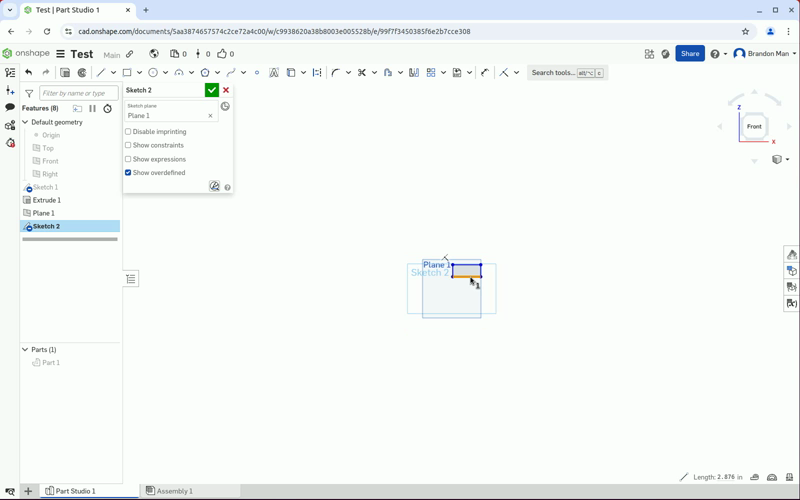
scroll(-6)
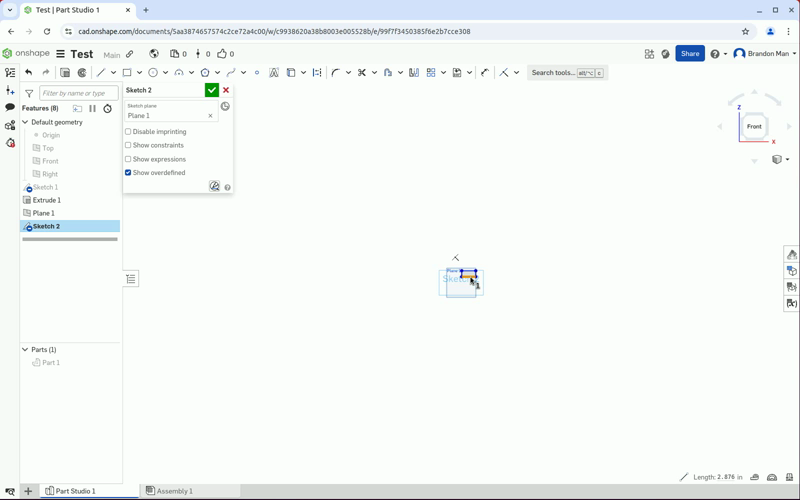
mouse_move(73, 352)
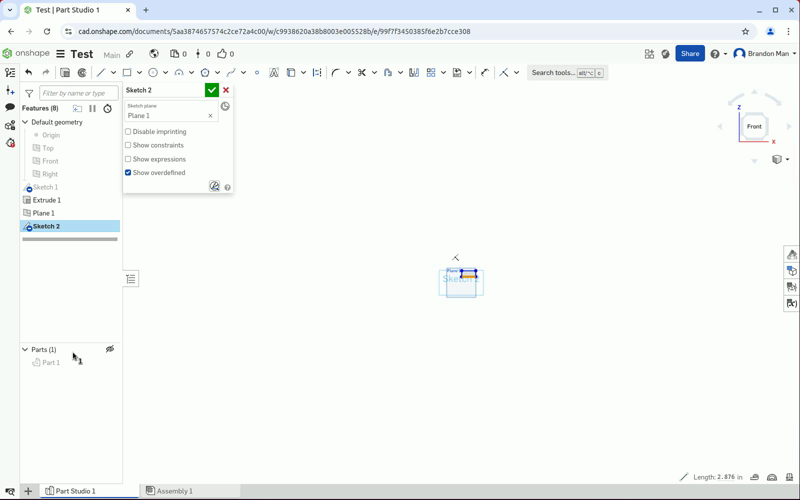
key(shift+y)
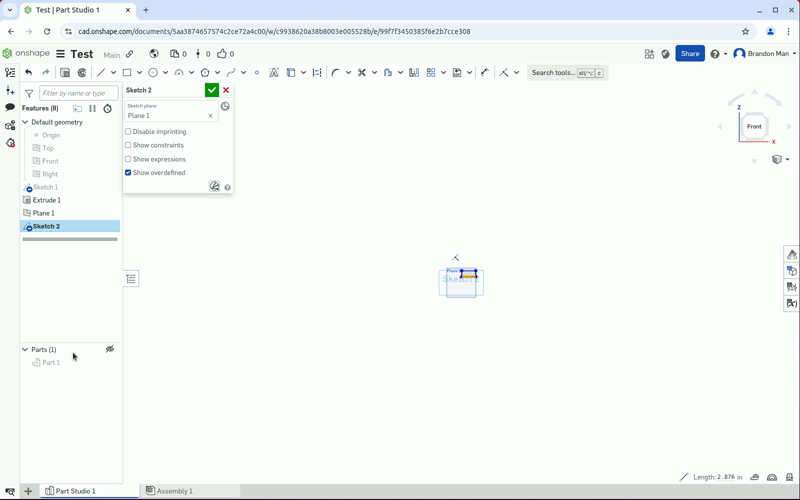
key(shift+e)
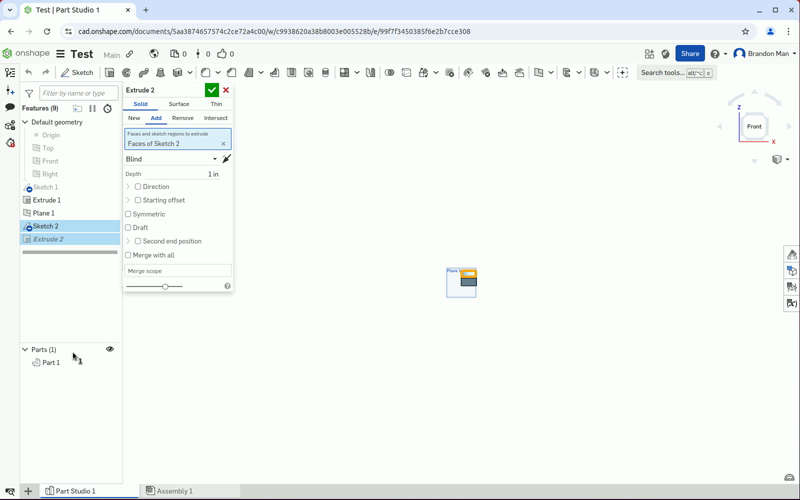
mouse_move(143, 106)
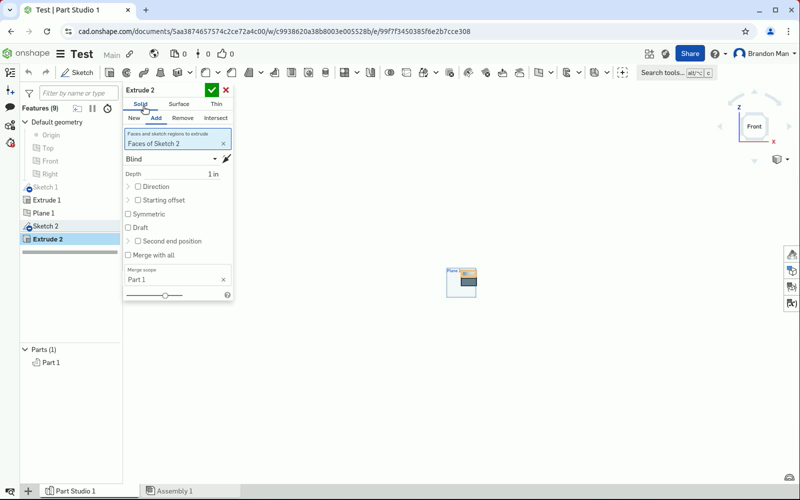
click(143, 106)
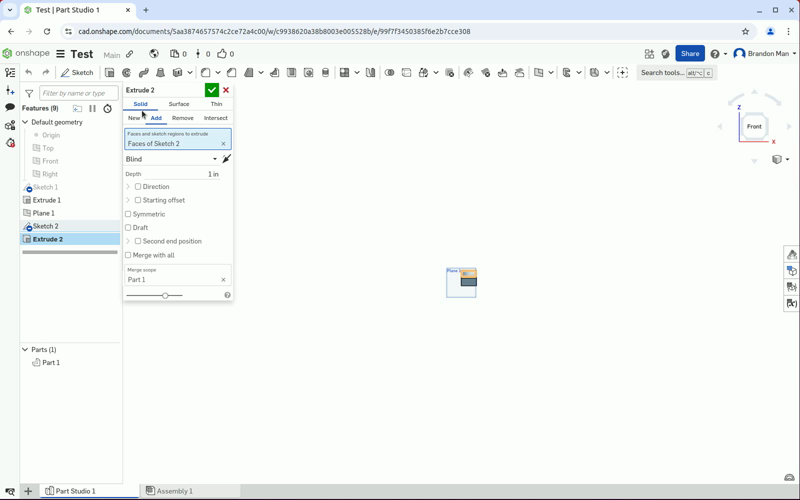
mouse_move(137, 120)
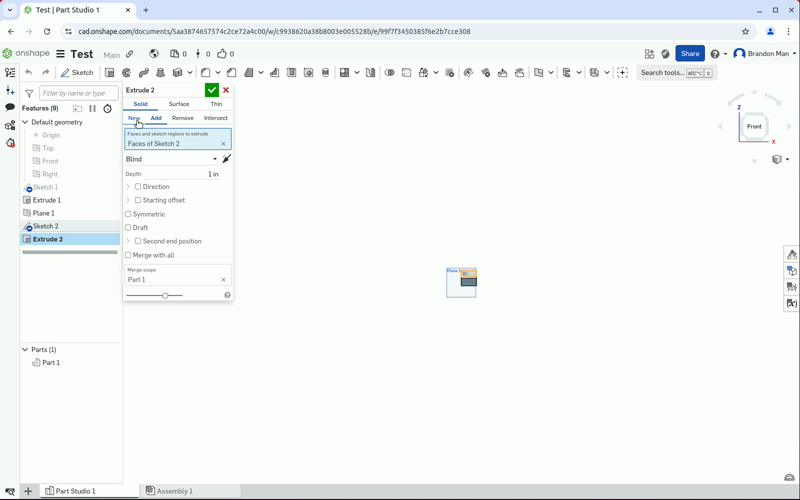
click(137, 120)
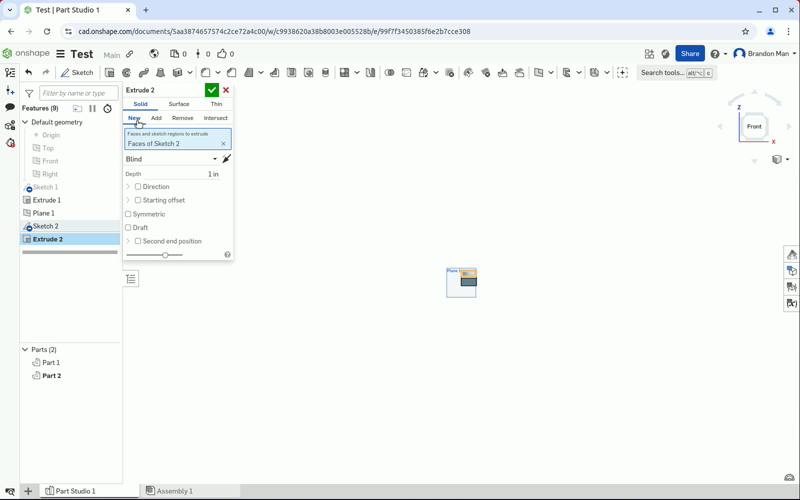
key(tab, 4)
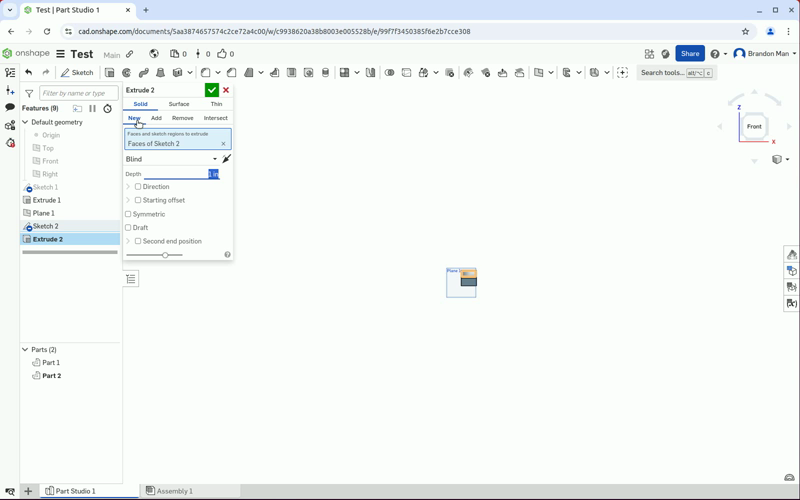
text(0.241)
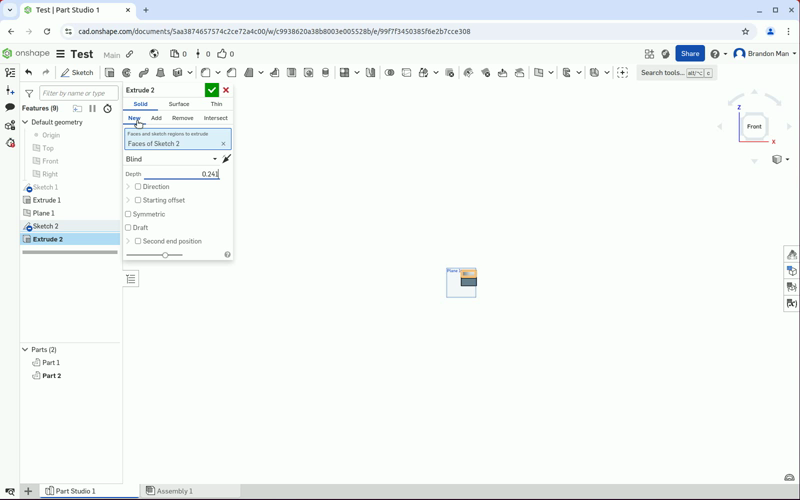
key(enter)
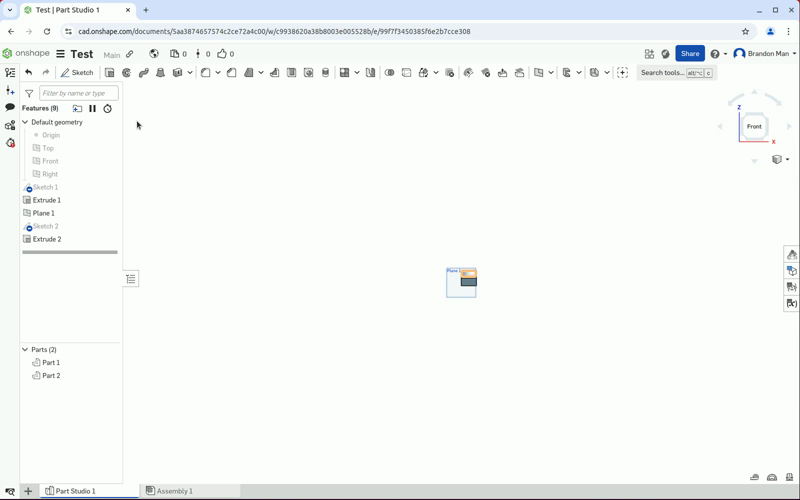
key(shift+h)
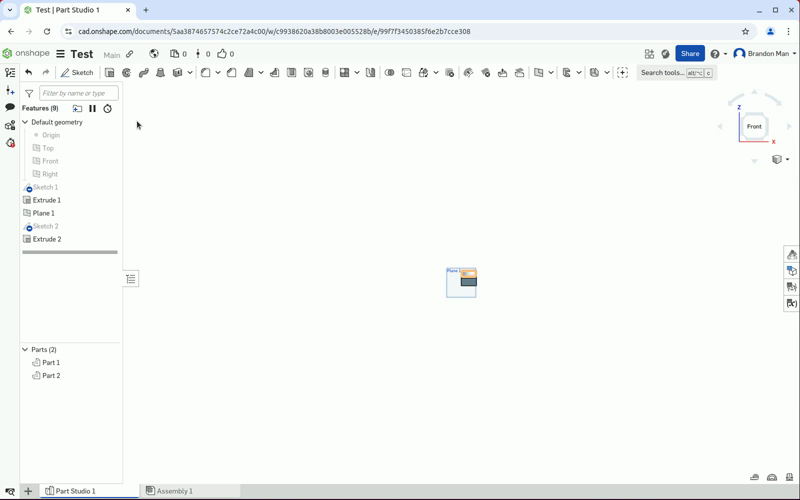
key(shift+h)
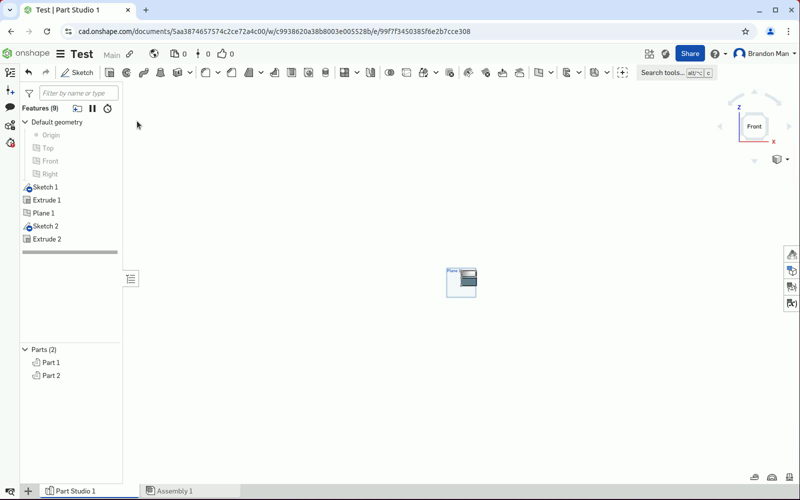
key(shift+7)
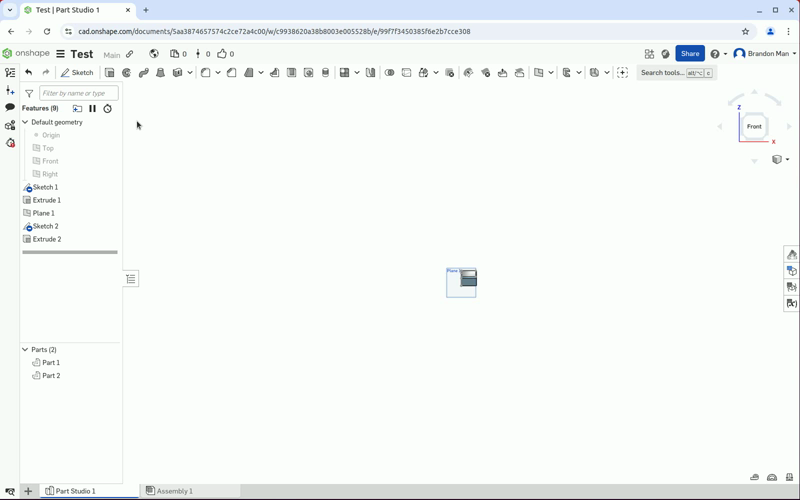
key(left, 2)
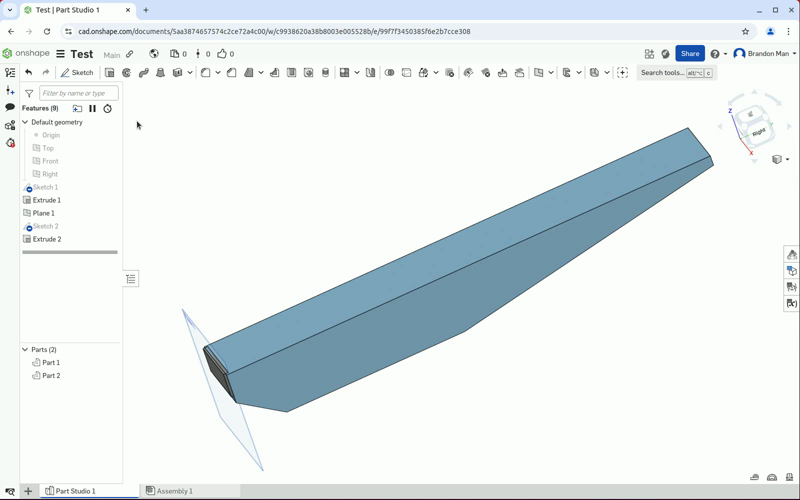
key(down, 2)
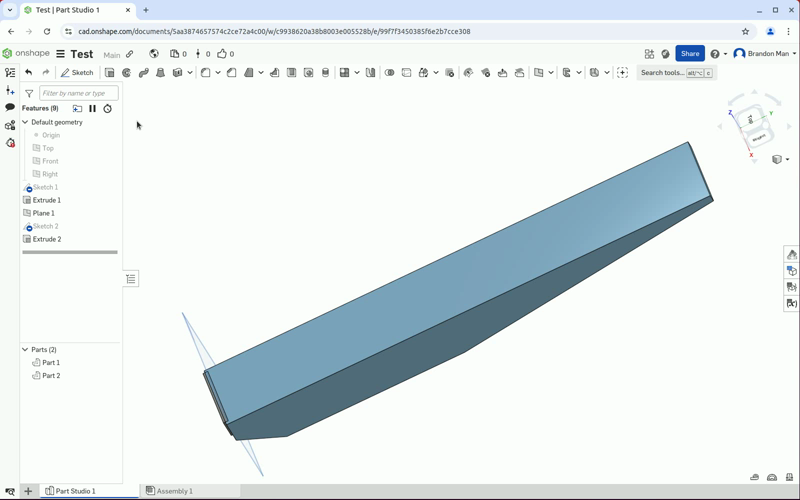
key(up, 2)
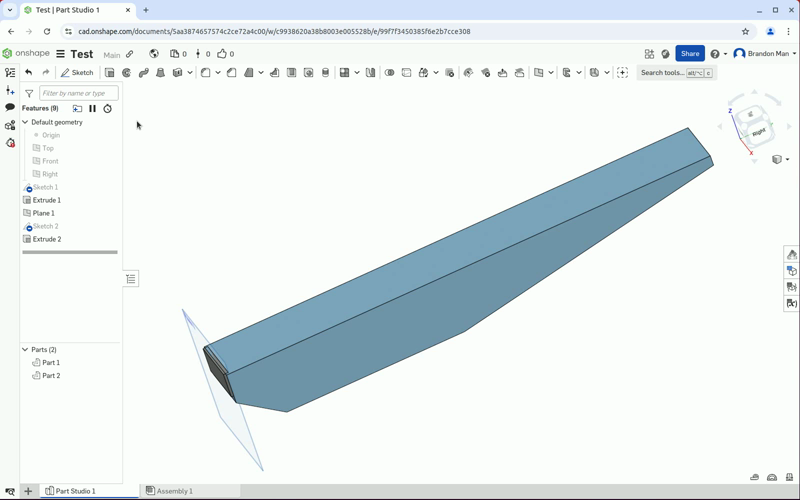
key(right, 2)
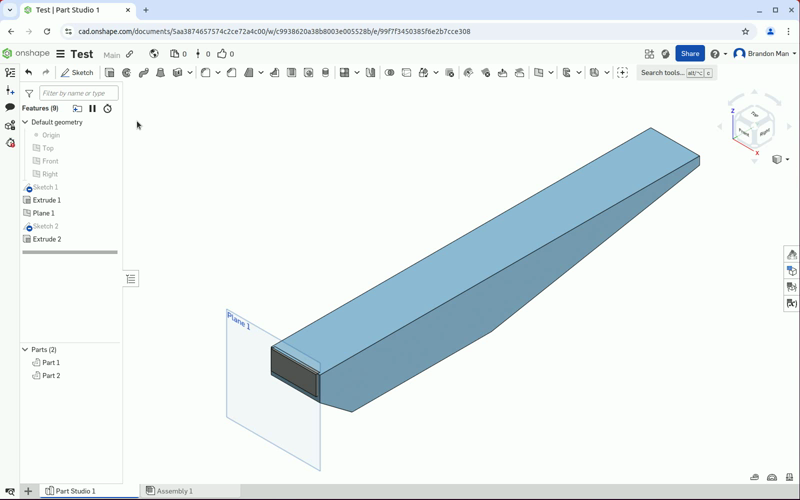
mouse_move(73, 189)
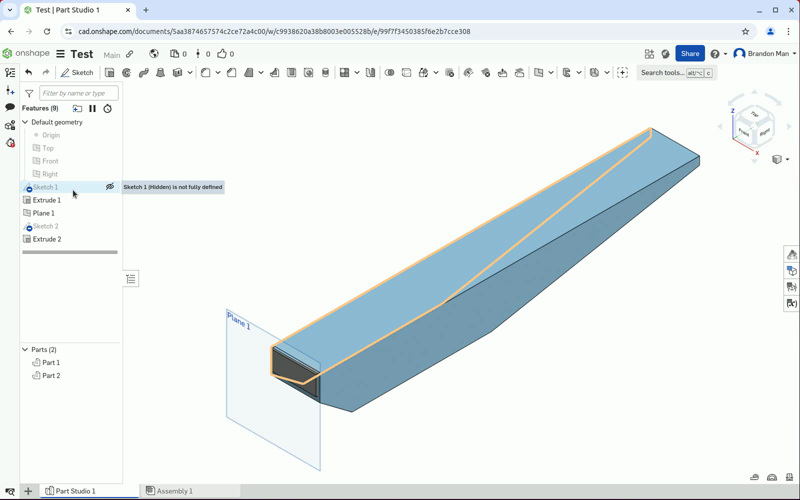
click(73, 189)